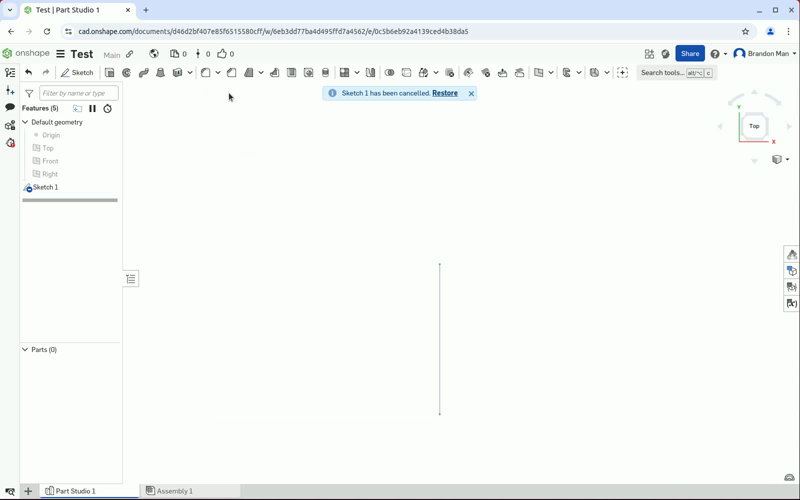
key(shift+h)
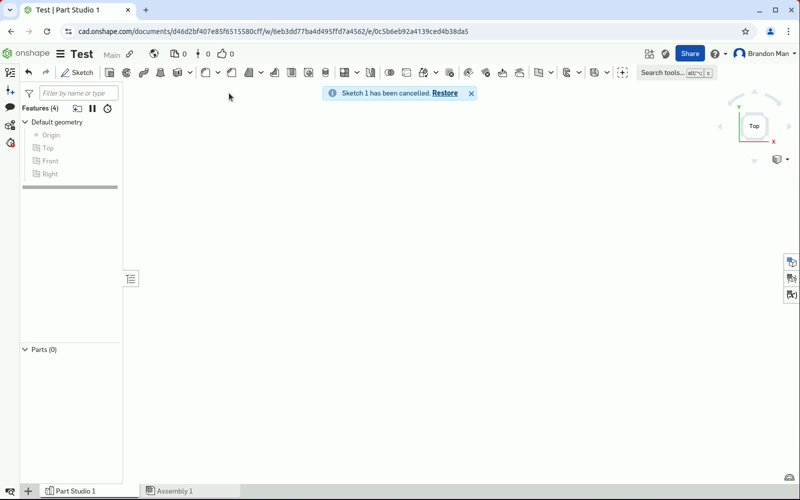
mouse_move(73, 352)
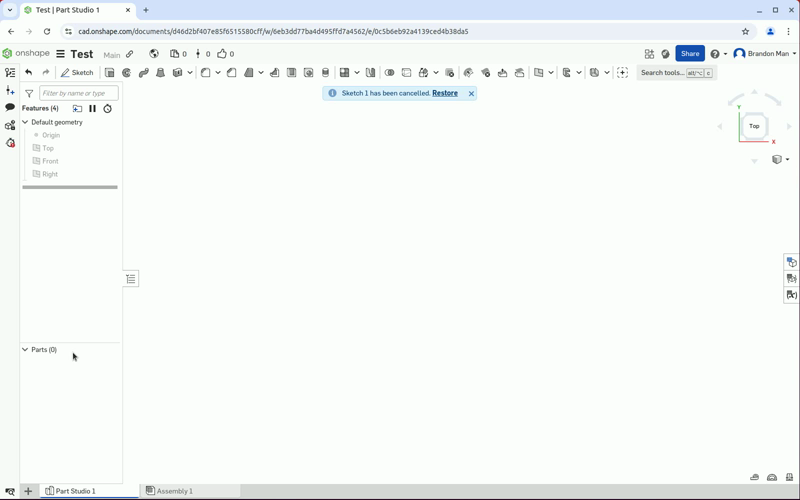
key(y)
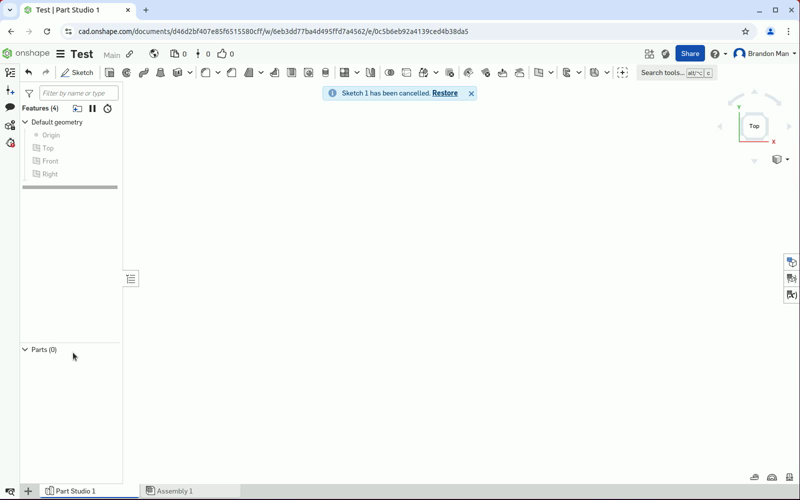
key(shift+p)
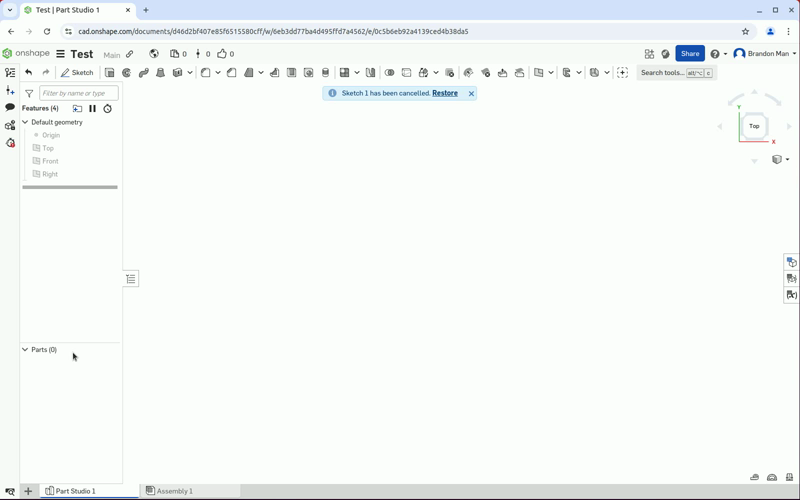
key(space)
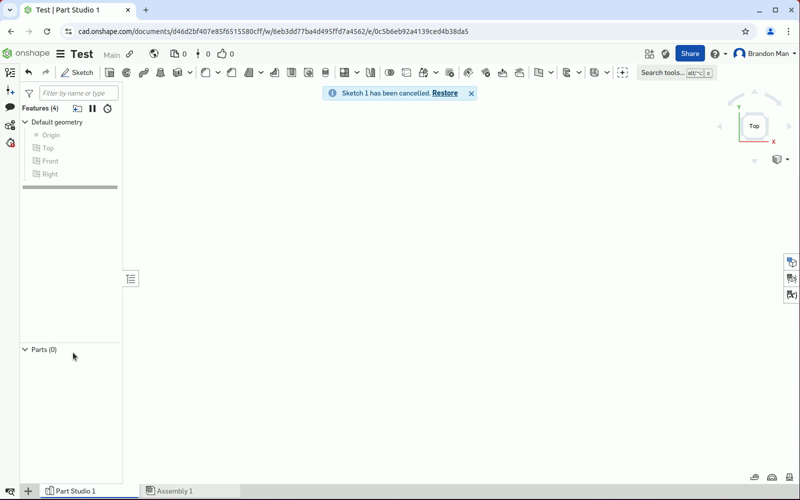
key_down(shift)
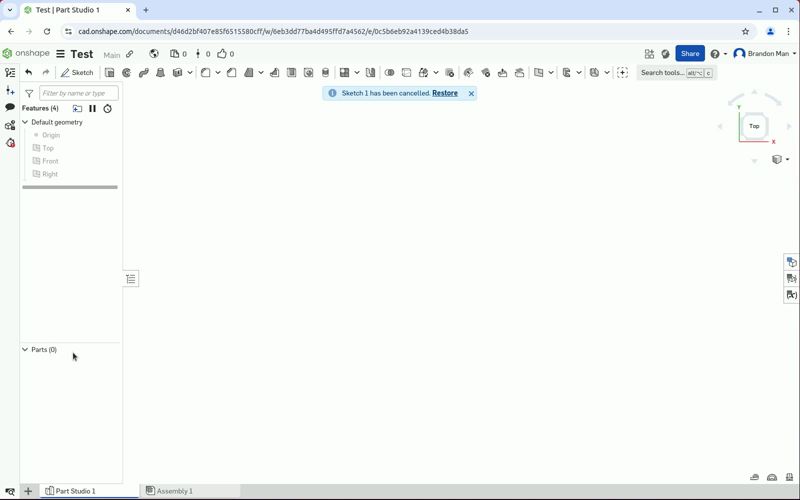
key(up)
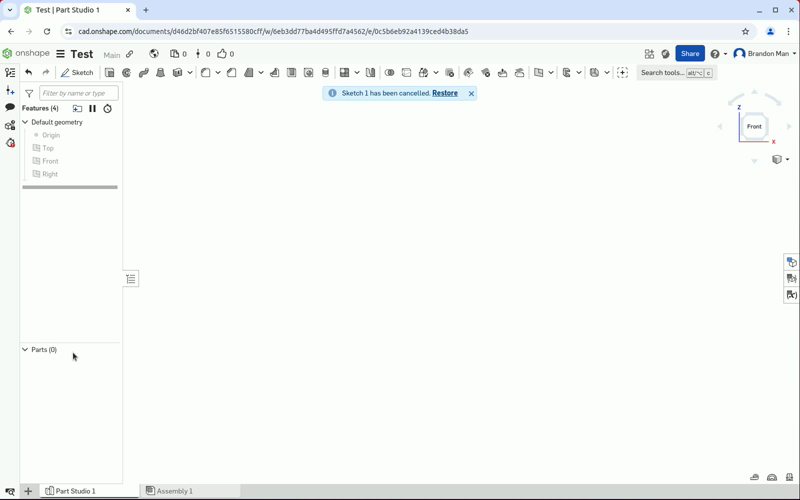
key_up(shift)
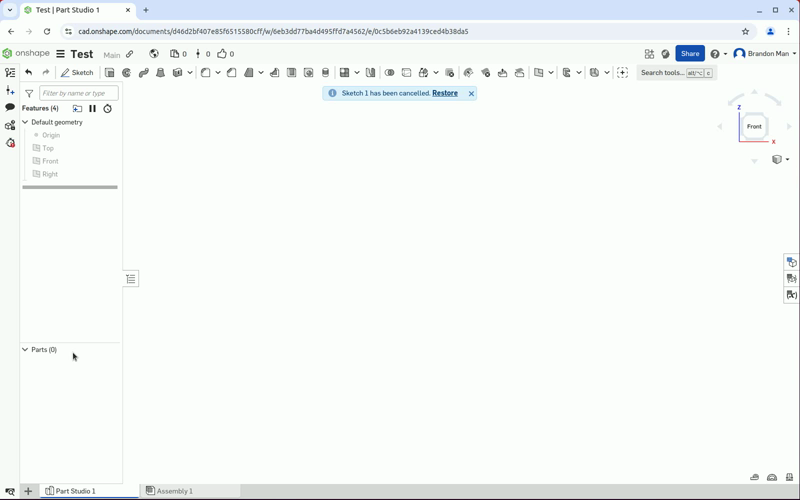
mouse_move(73, 352)
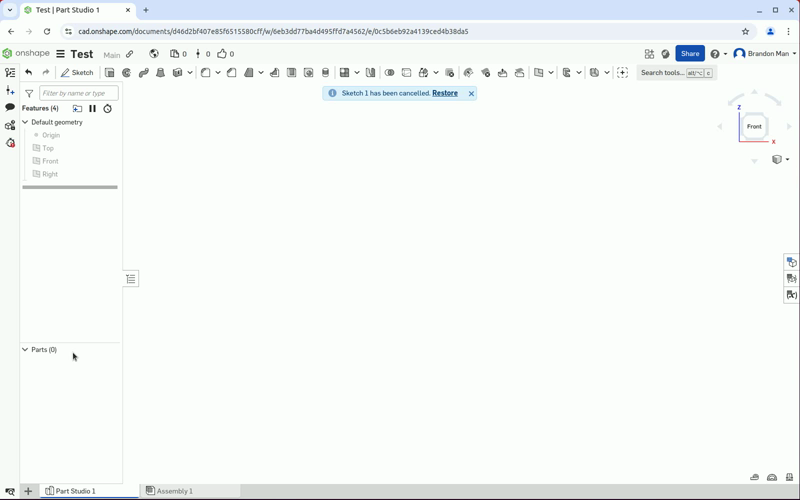
key(shift+y)
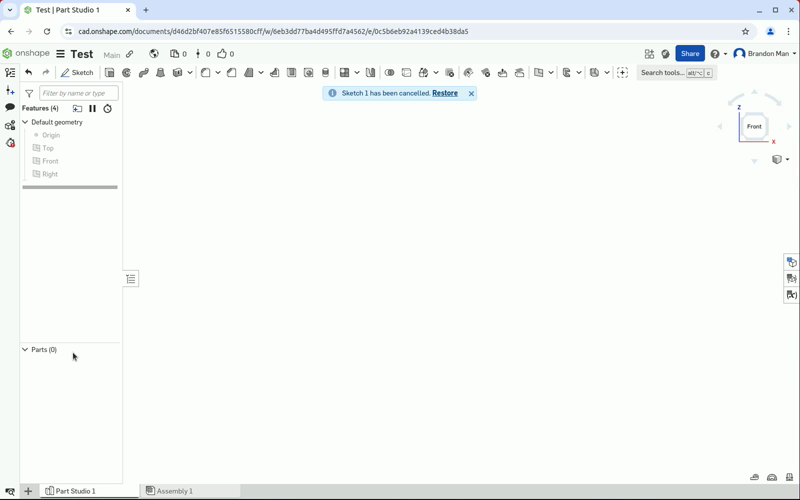
key(shift+s)
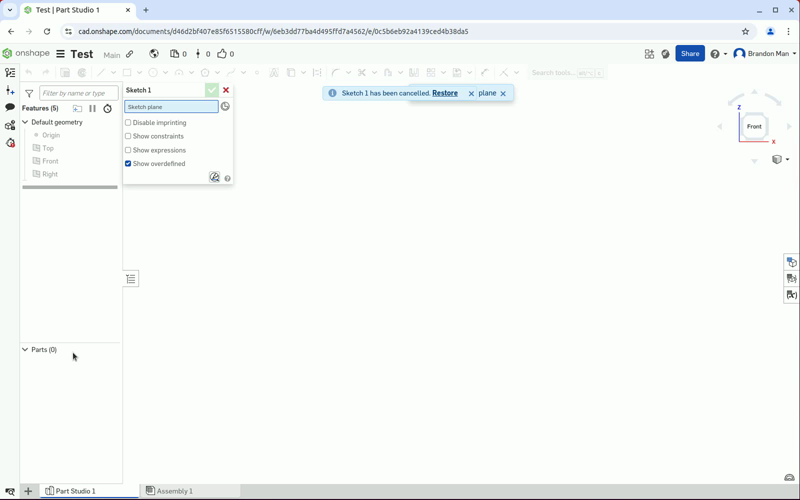
mouse_move(73, 163)
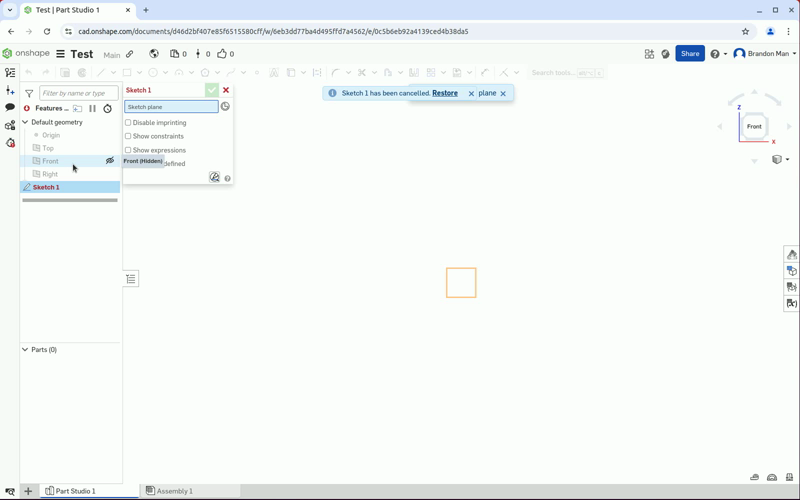
click(73, 163)
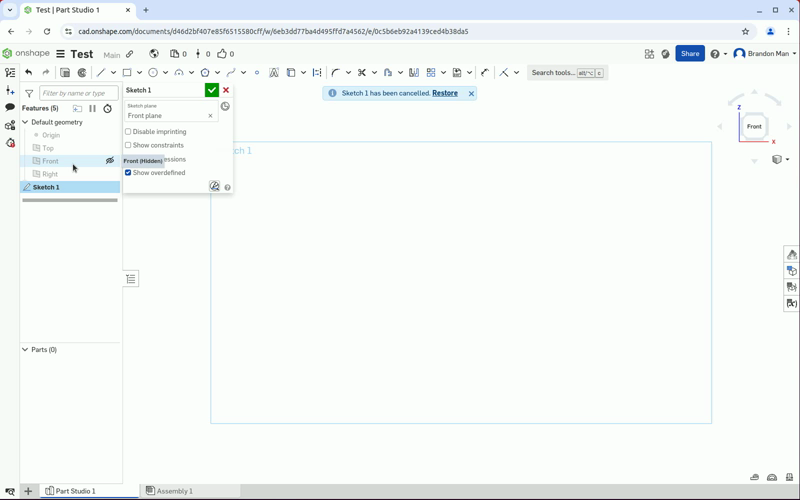
mouse_move(73, 352)
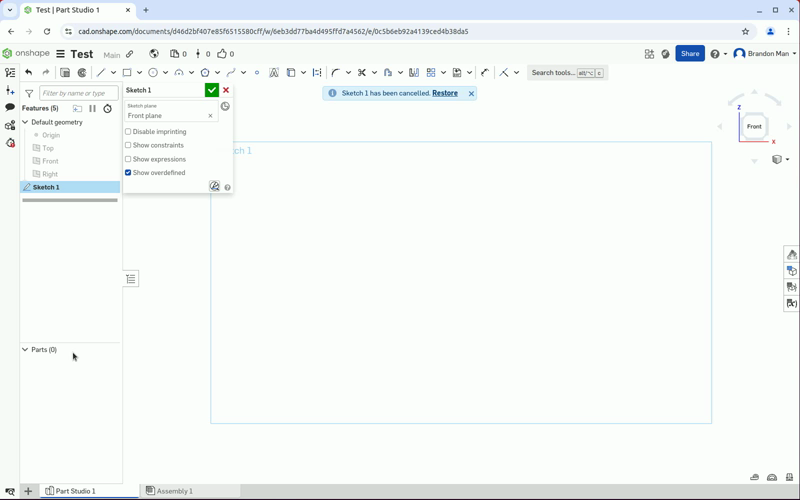
key(y)
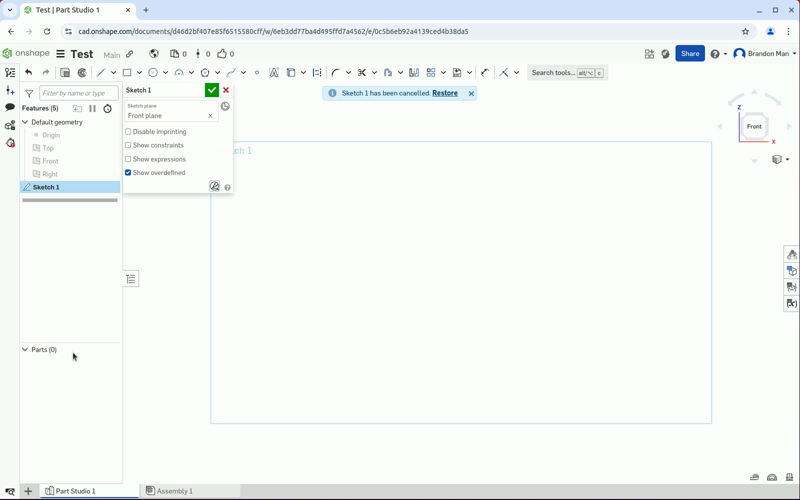
key(a)
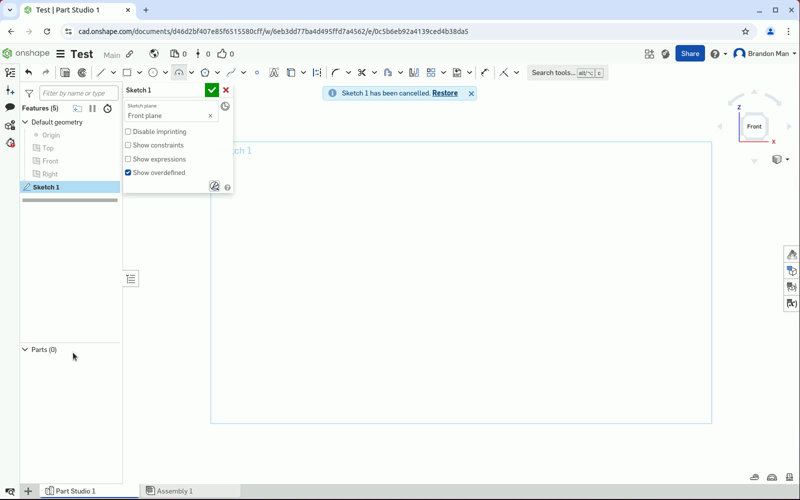
key_down(shift)
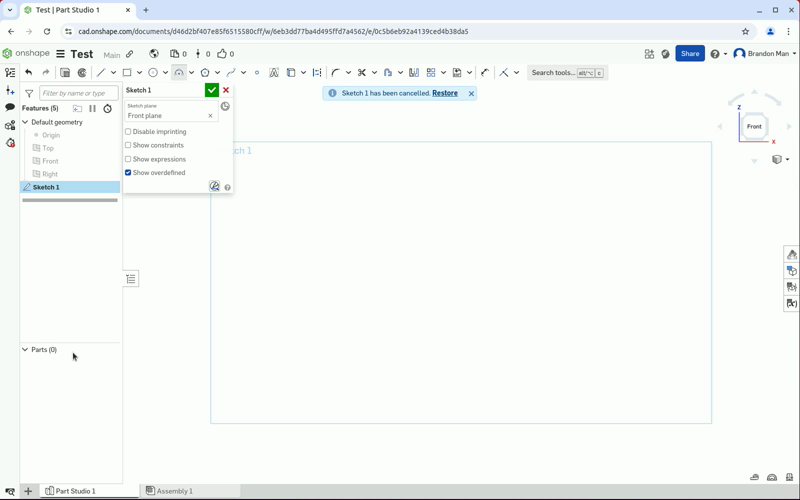
mouse_move(422, 267)
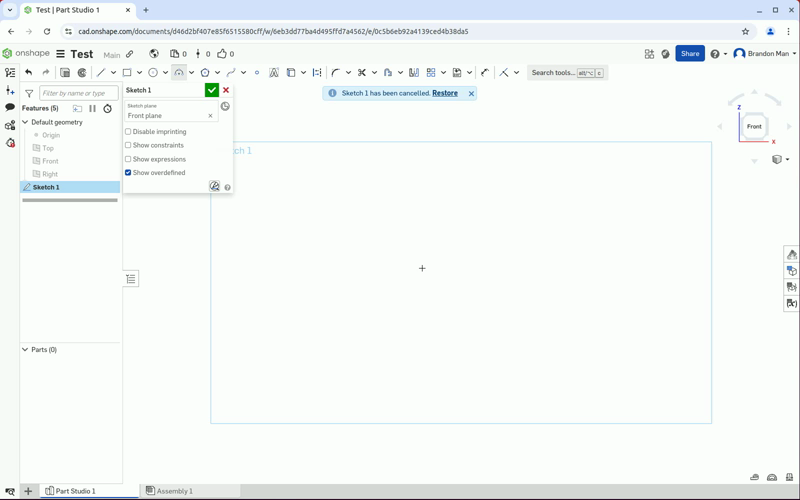
click(422, 267)
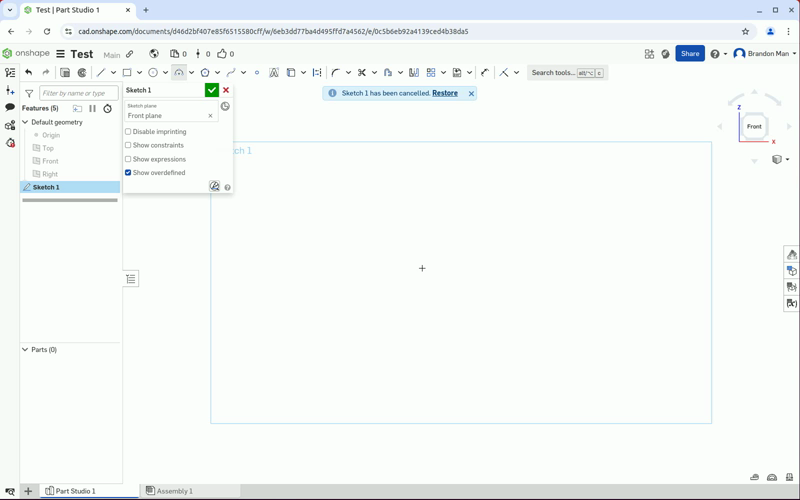
key_up(shift)
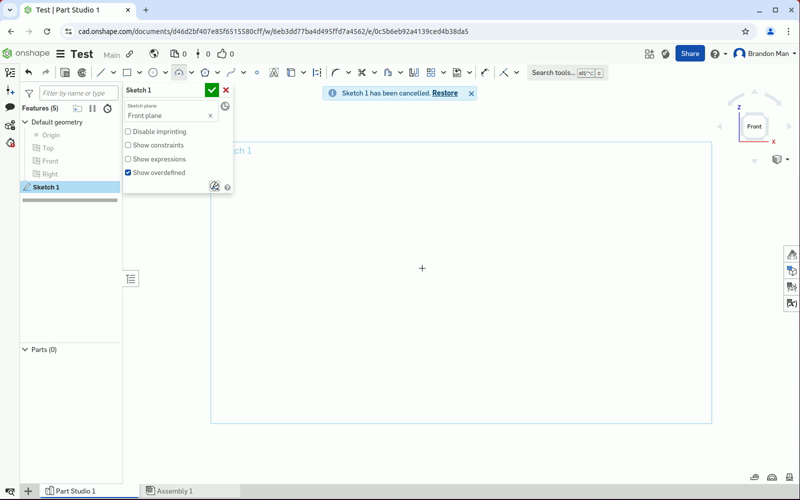
key_down(shift)
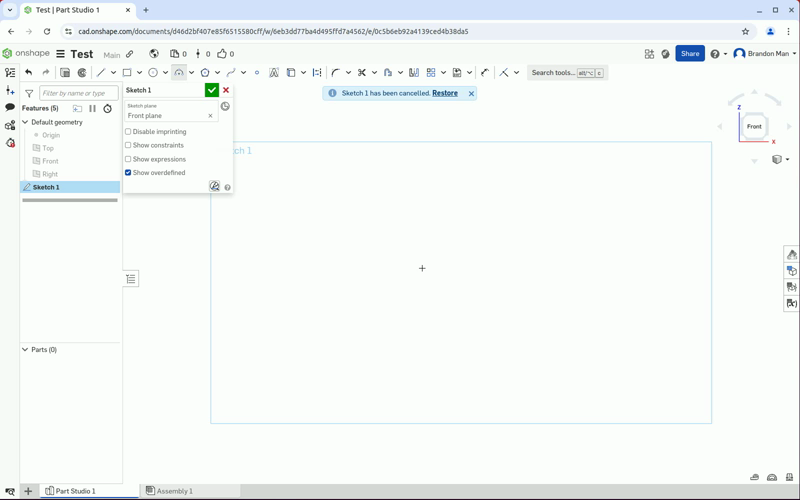
mouse_move(429, 288)
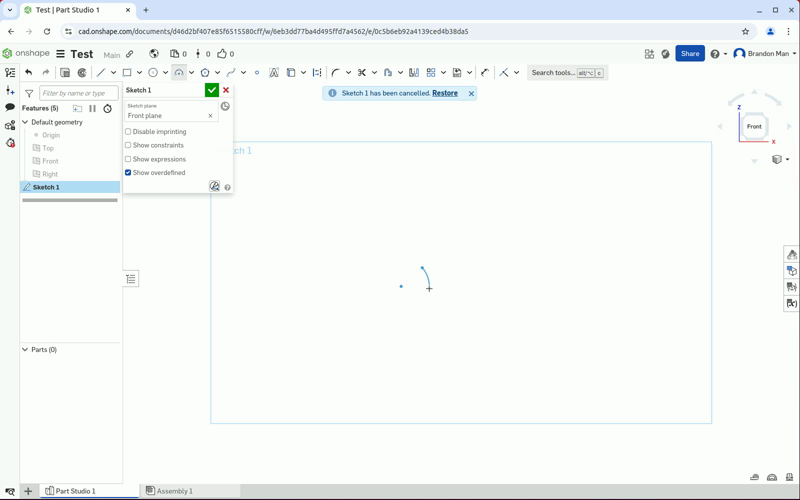
click(429, 288)
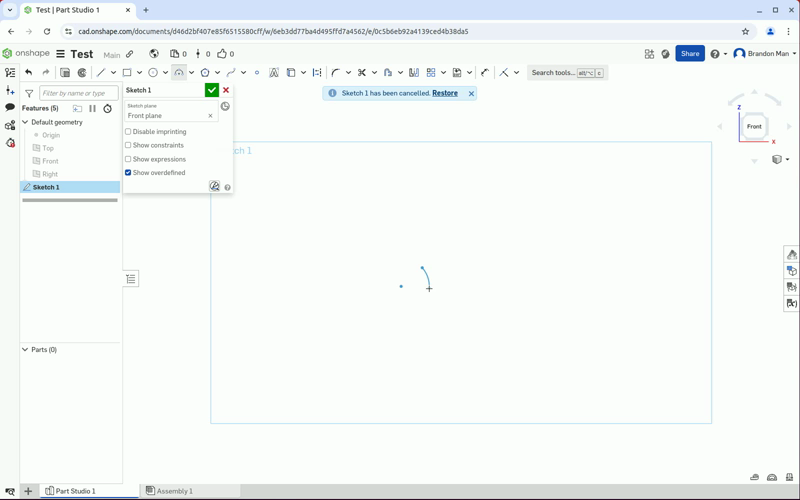
mouse_move(424, 278)
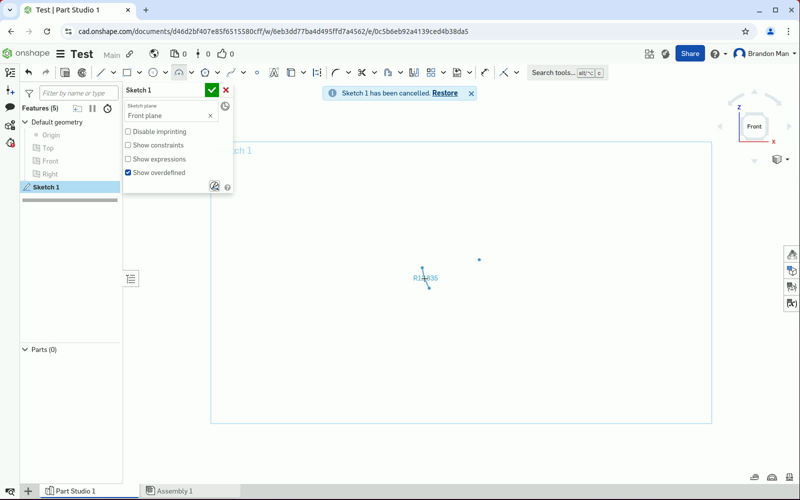
click(424, 278)
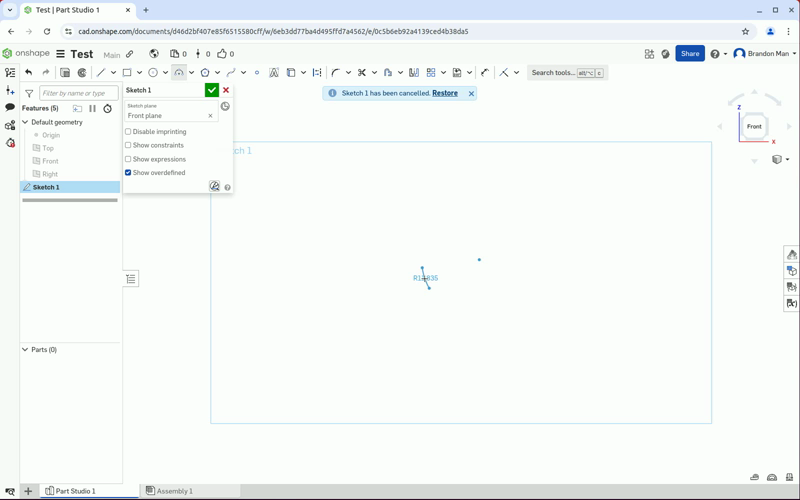
key_up(shift)
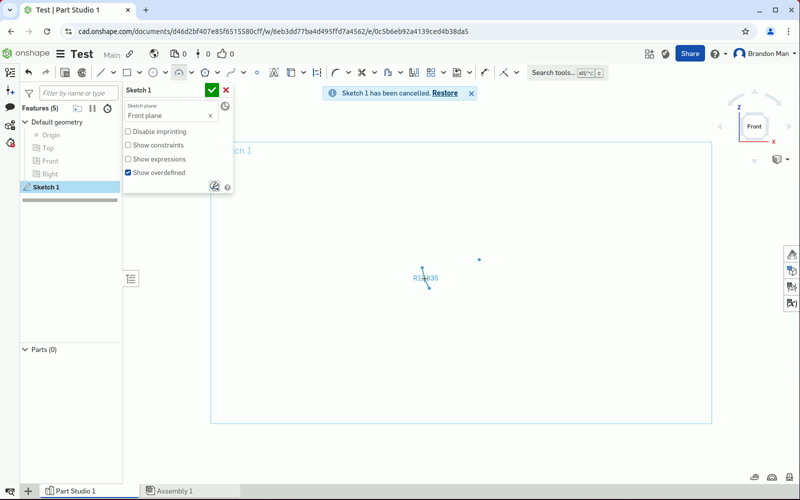
key(esc)
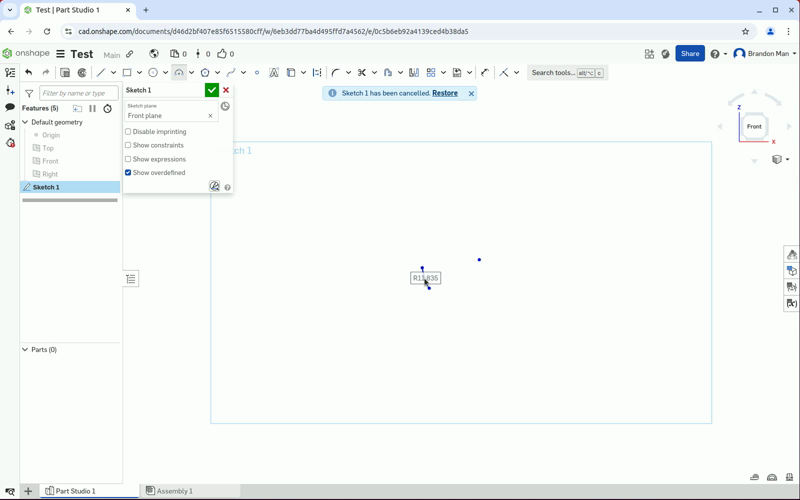
key(l)
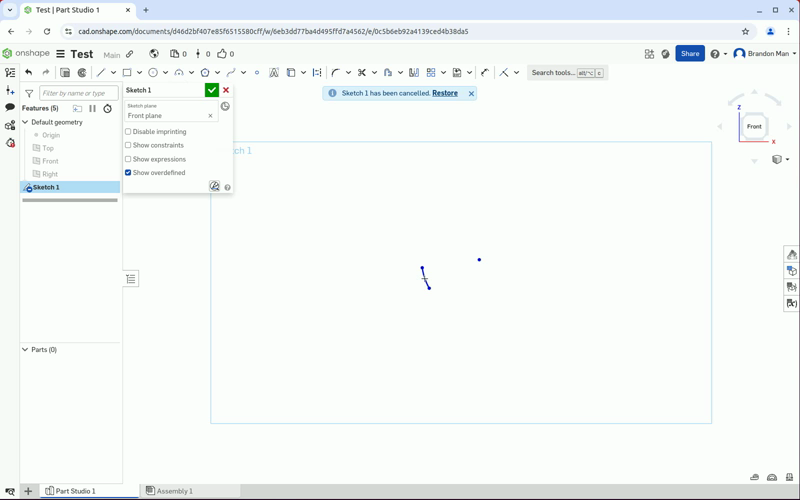
mouse_move(429, 288)
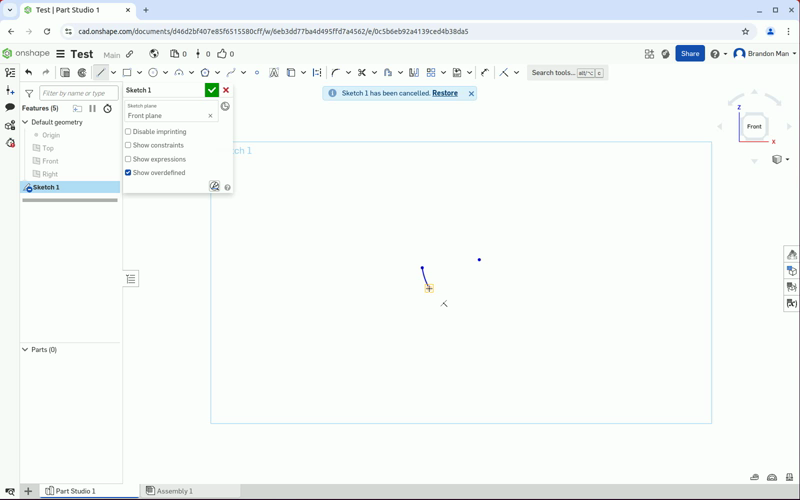
click(429, 288)
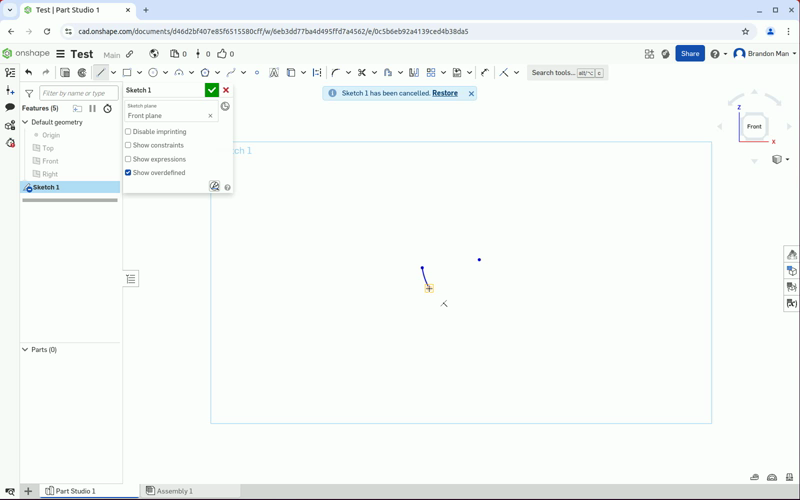
key_down(shift)
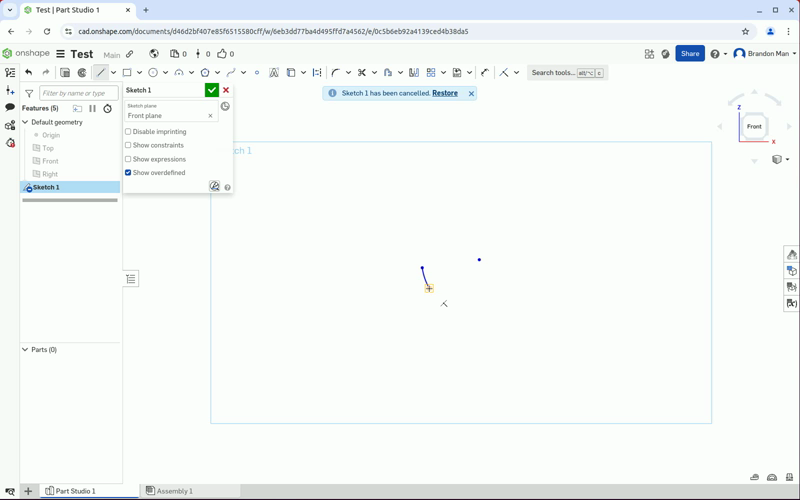
mouse_move(459, 288)
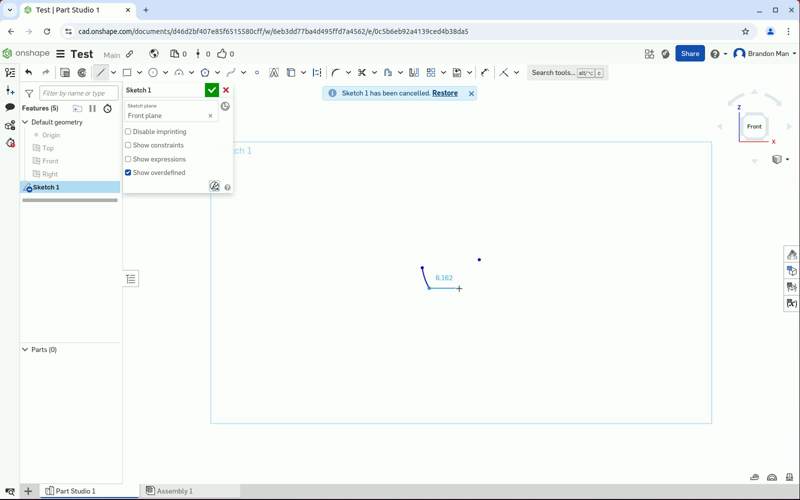
mouse_move(438, 288)
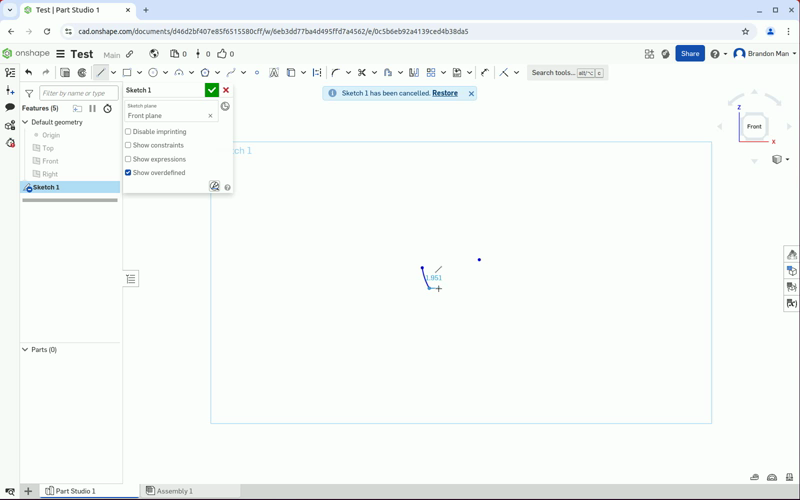
click(438, 288)
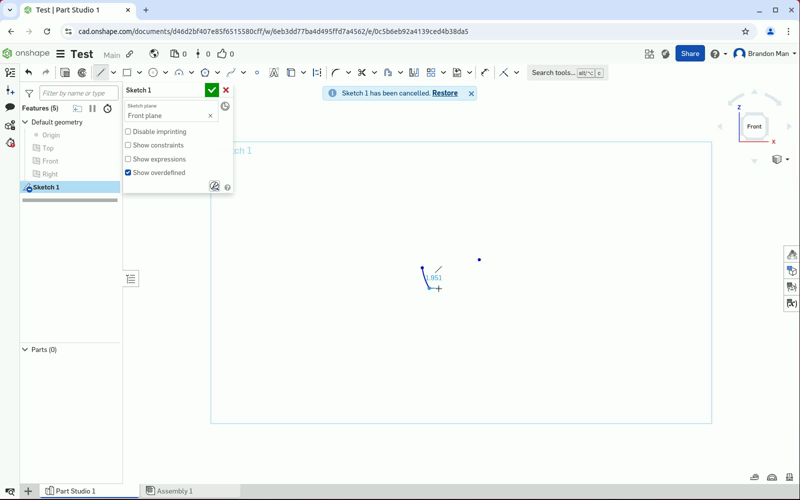
key_up(shift)
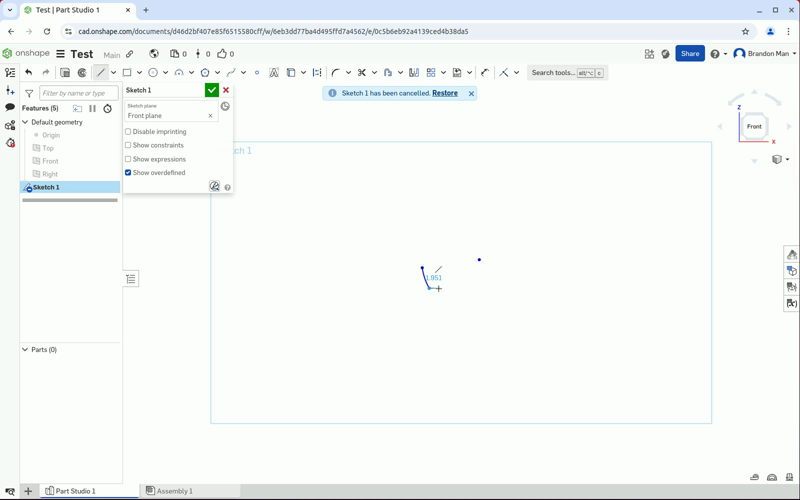
key_down(shift)
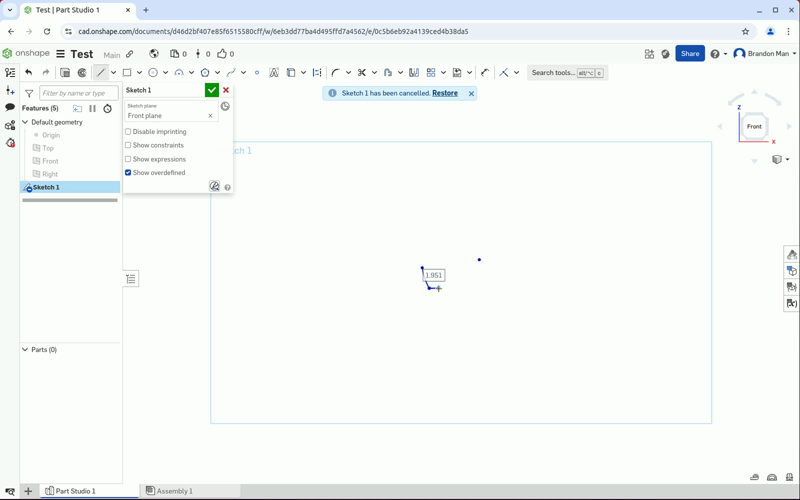
mouse_move(468, 288)
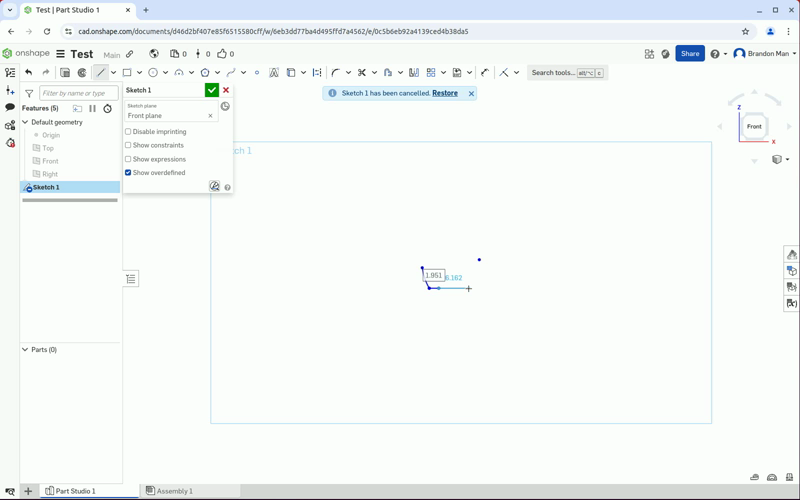
mouse_move(445, 273)
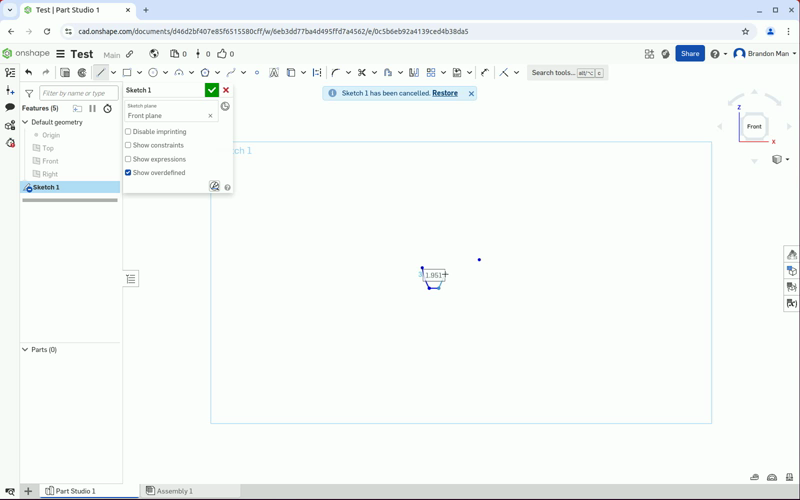
click(445, 273)
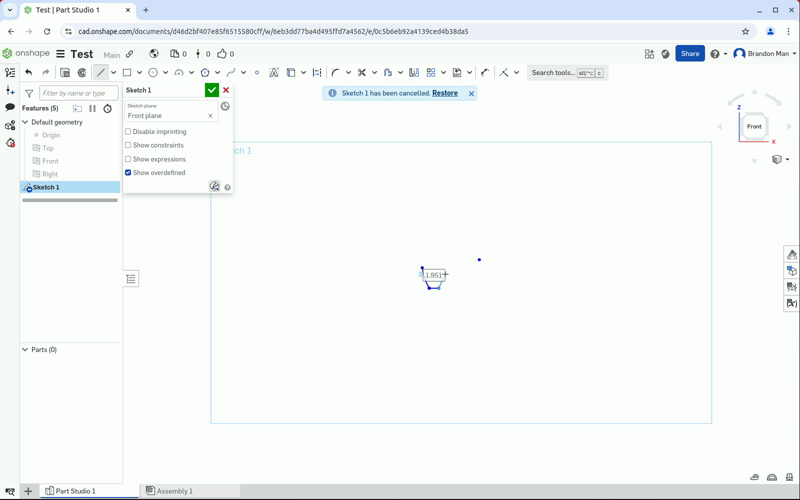
key_up(shift)
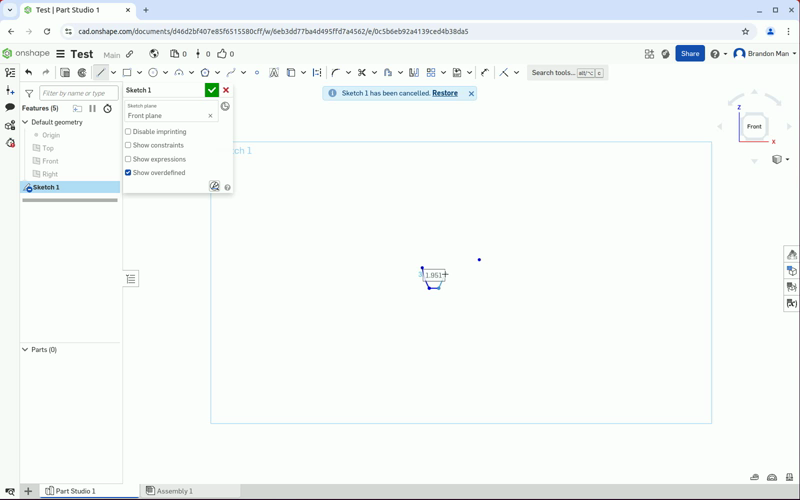
key_down(shift)
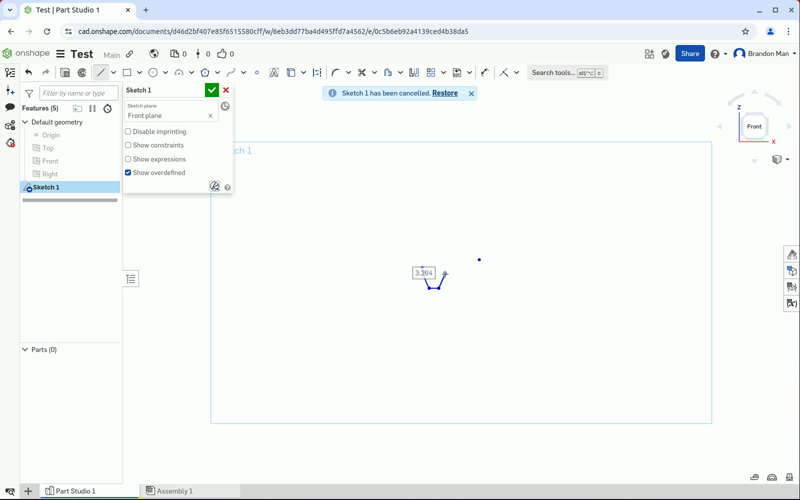
mouse_move(475, 273)
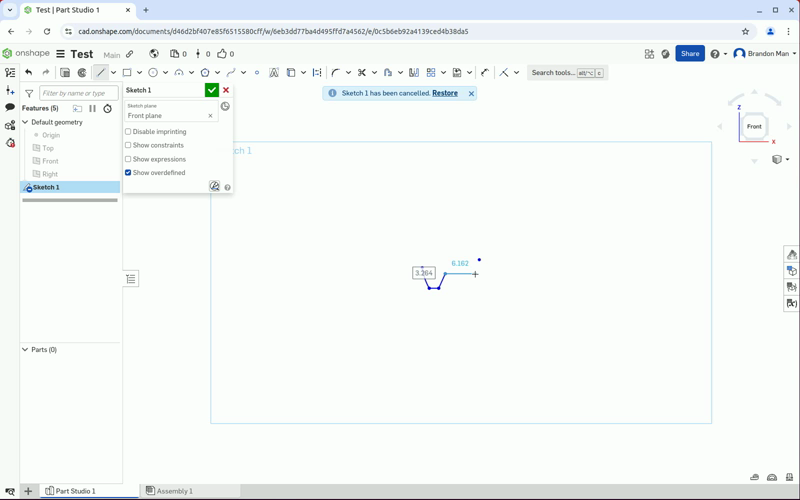
mouse_move(455, 288)
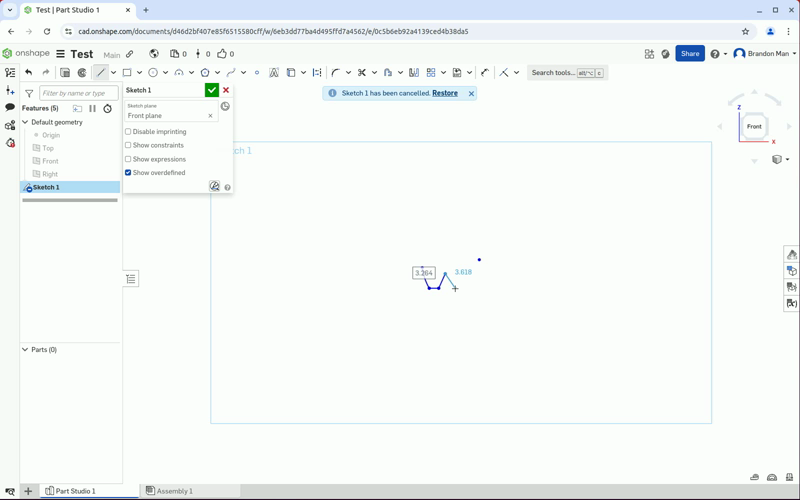
click(455, 288)
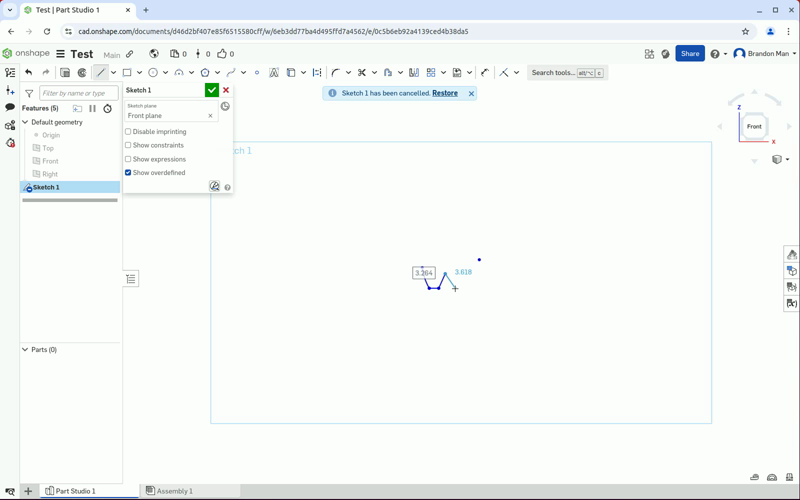
key_up(shift)
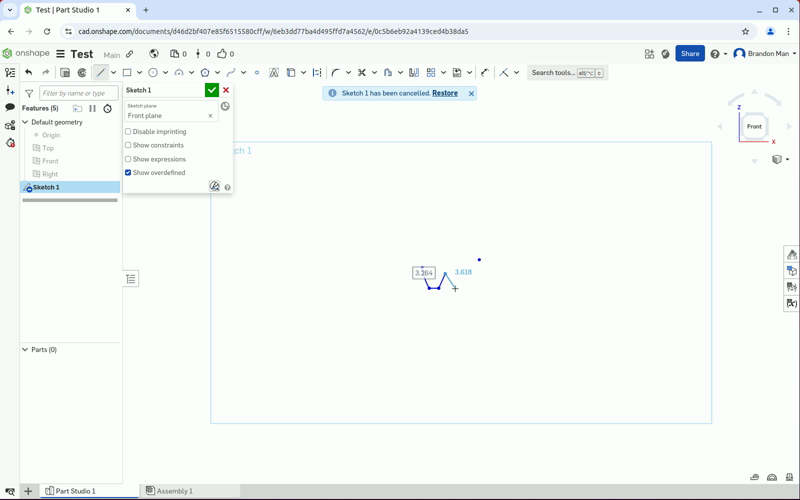
key_down(shift)
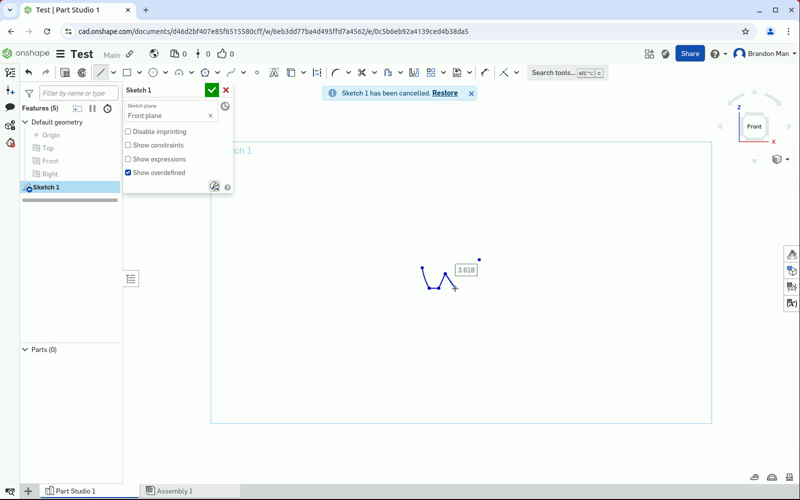
mouse_move(485, 288)
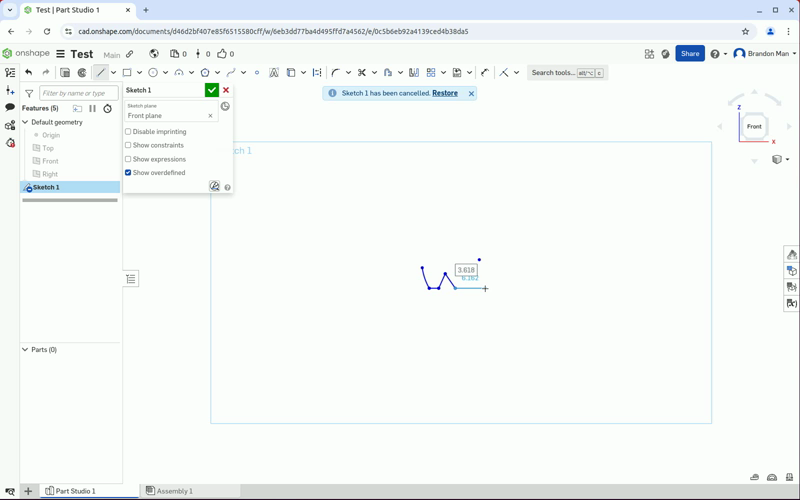
mouse_move(497, 288)
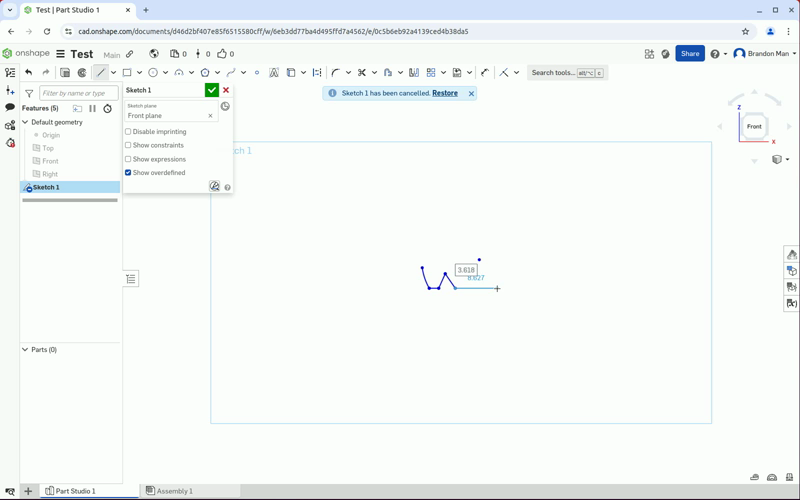
click(497, 288)
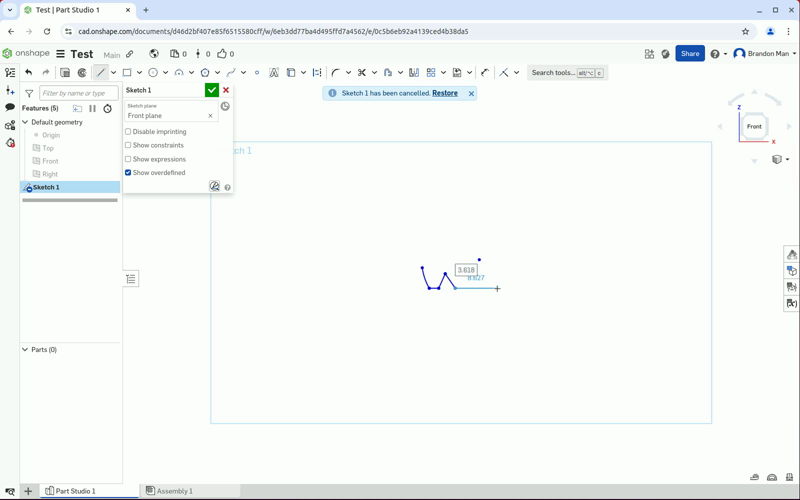
key_up(shift)
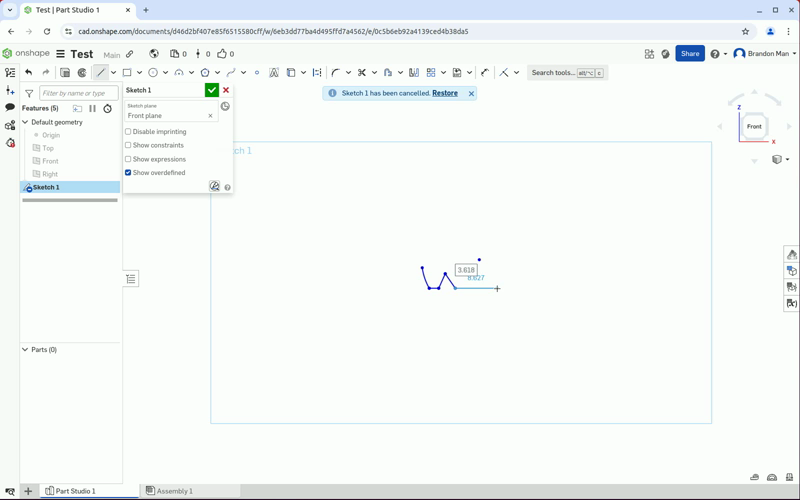
key_down(shift)
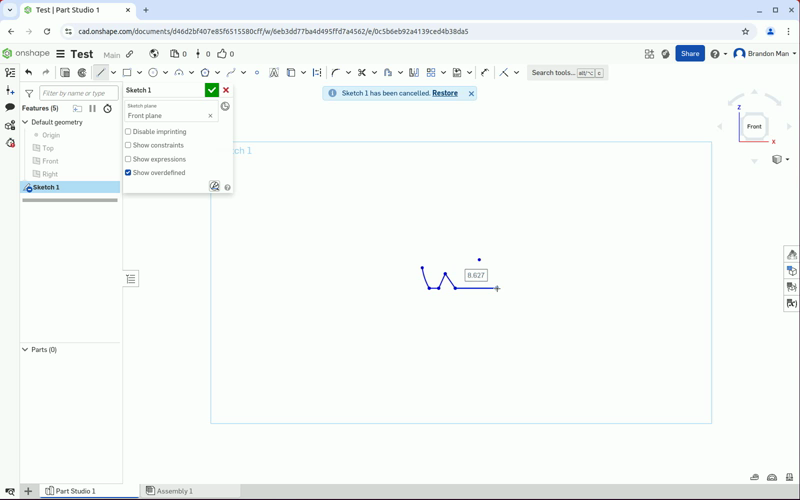
mouse_move(527, 288)
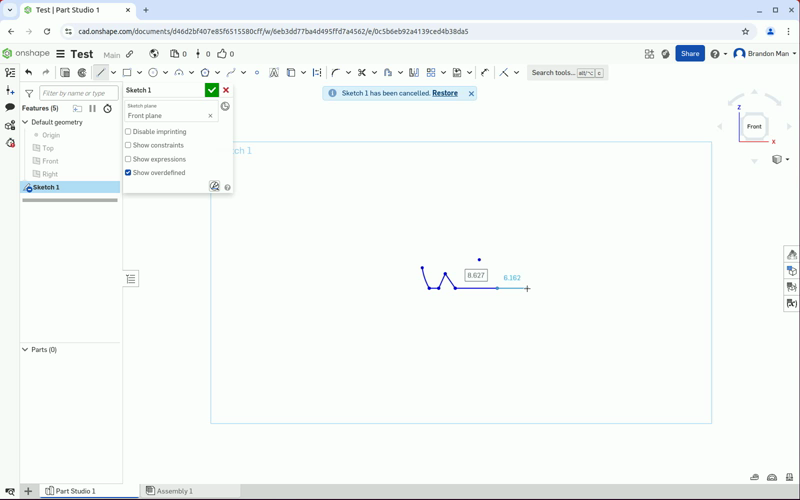
mouse_move(497, 246)
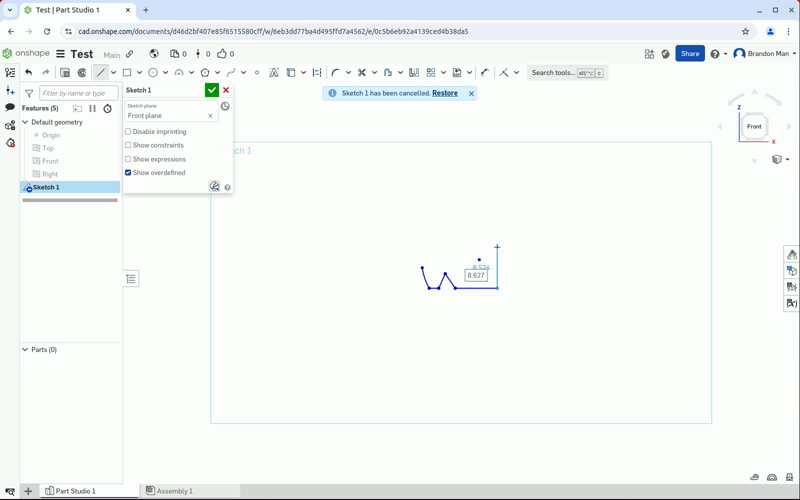
click(497, 246)
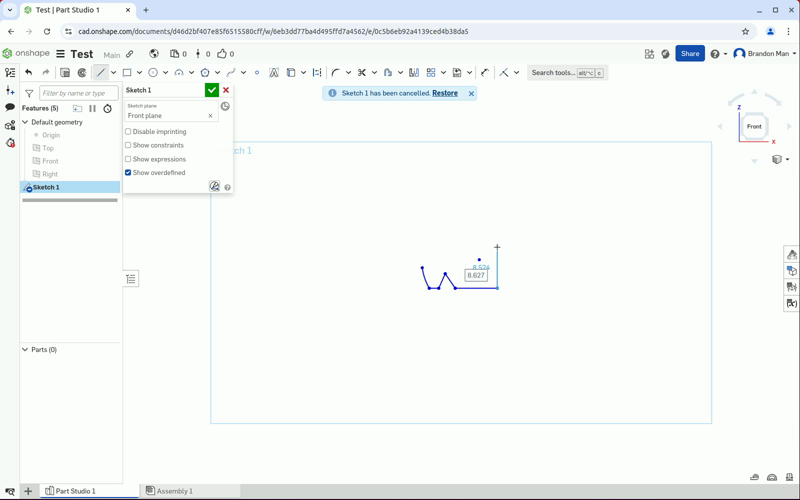
key_up(shift)
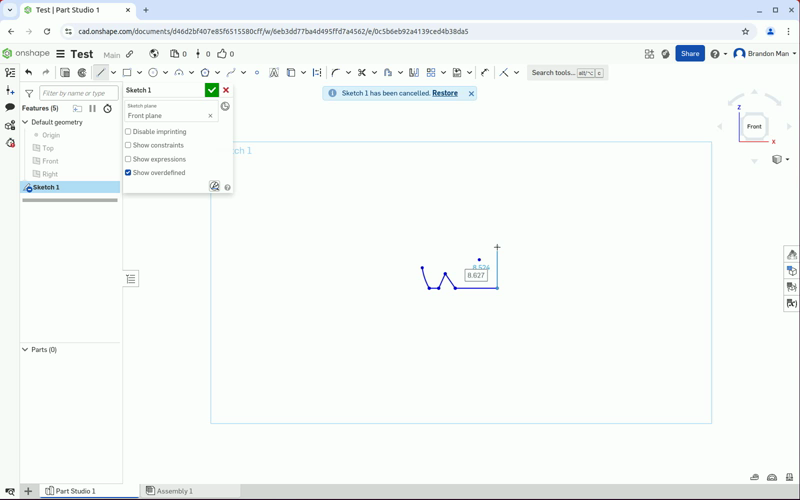
key_down(shift)
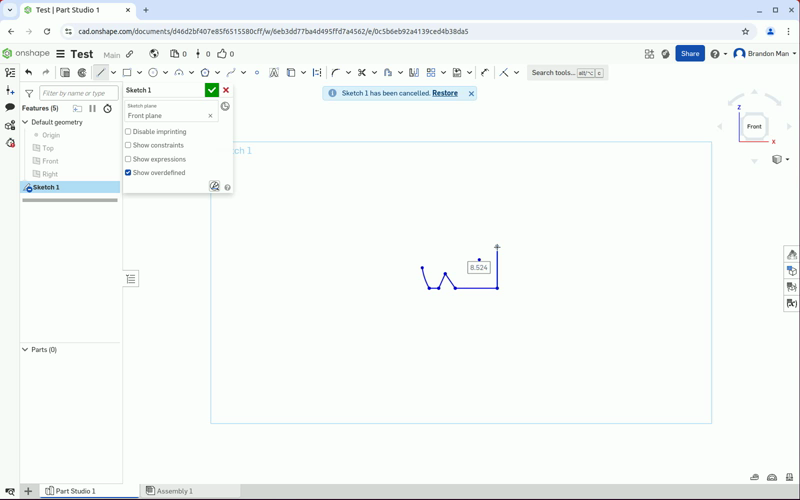
mouse_move(527, 246)
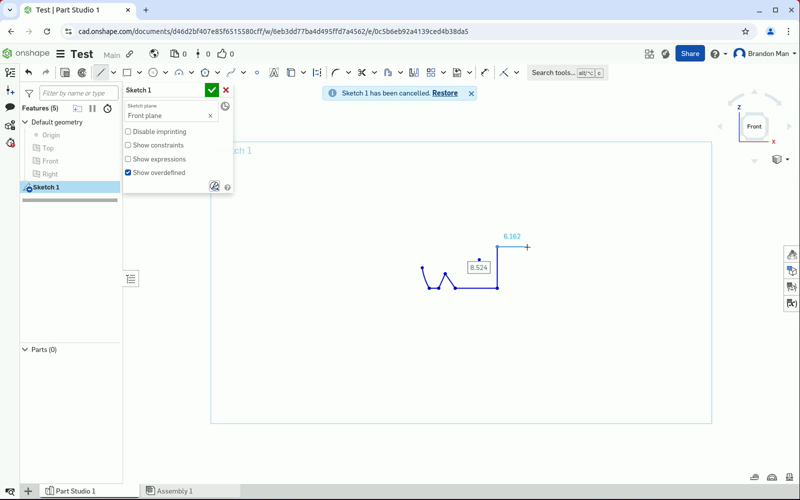
mouse_move(452, 246)
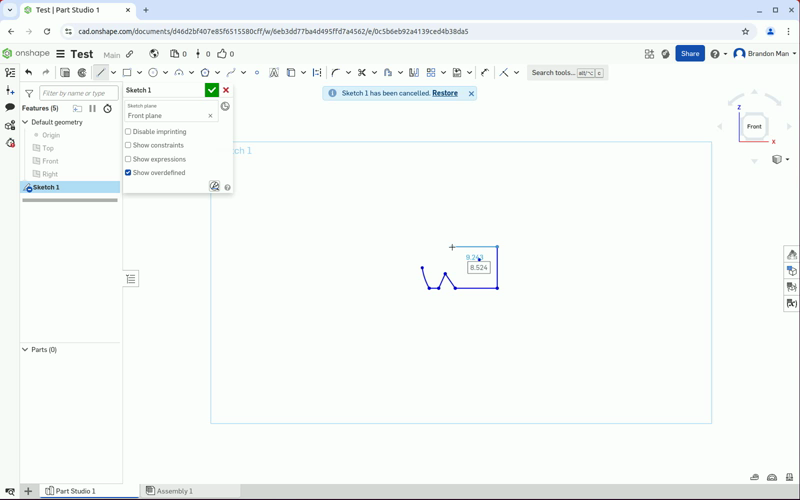
click(452, 246)
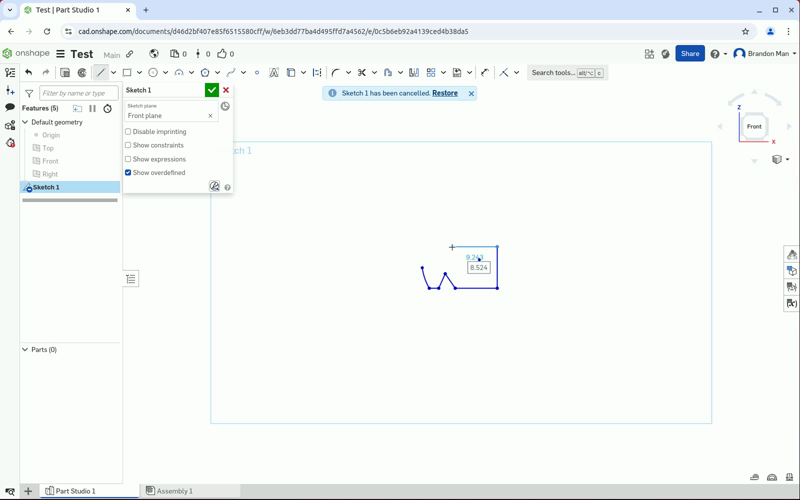
key_up(shift)
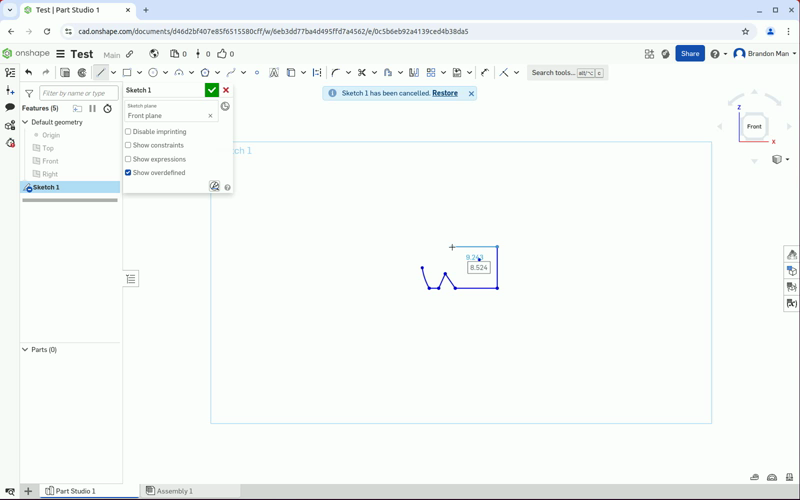
key_down(shift)
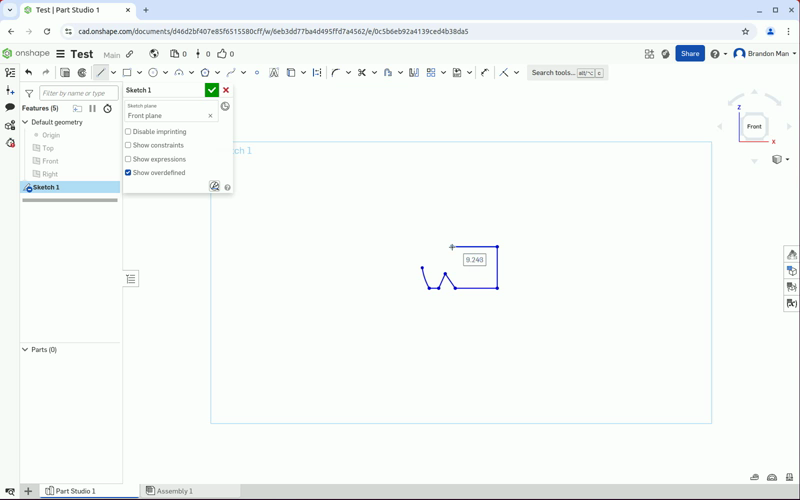
mouse_move(482, 246)
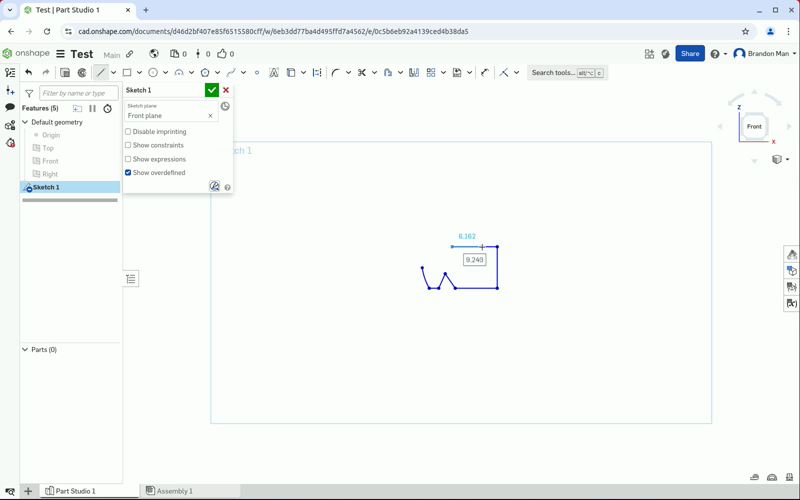
mouse_move(442, 261)
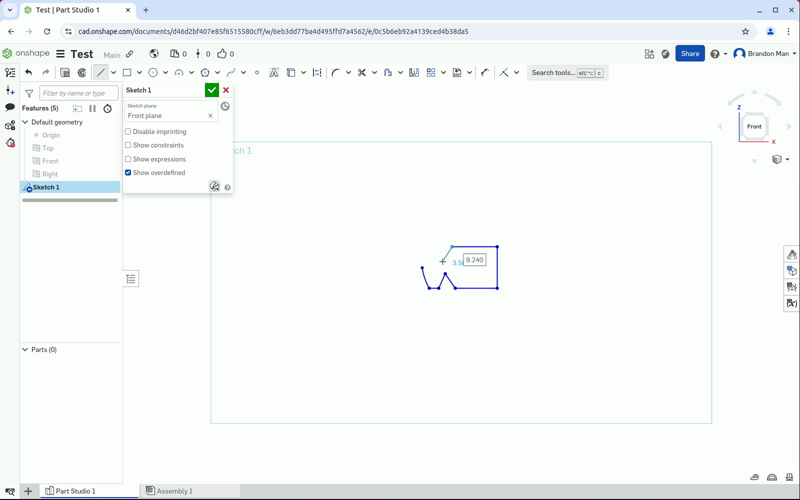
click(442, 261)
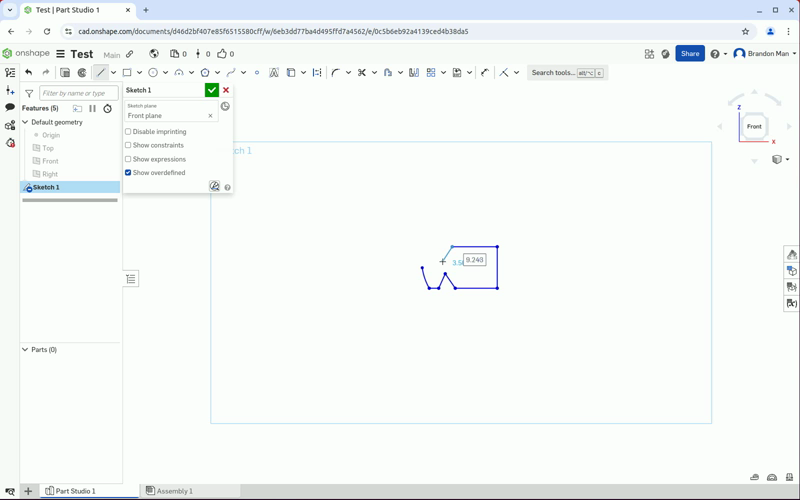
key_up(shift)
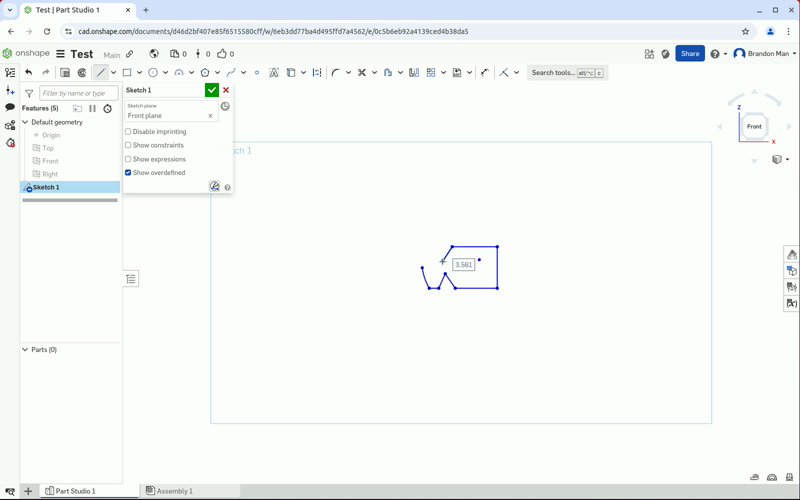
key_down(shift)
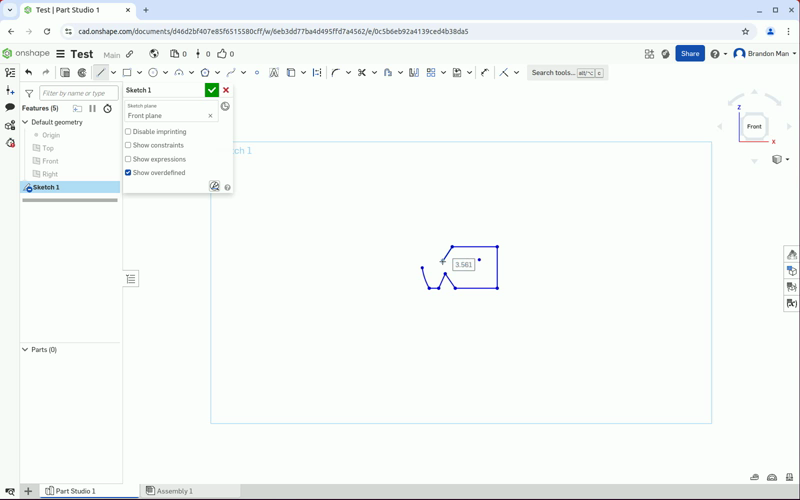
mouse_move(472, 261)
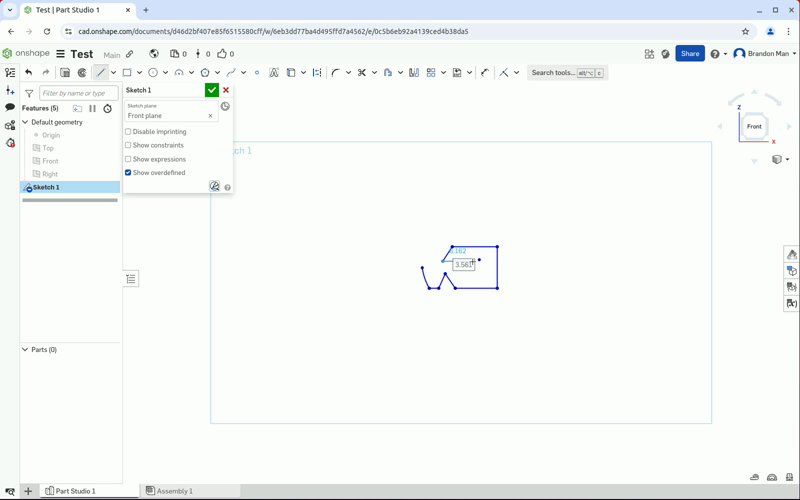
mouse_move(432, 246)
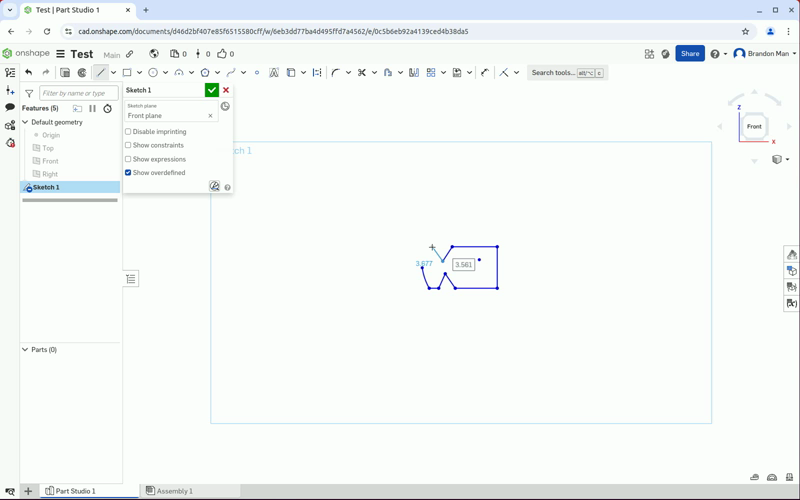
click(432, 246)
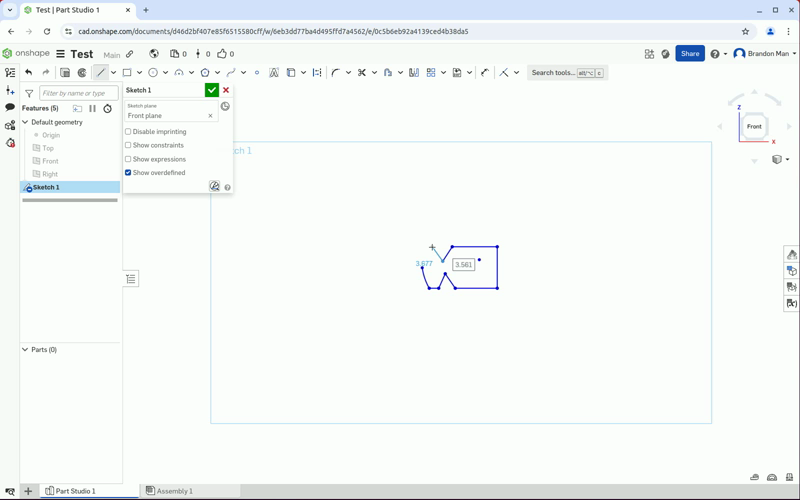
key_up(shift)
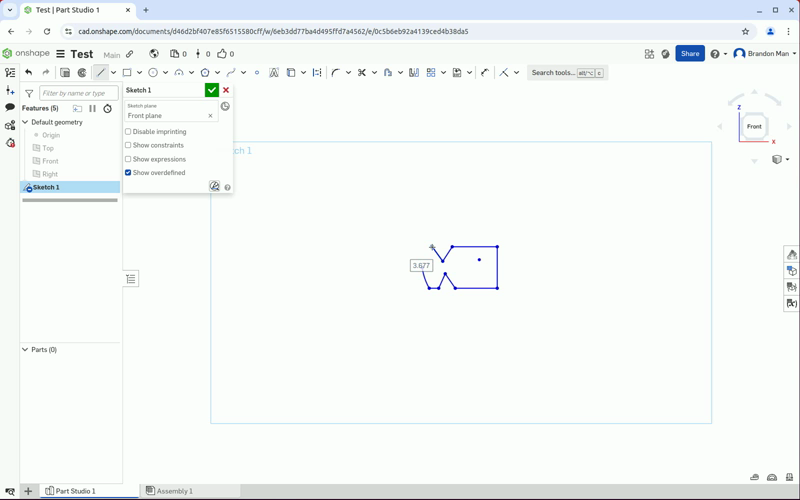
key_down(shift)
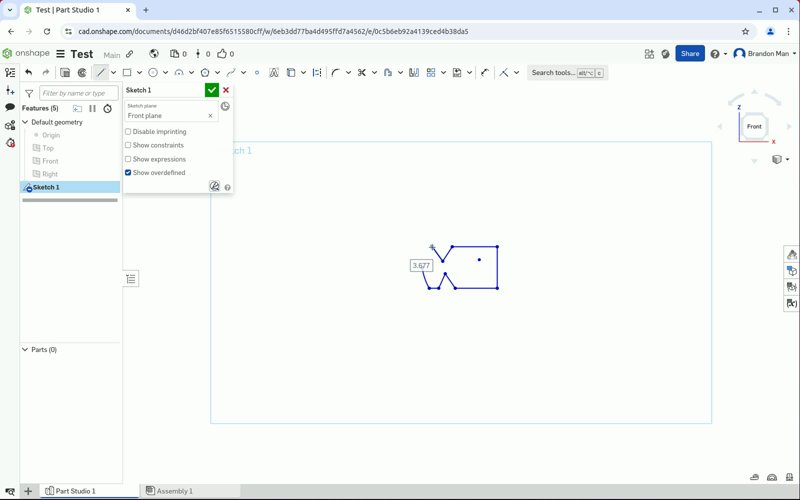
mouse_move(462, 246)
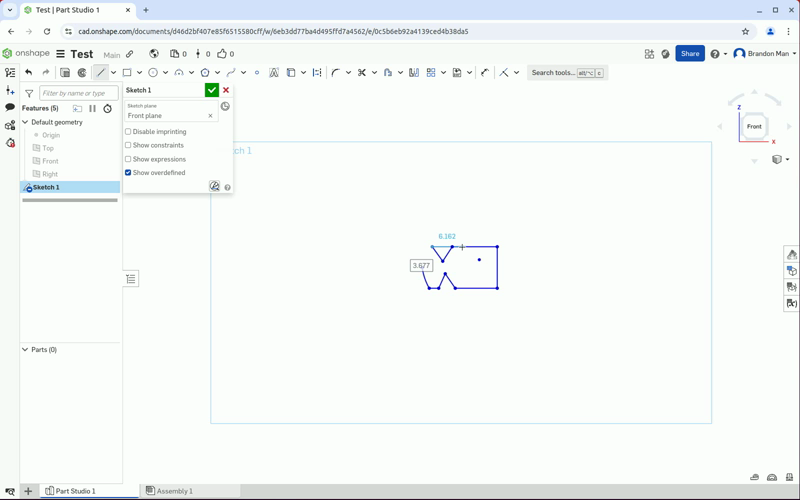
mouse_move(422, 246)
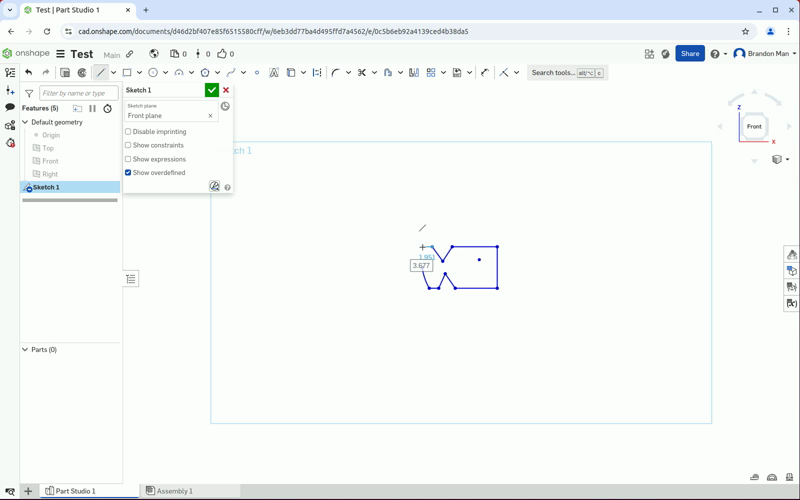
click(422, 246)
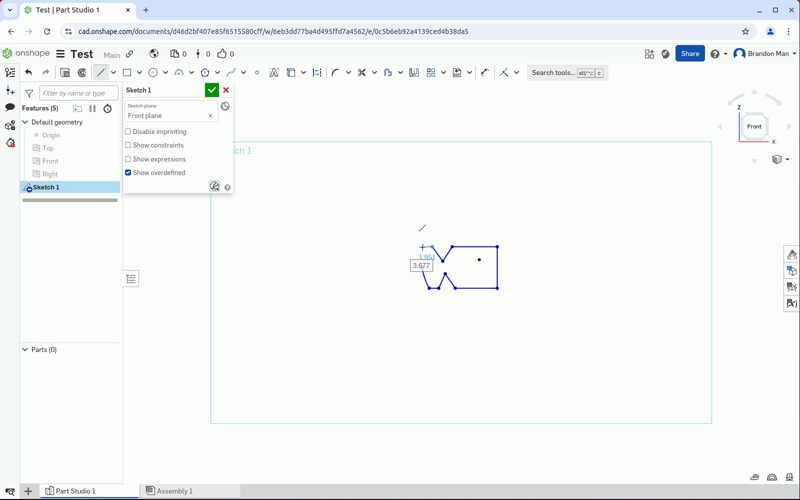
key_up(shift)
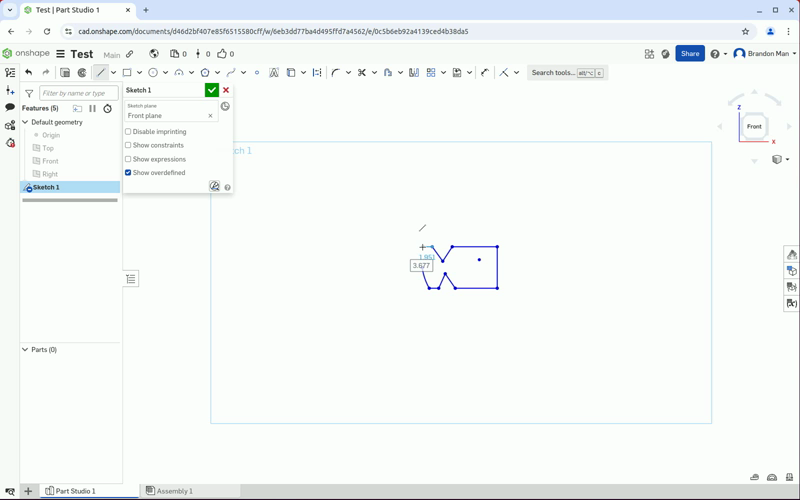
key(esc)
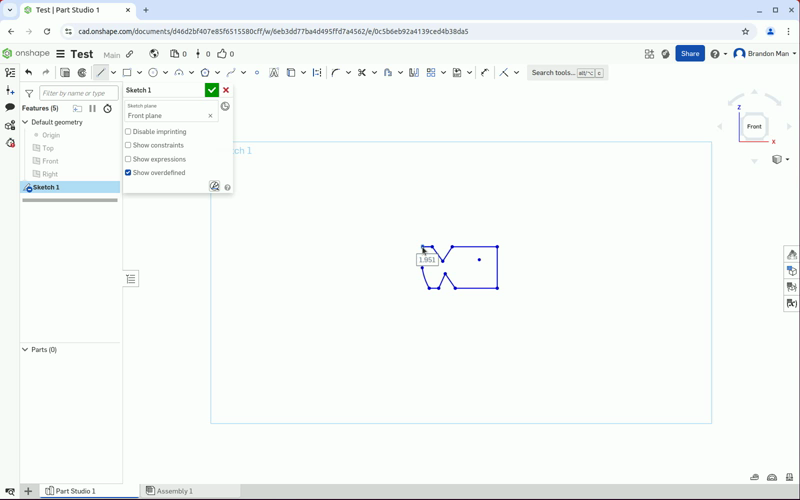
key(a)
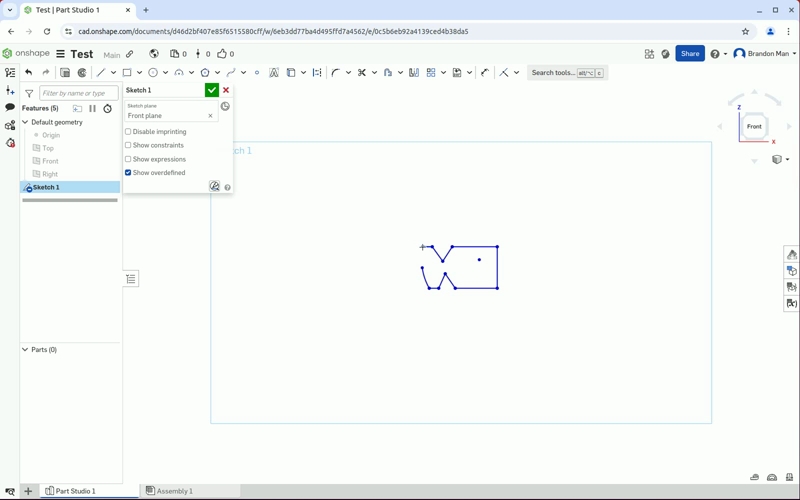
mouse_move(422, 246)
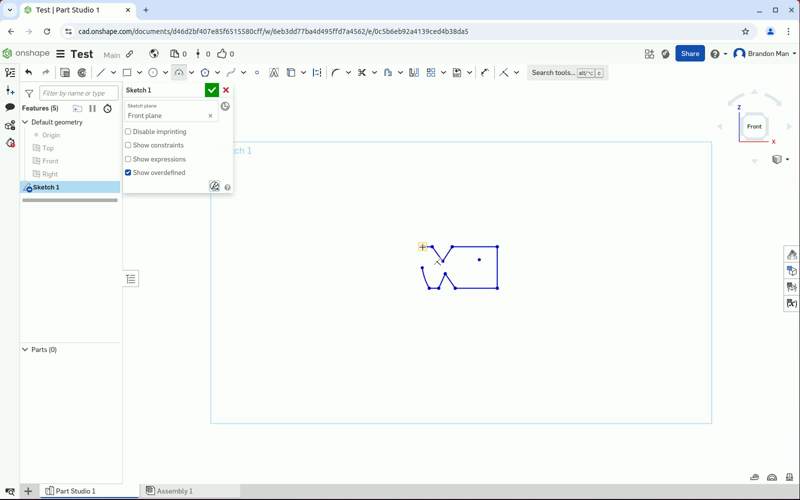
click(422, 246)
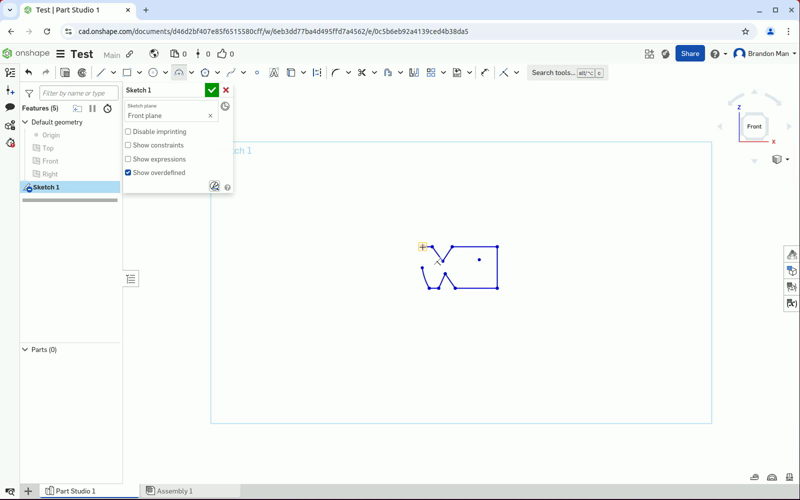
key_down(shift)
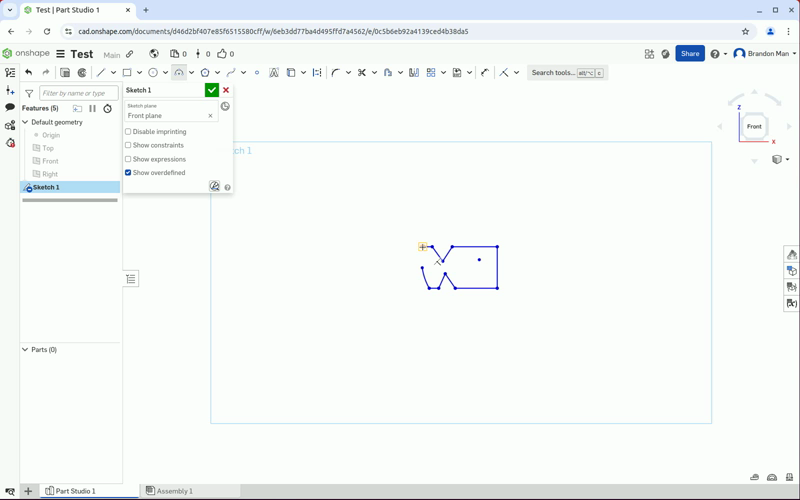
mouse_move(422, 250)
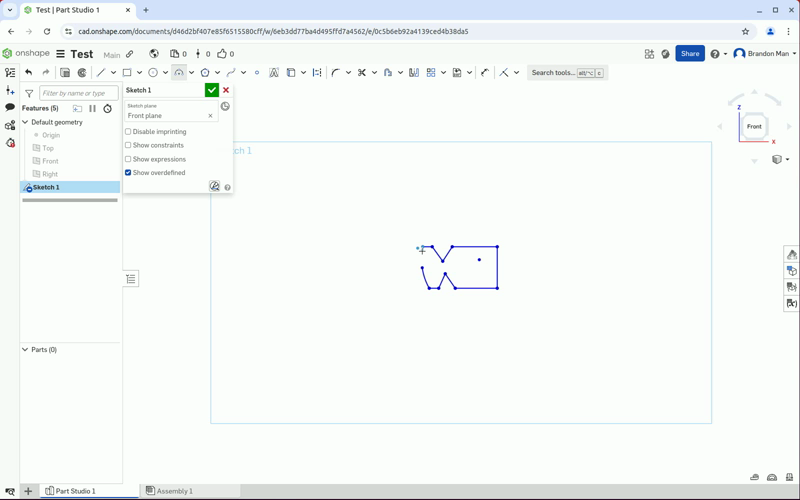
scroll(6)
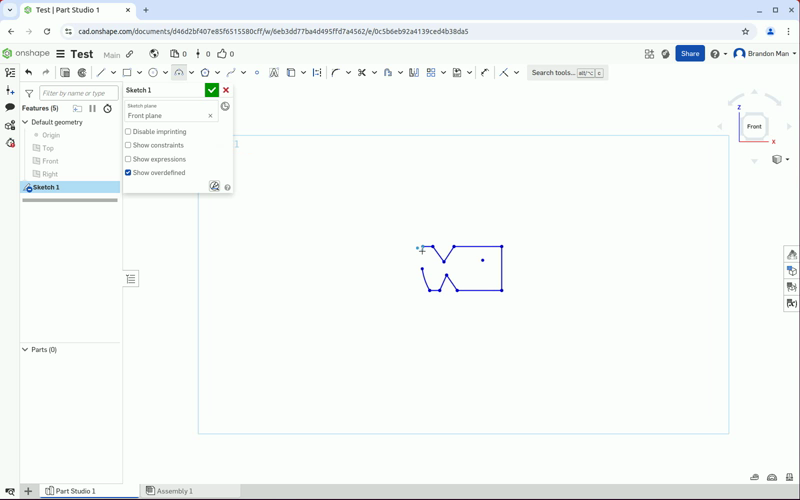
scroll(6)
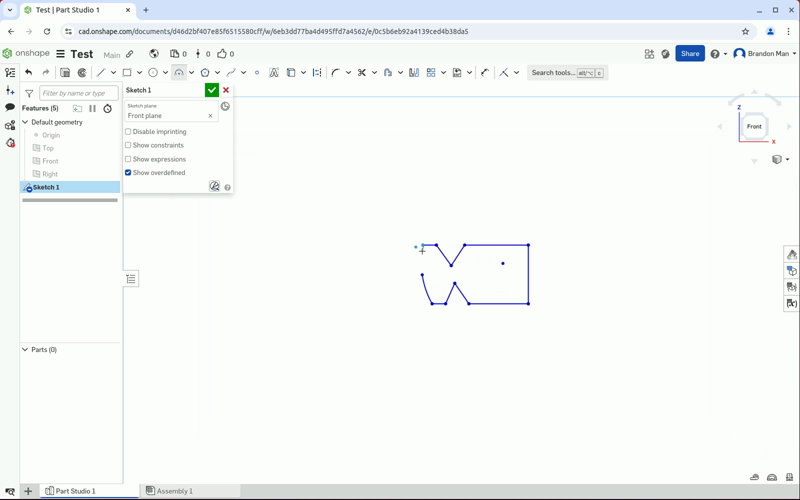
scroll(6)
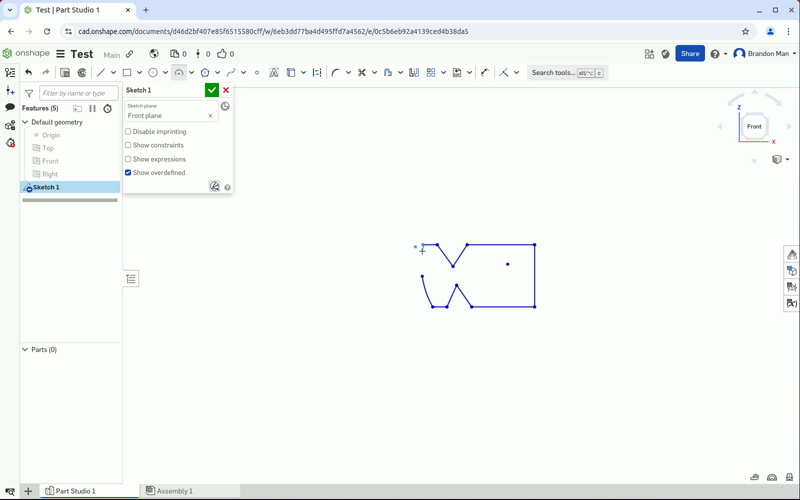
scroll(6)
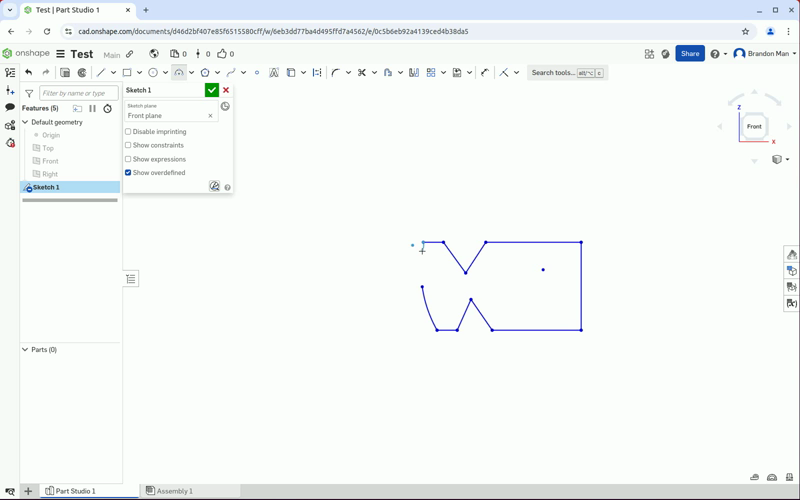
scroll(6)
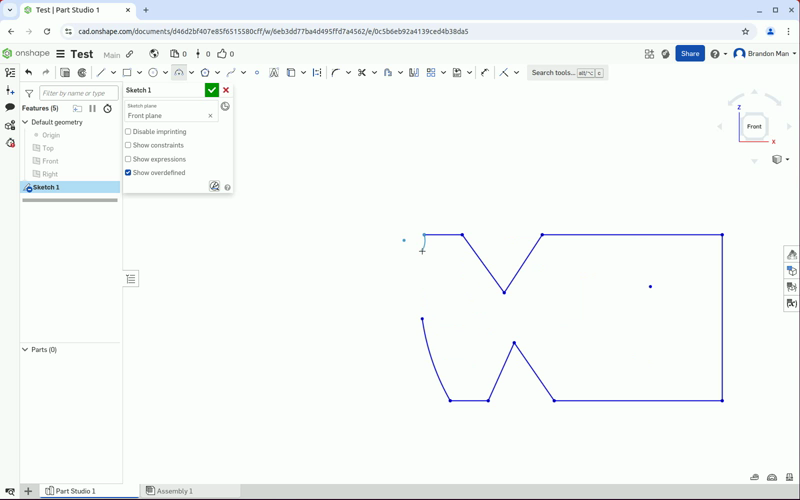
scroll(6)
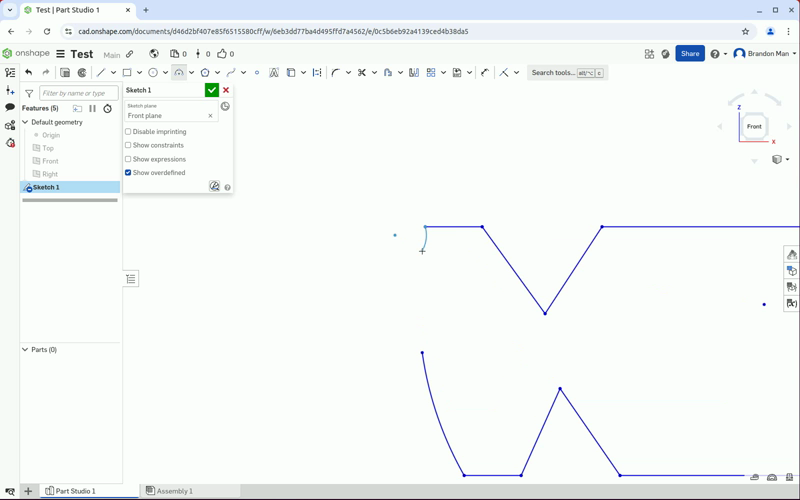
scroll(6)
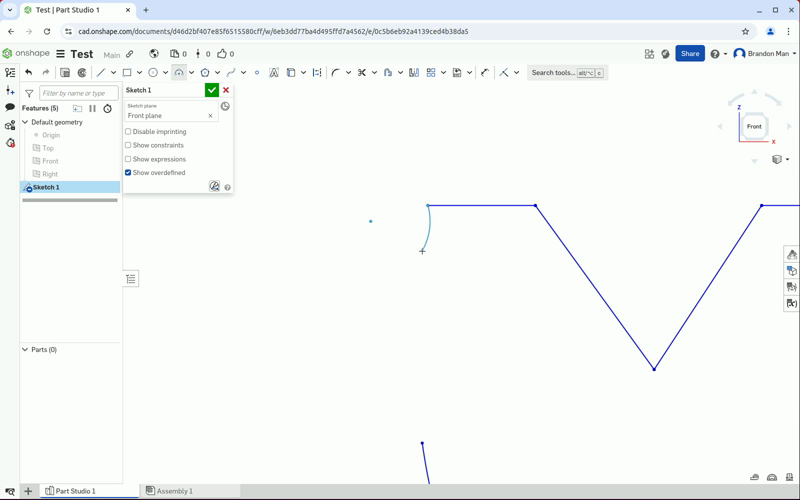
click(422, 250)
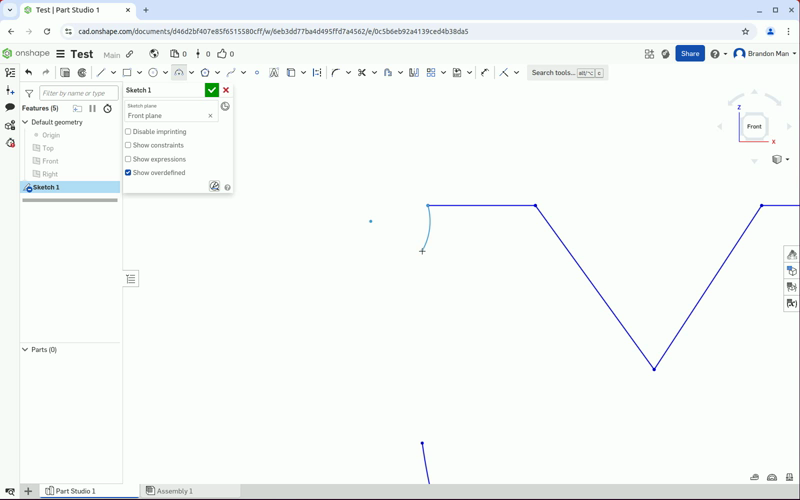
scroll(-6)
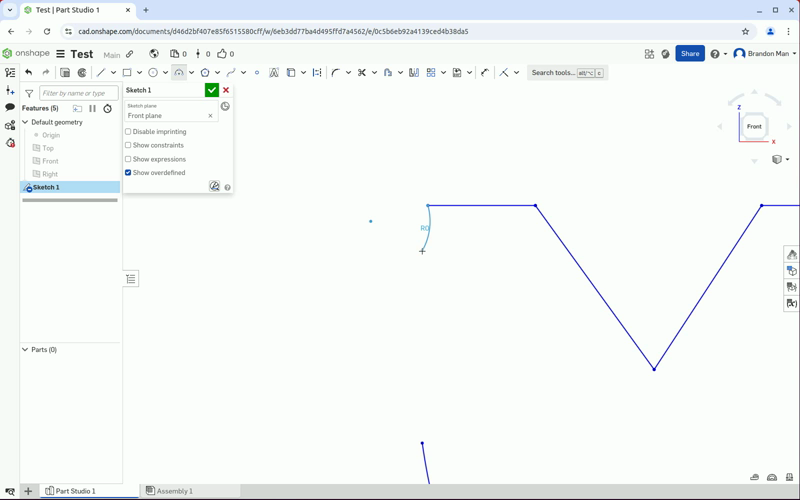
scroll(-6)
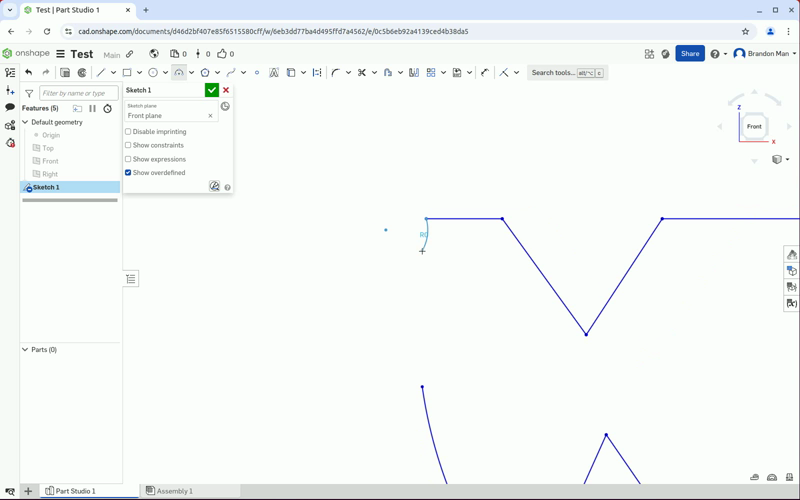
scroll(-6)
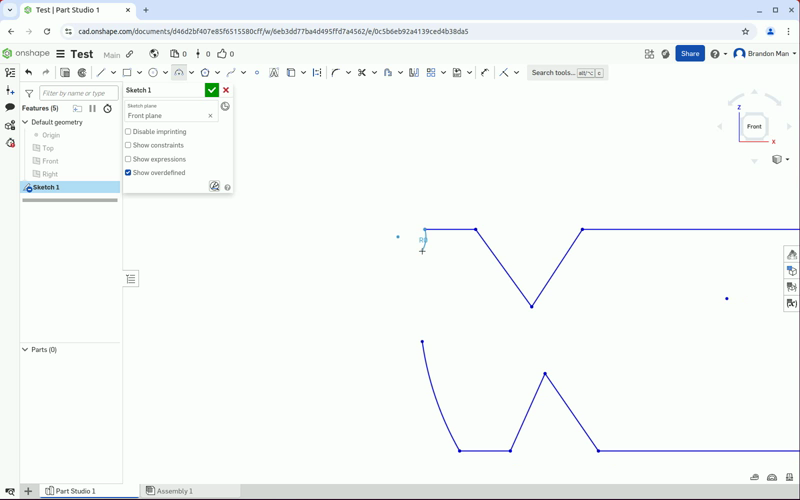
scroll(-6)
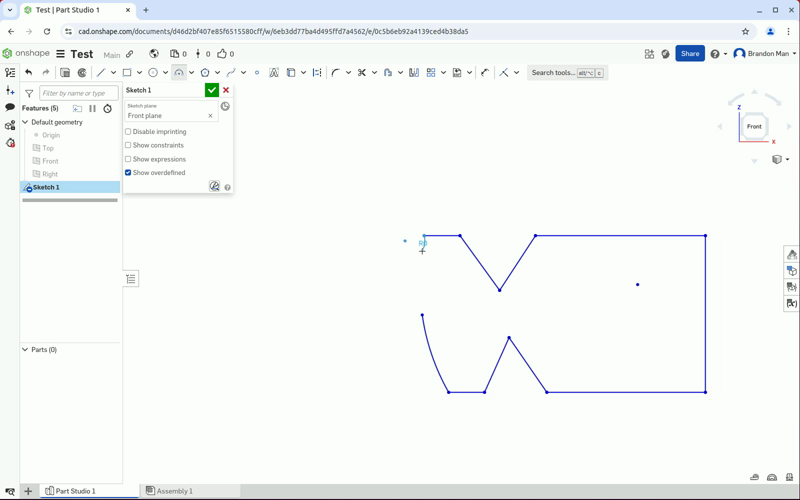
scroll(-6)
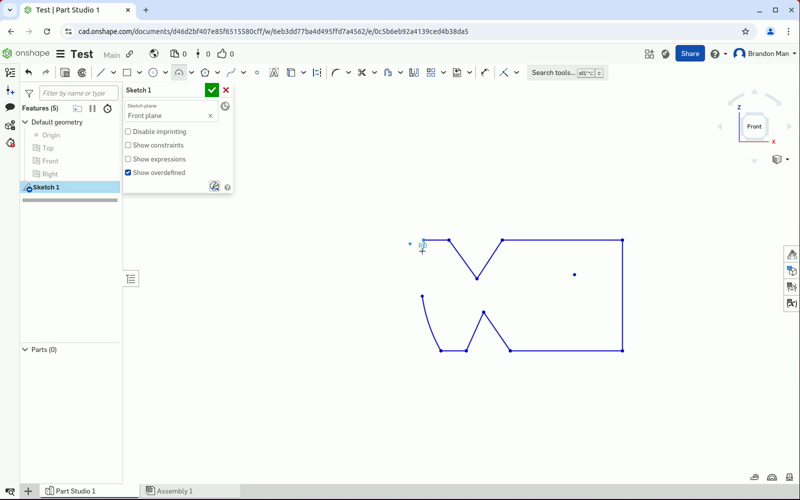
scroll(-6)
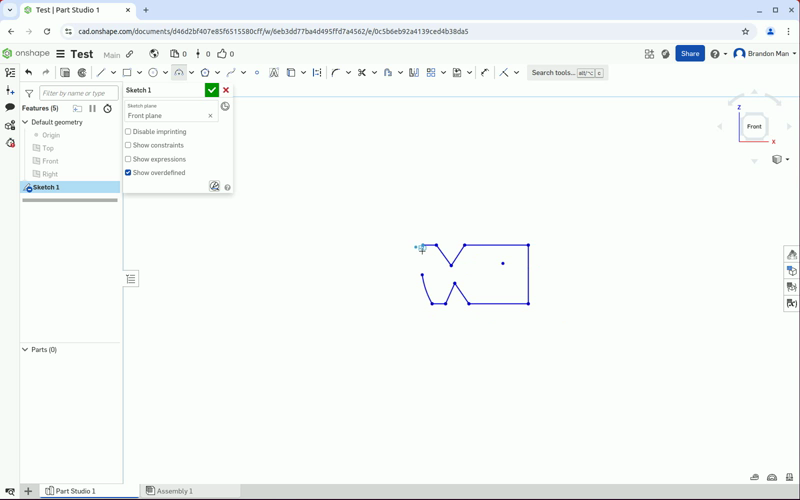
scroll(-6)
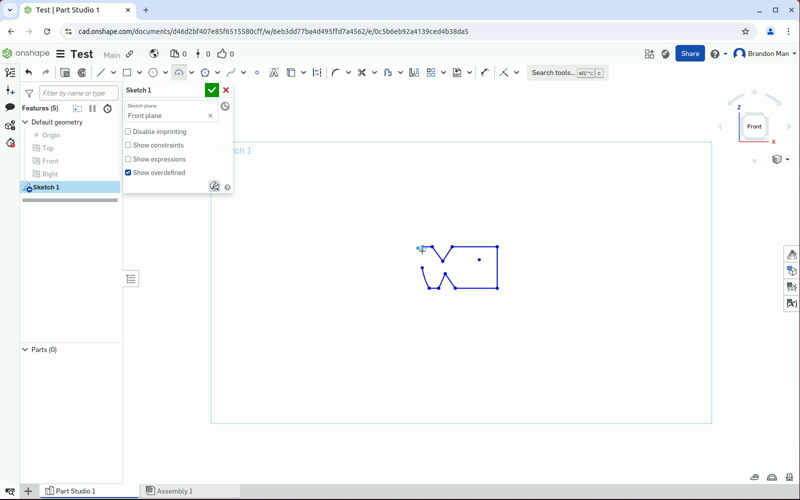
mouse_move(421, 249)
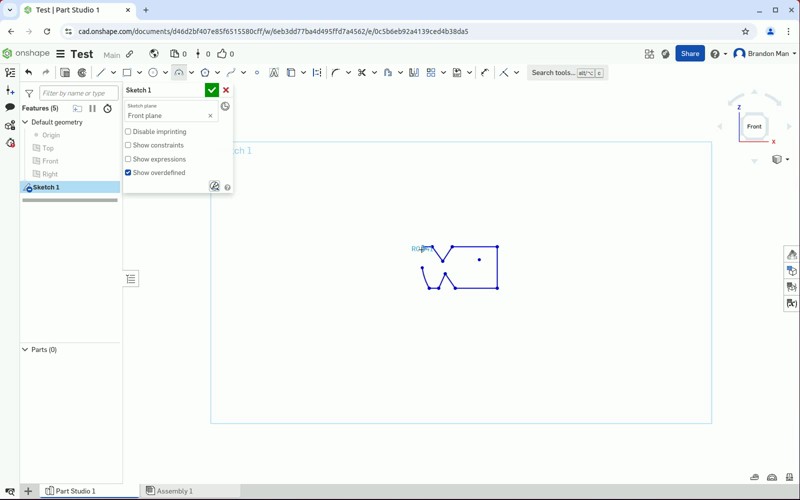
scroll(6)
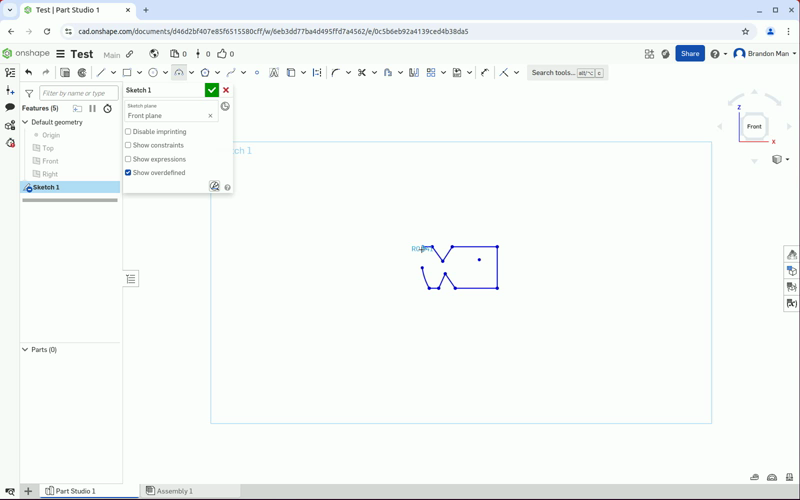
scroll(6)
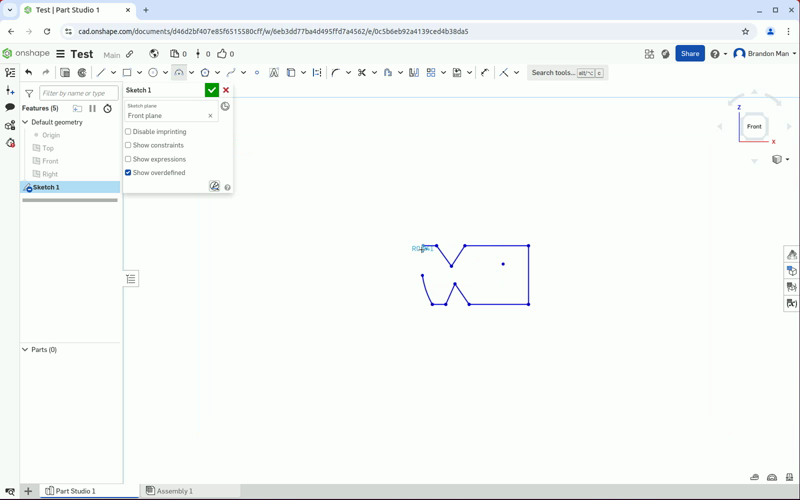
scroll(6)
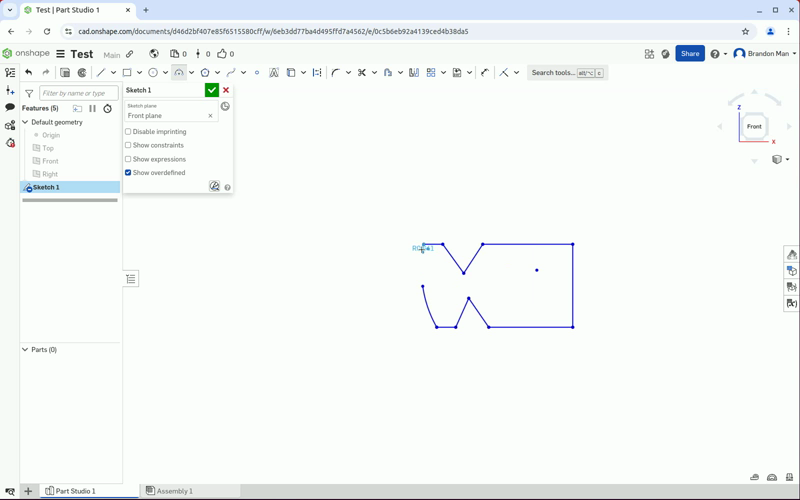
scroll(6)
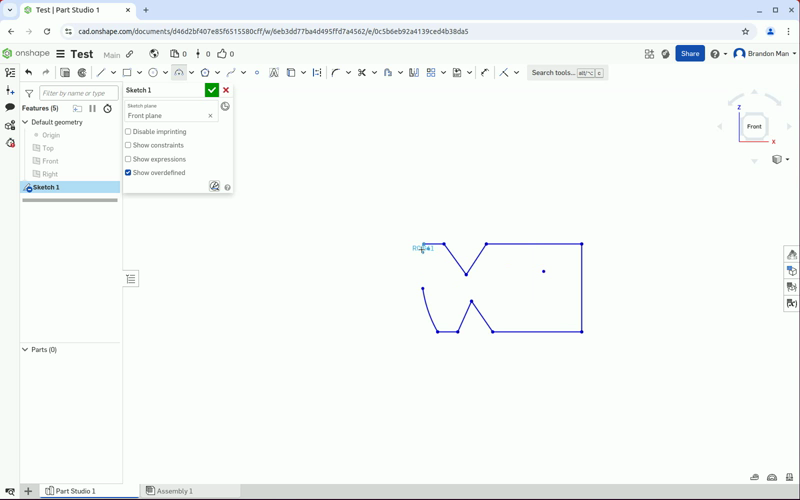
scroll(6)
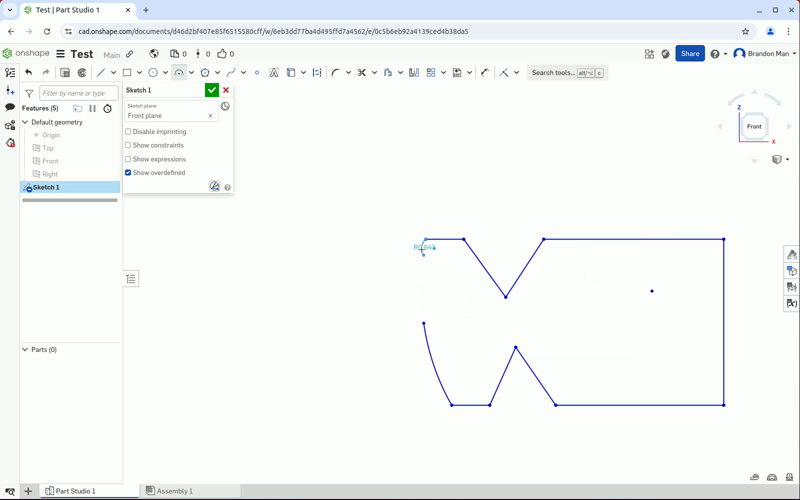
scroll(6)
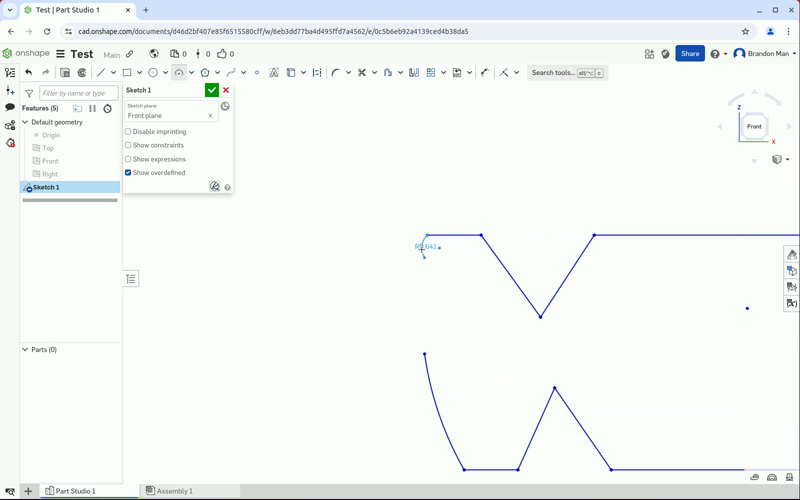
scroll(6)
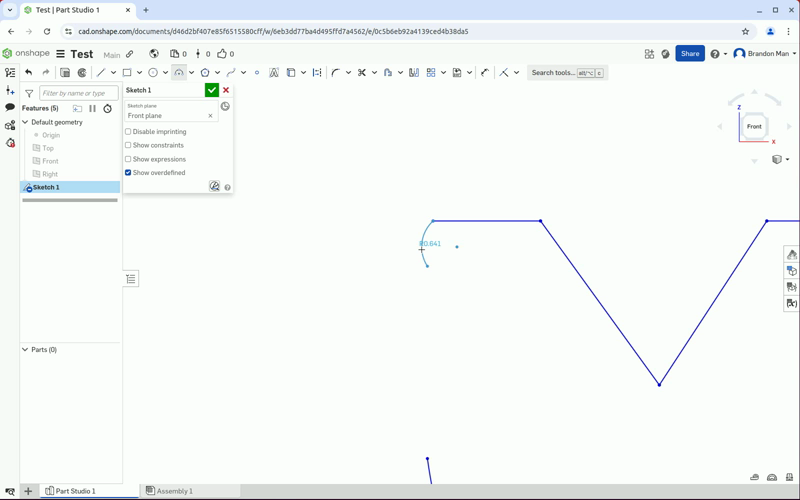
click(421, 249)
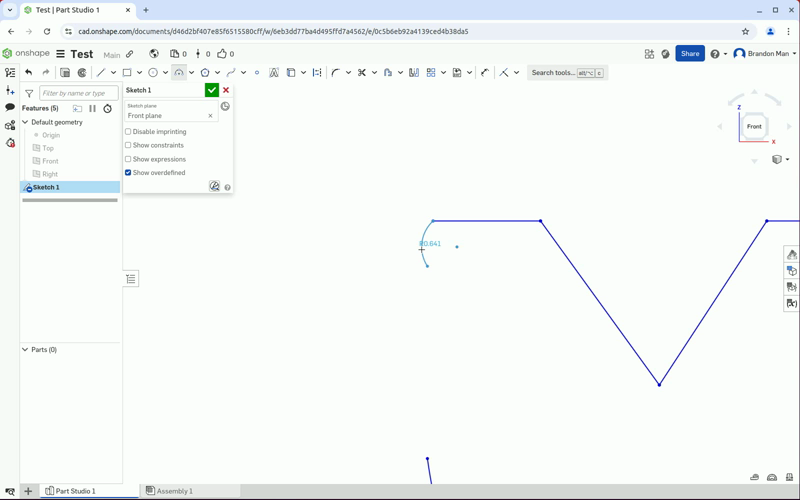
scroll(-6)
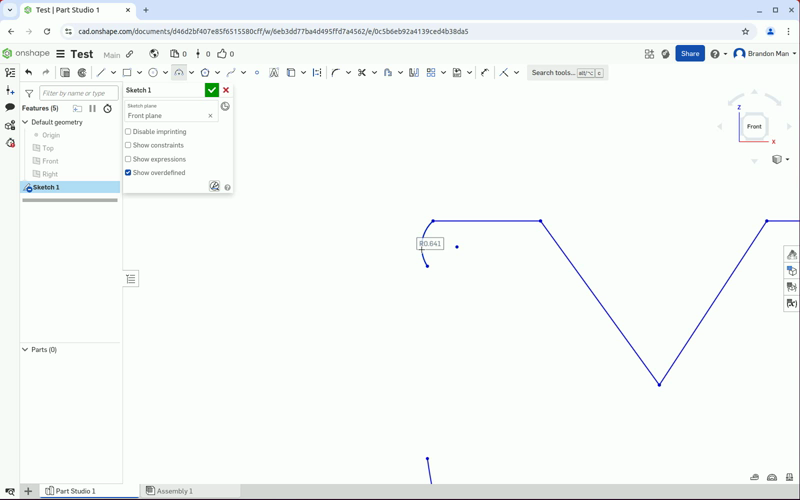
scroll(-6)
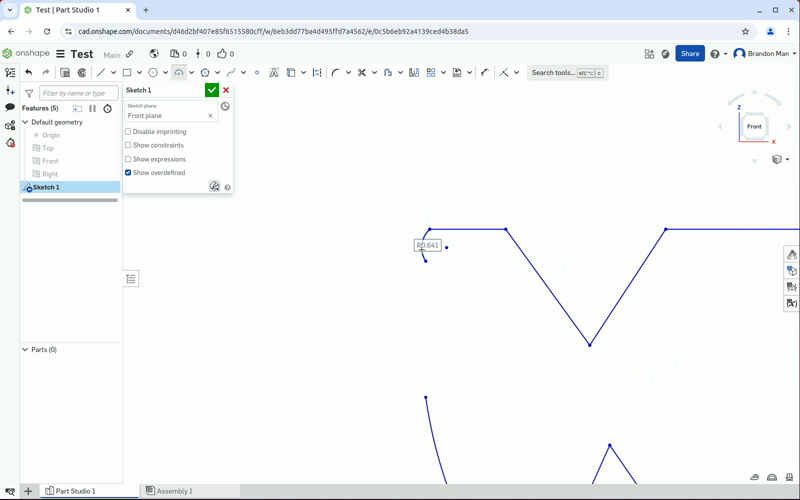
scroll(-6)
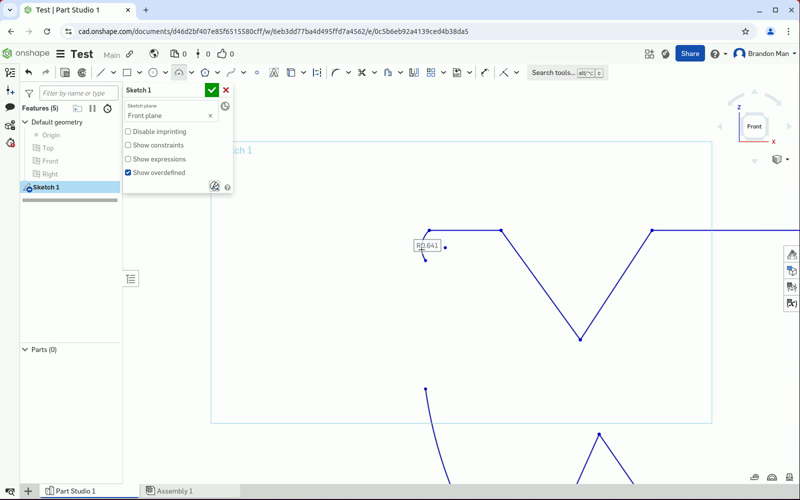
scroll(-6)
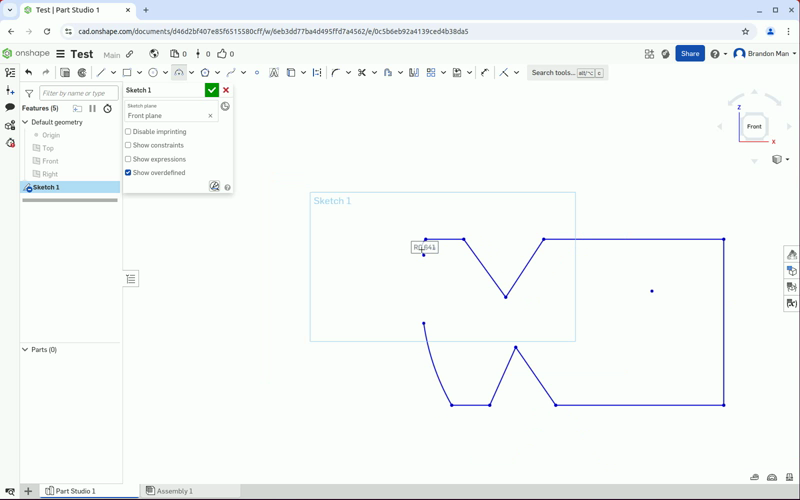
scroll(-6)
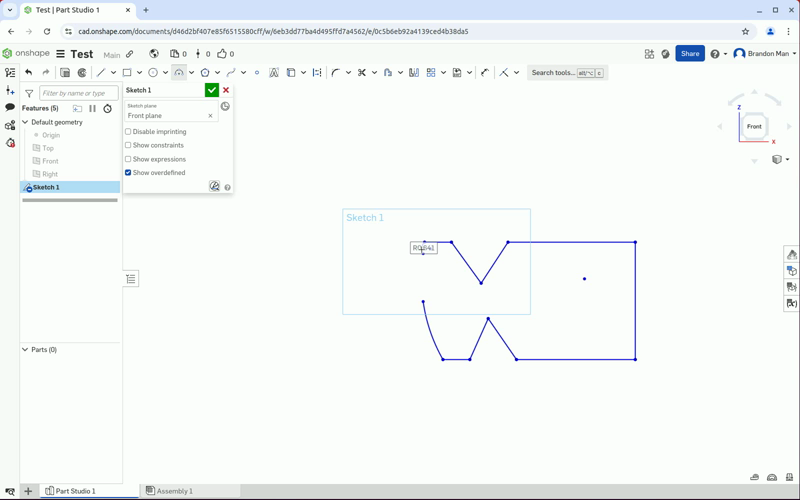
scroll(-6)
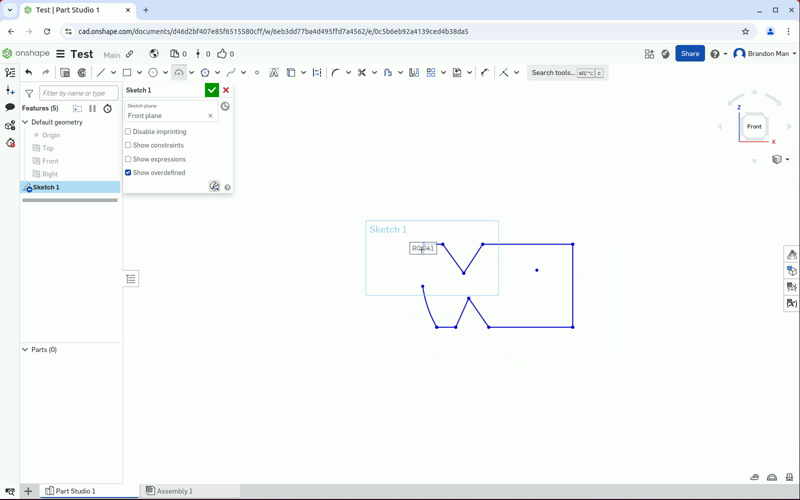
scroll(-6)
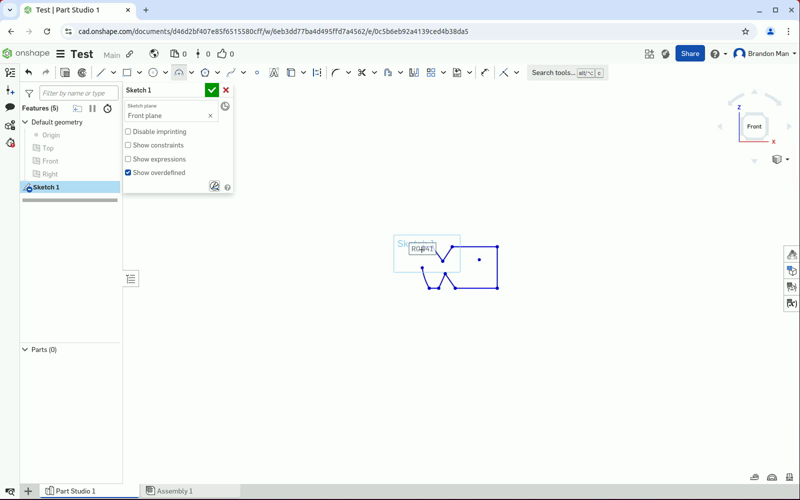
key_up(shift)
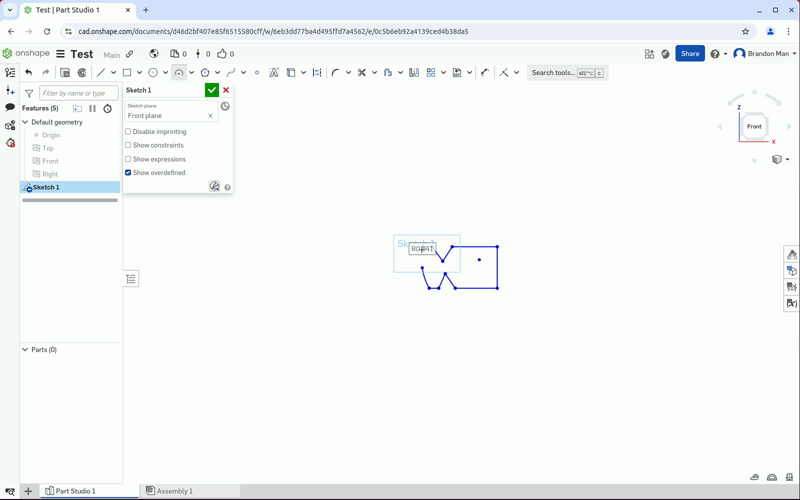
key(esc)
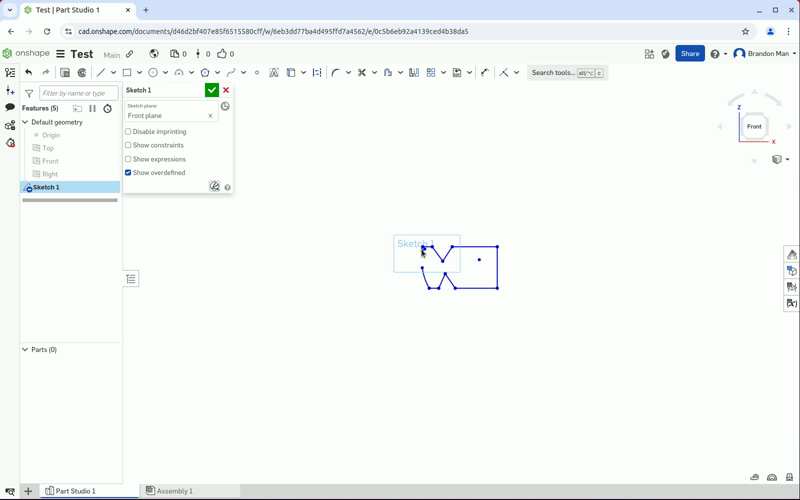
key(l)
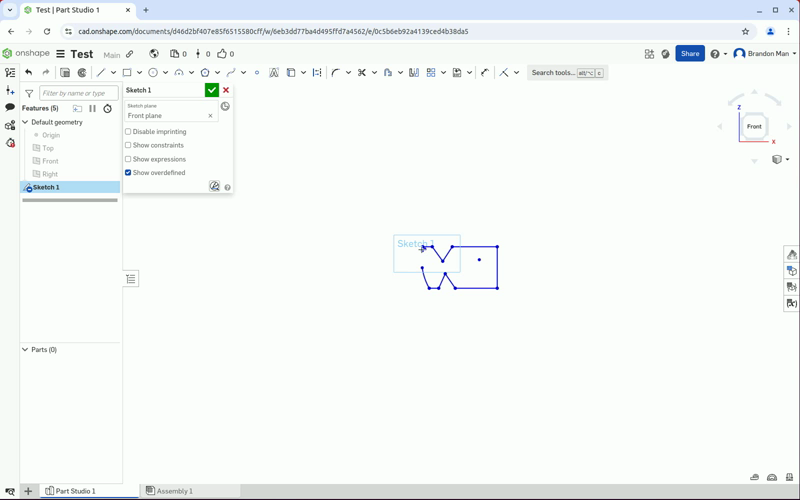
mouse_move(422, 250)
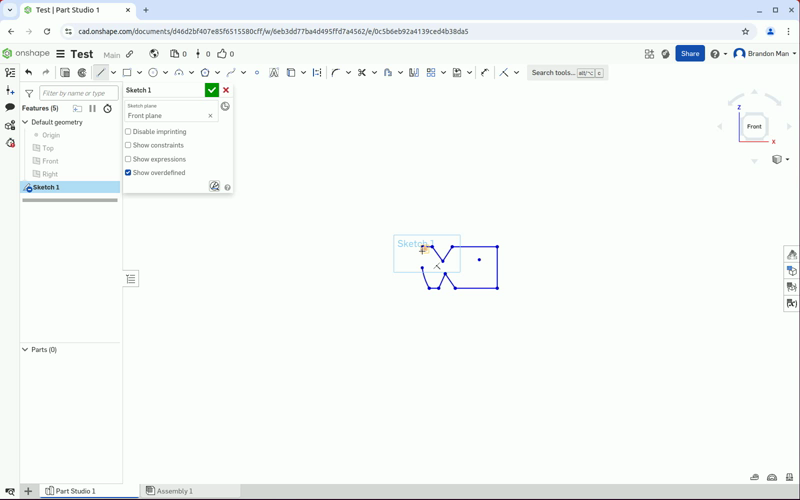
scroll(6)
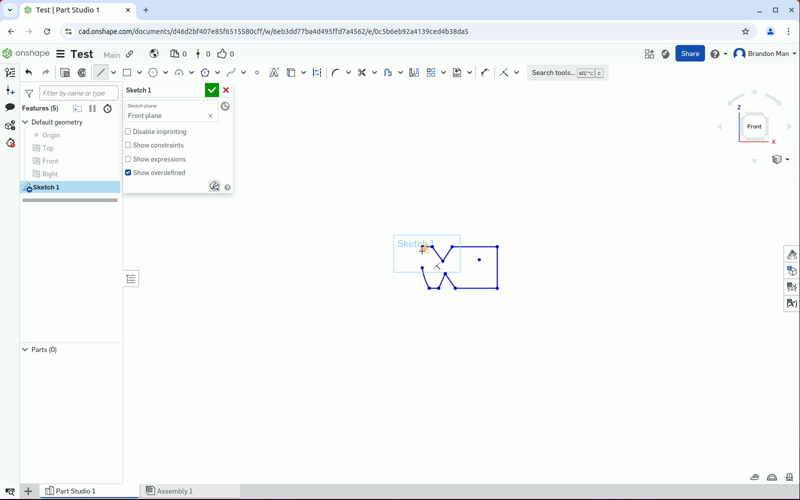
scroll(6)
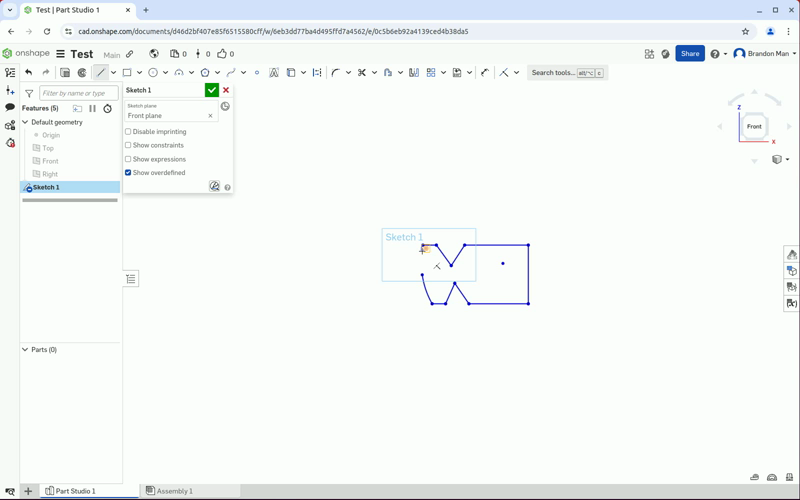
scroll(6)
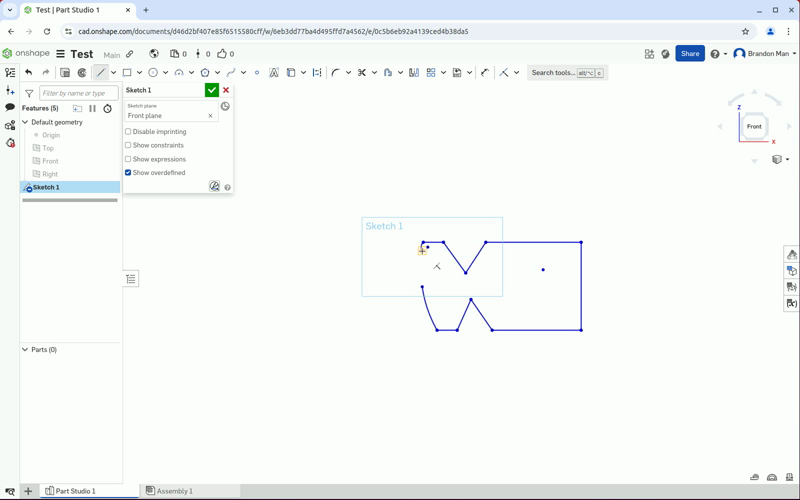
scroll(6)
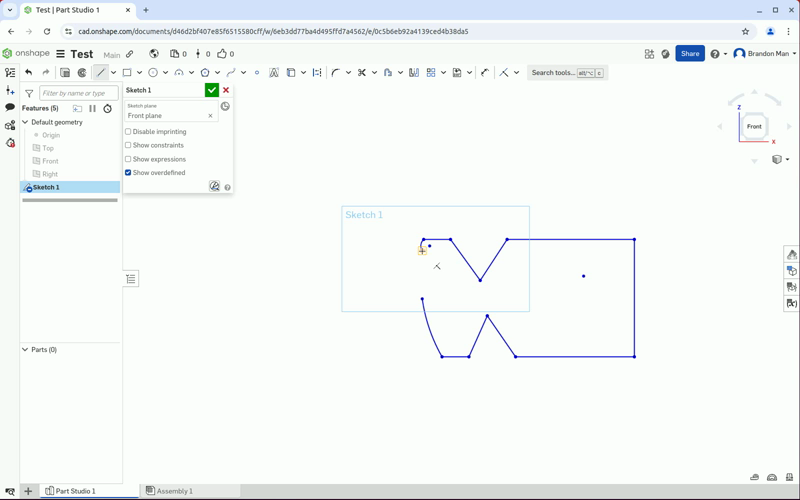
scroll(6)
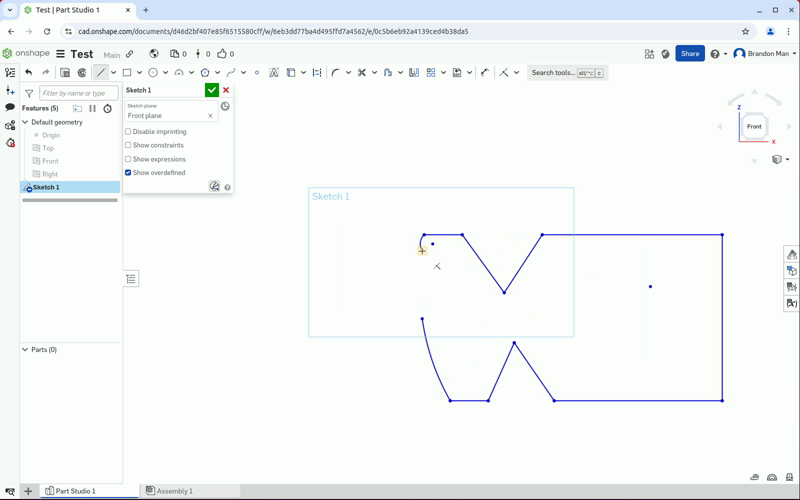
scroll(6)
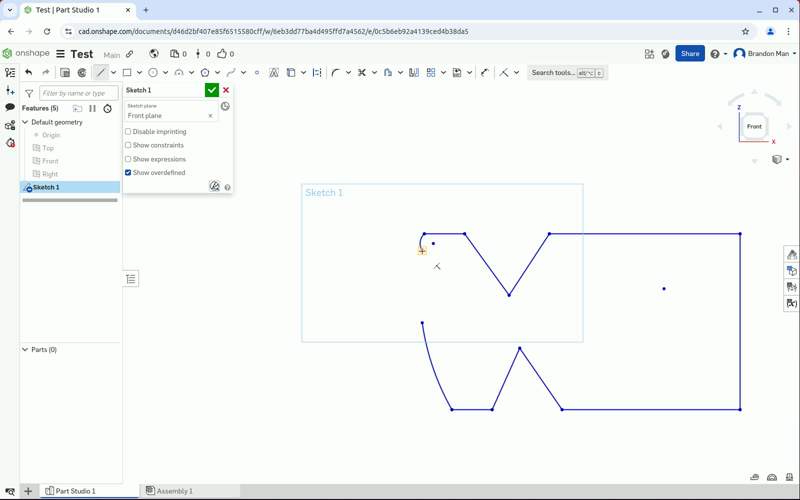
scroll(6)
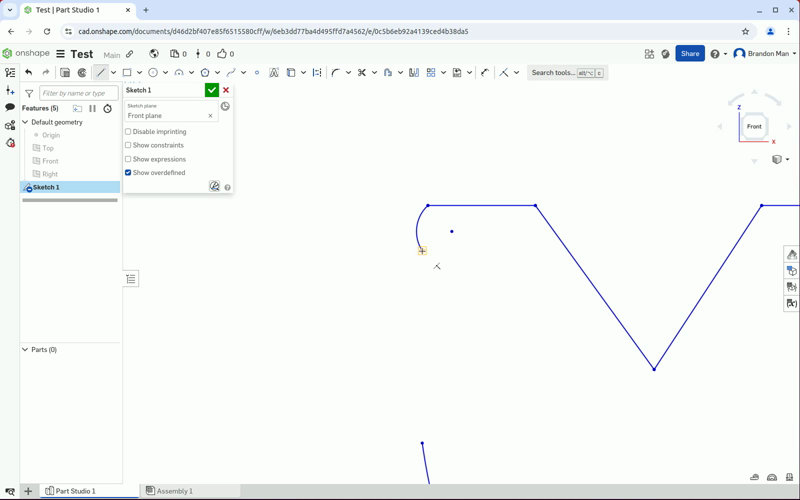
click(422, 250)
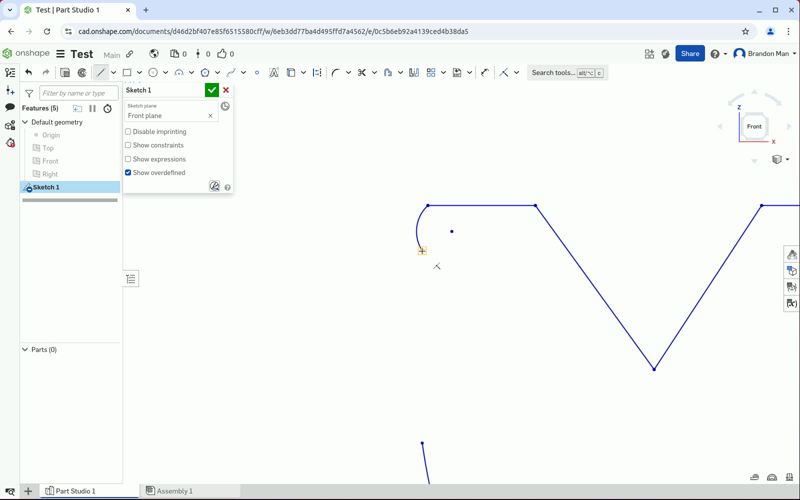
scroll(-6)
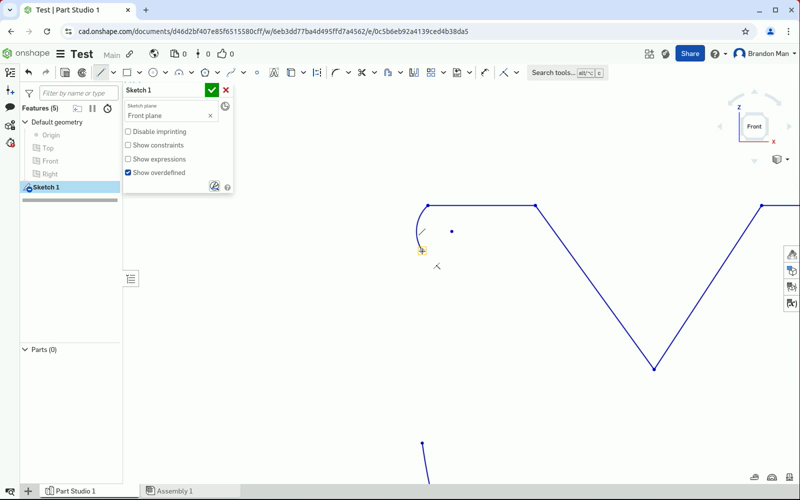
scroll(-6)
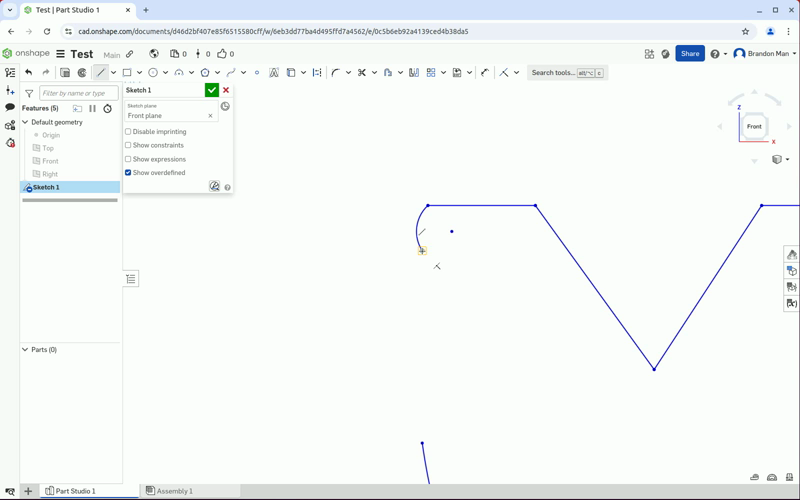
scroll(-6)
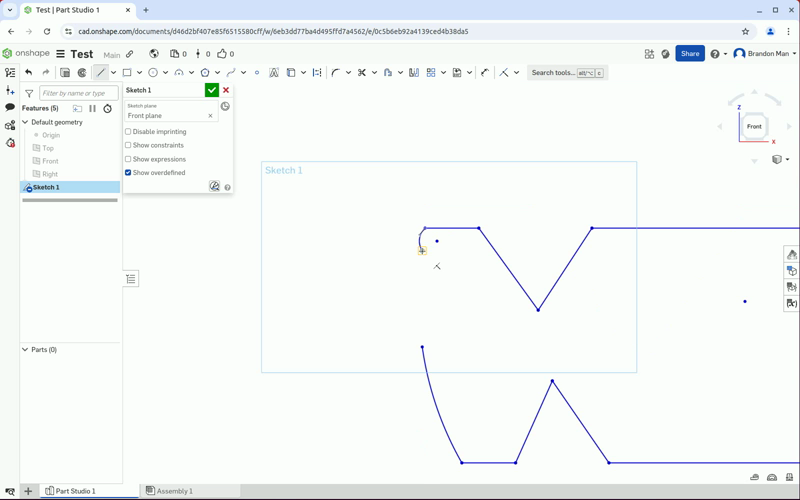
scroll(-6)
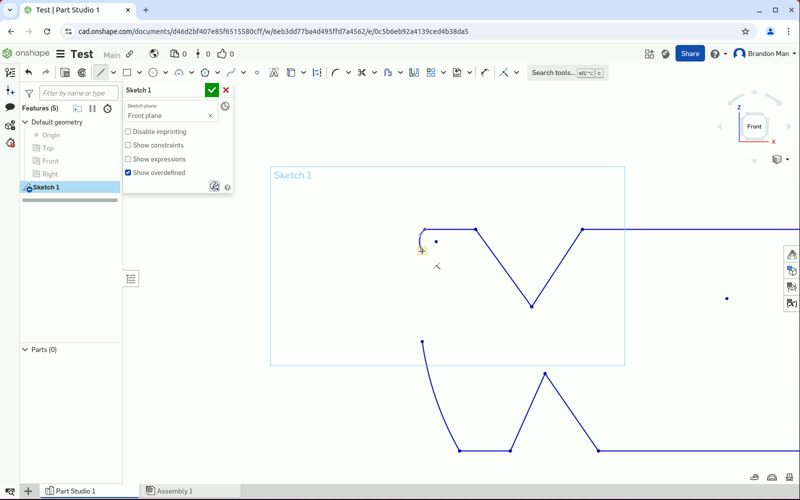
scroll(-6)
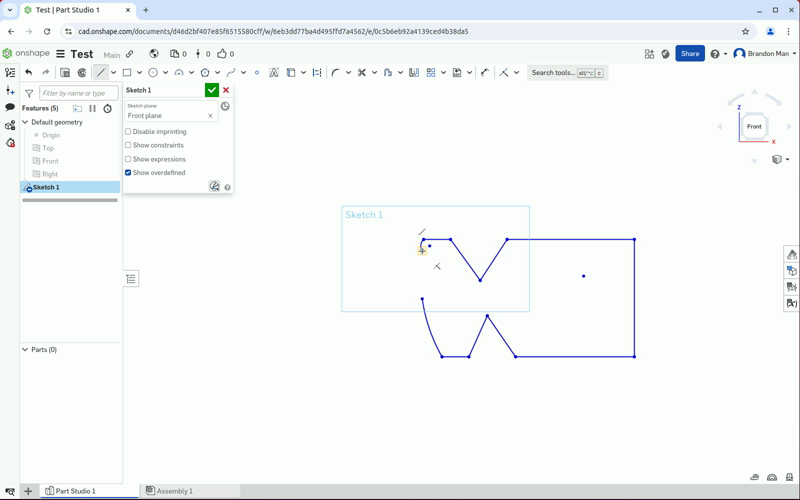
scroll(-6)
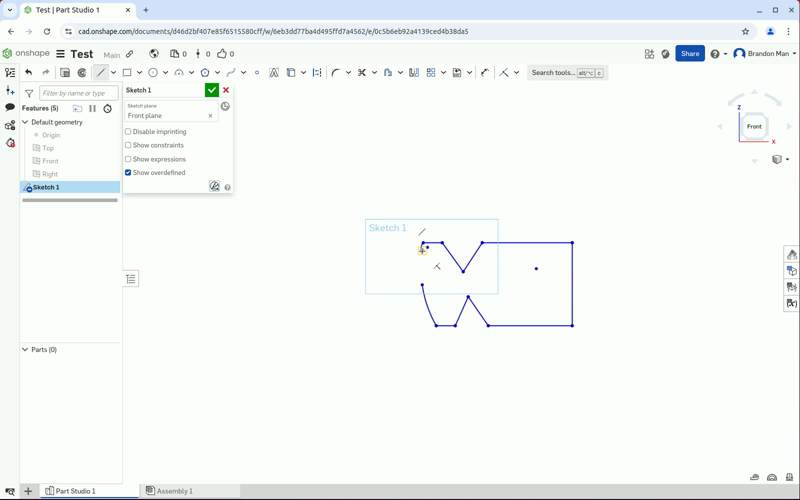
scroll(-6)
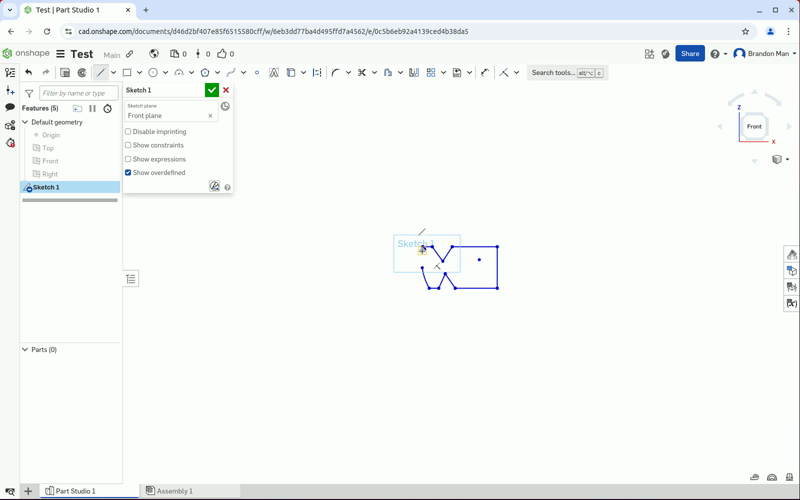
mouse_move(452, 250)
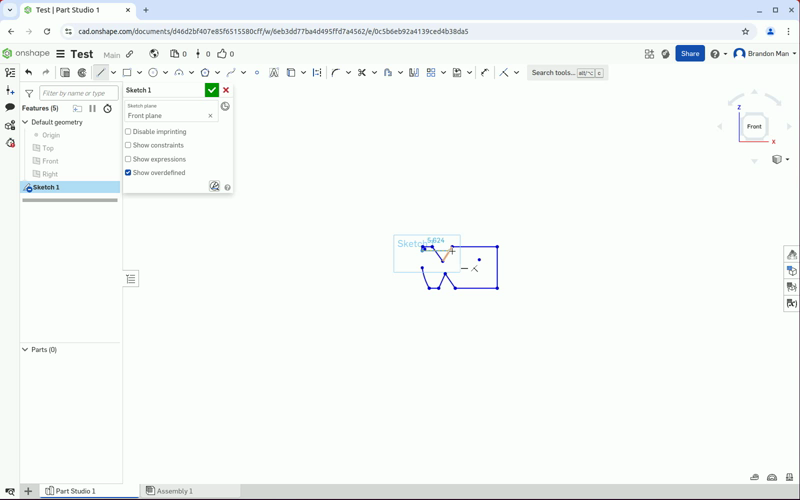
key_down(shift)
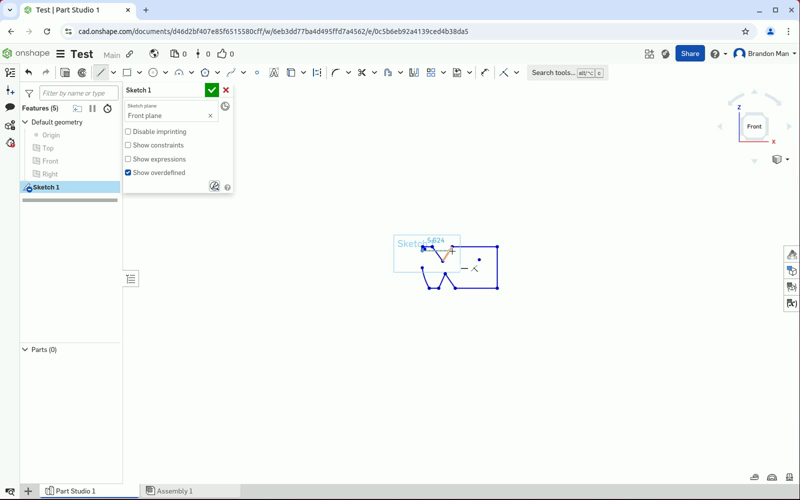
mouse_move(422, 267)
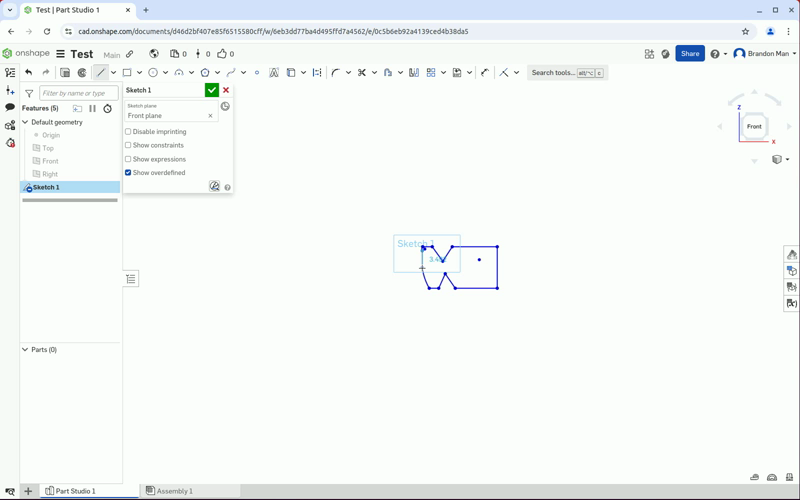
key_up(shift)
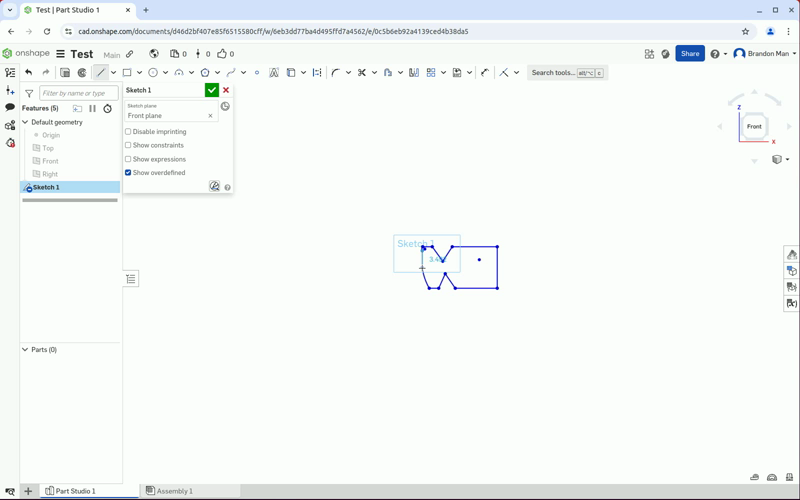
click(422, 267)
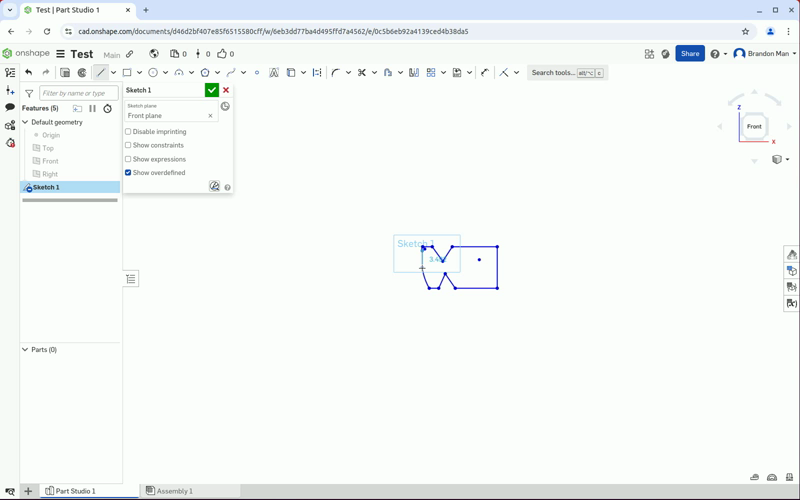
key(esc)
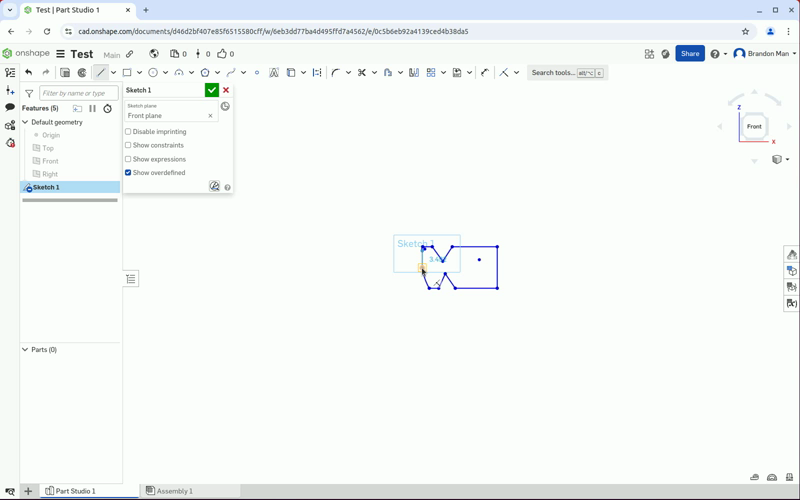
mouse_move(453, 267)
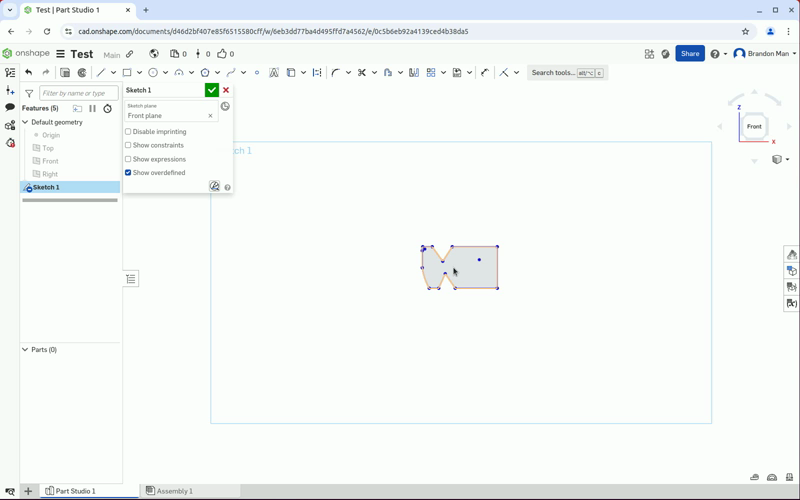
click(453, 267)
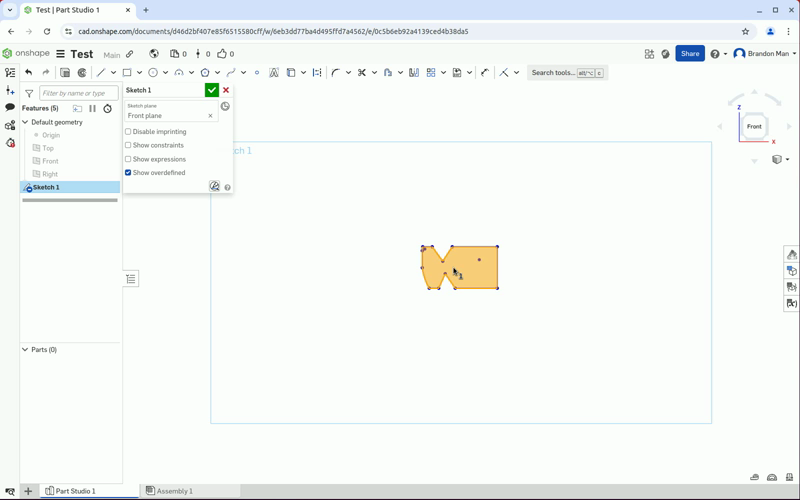
mouse_move(73, 352)
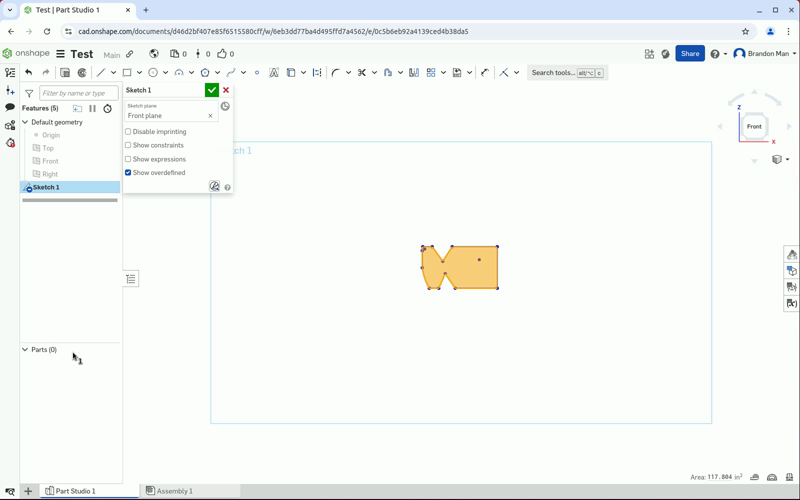
key(shift+y)
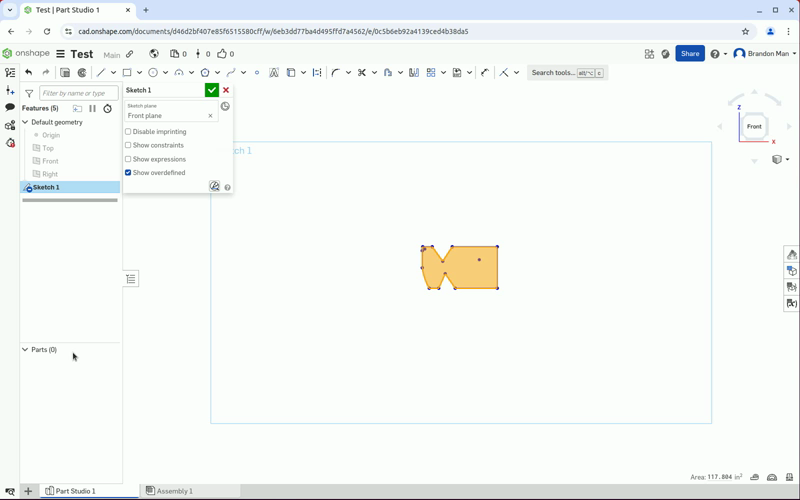
key(shift+e)
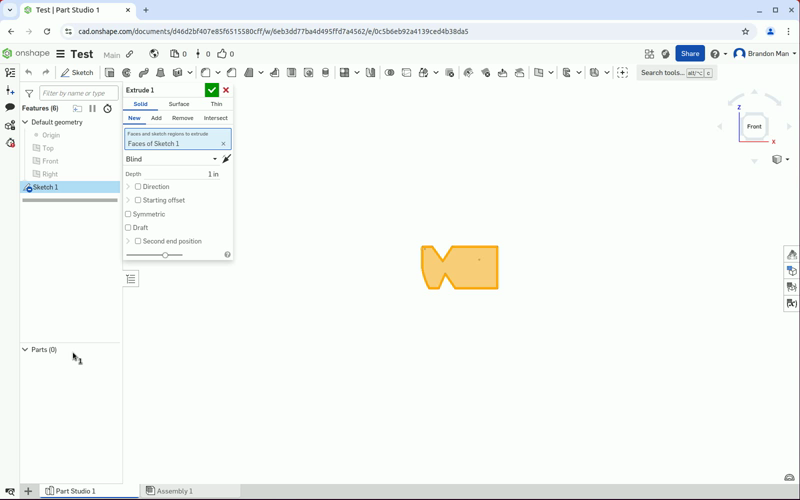
mouse_move(143, 106)
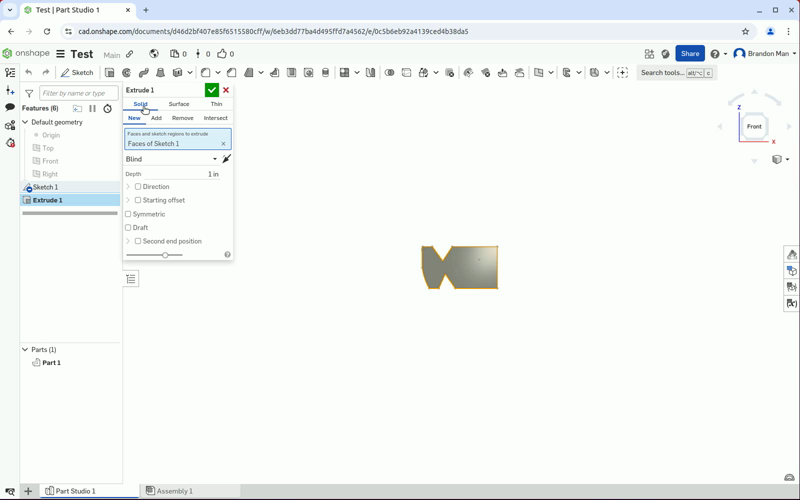
click(143, 106)
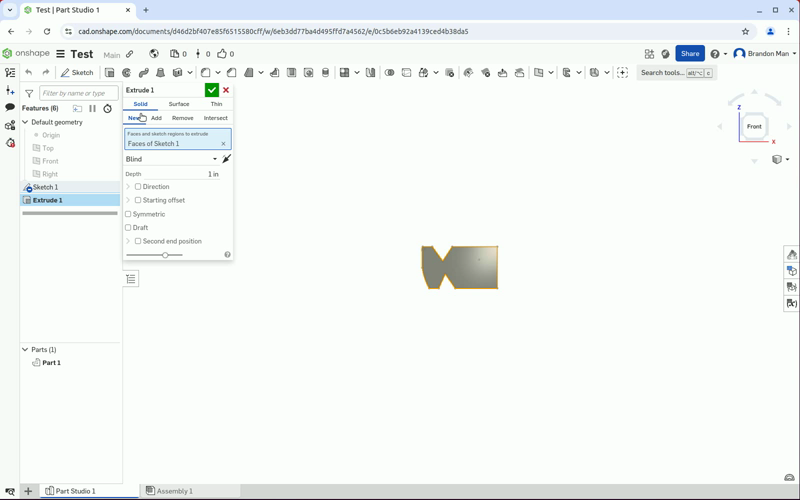
mouse_move(137, 120)
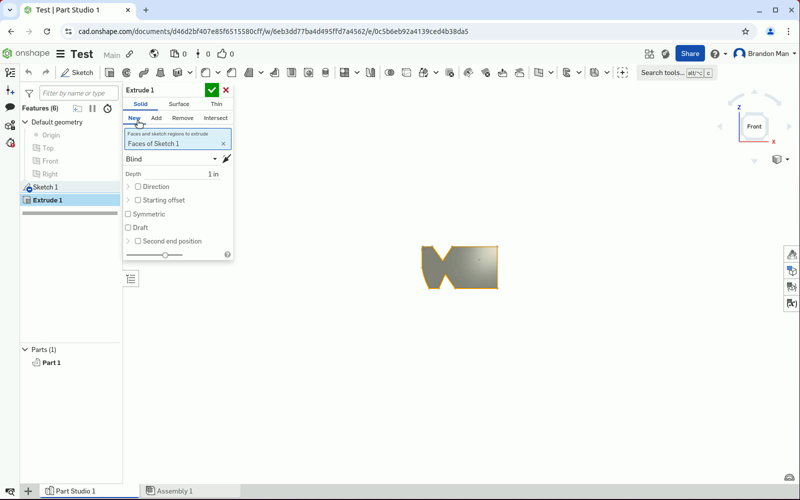
click(137, 120)
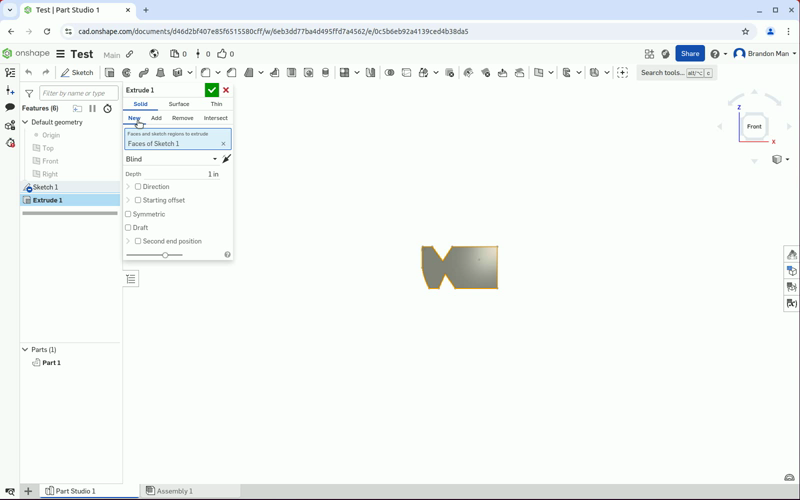
key(tab, 4)
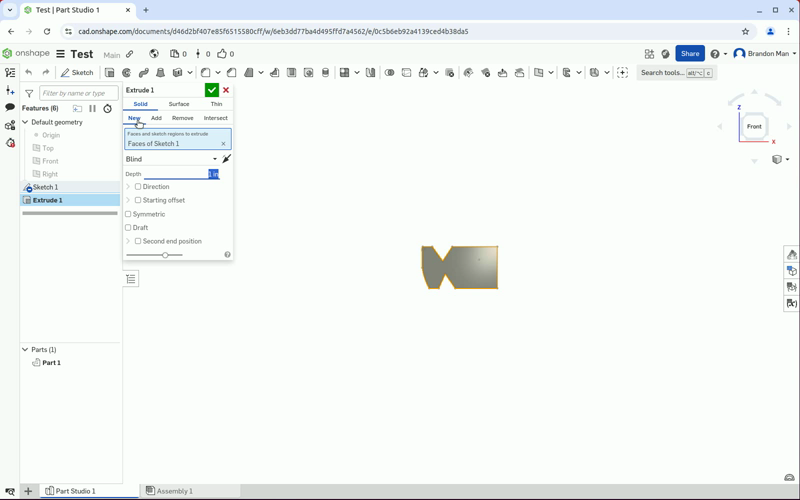
text(0.722)
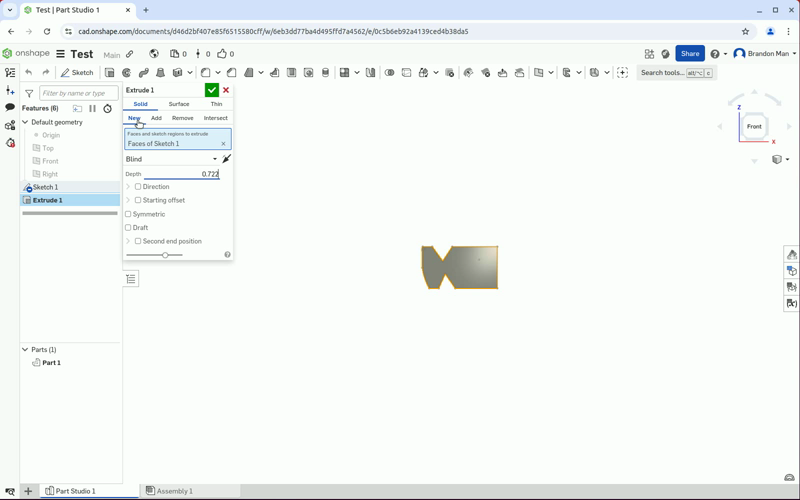
key(enter)
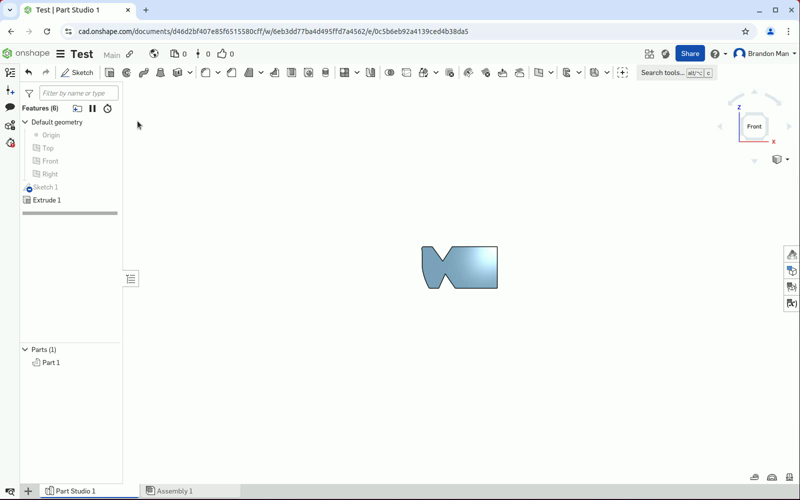
key(shift+h)
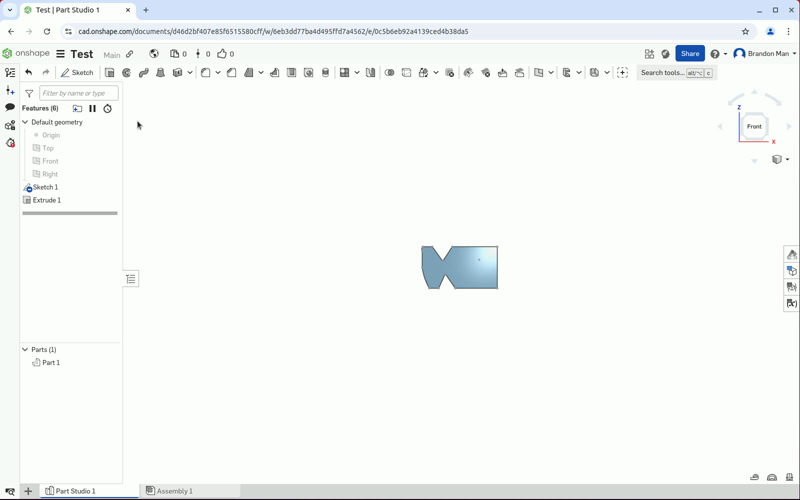
key(shift+h)
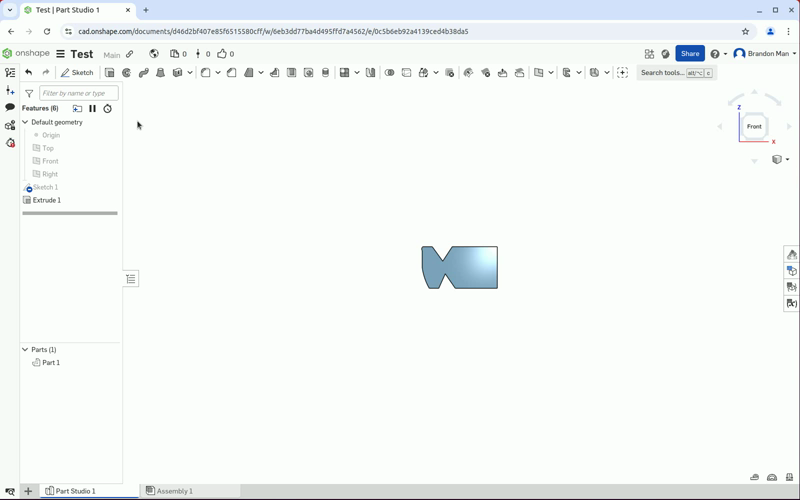
mouse_move(73, 189)
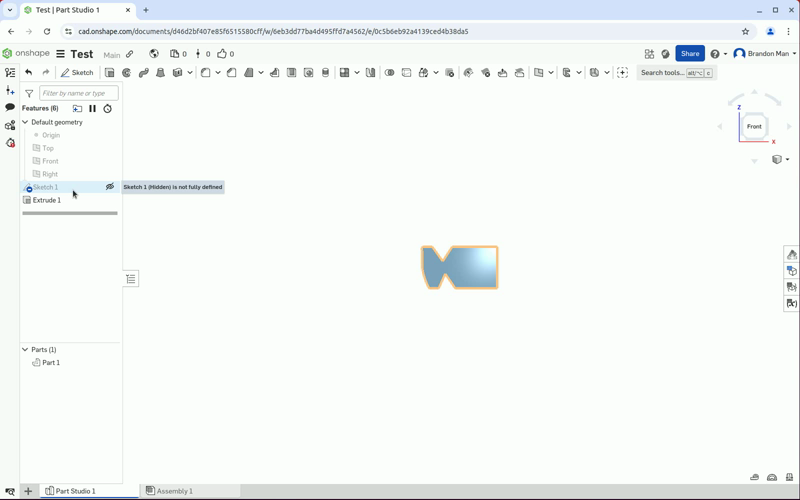
click(73, 189)
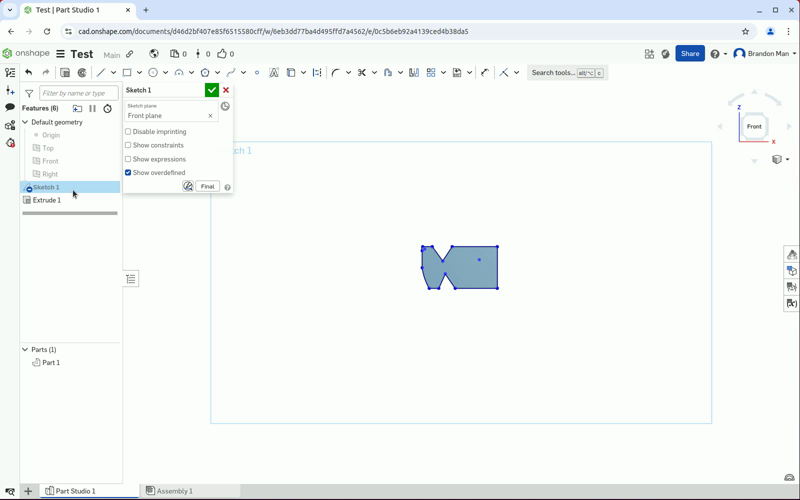
mouse_move(229, 92)
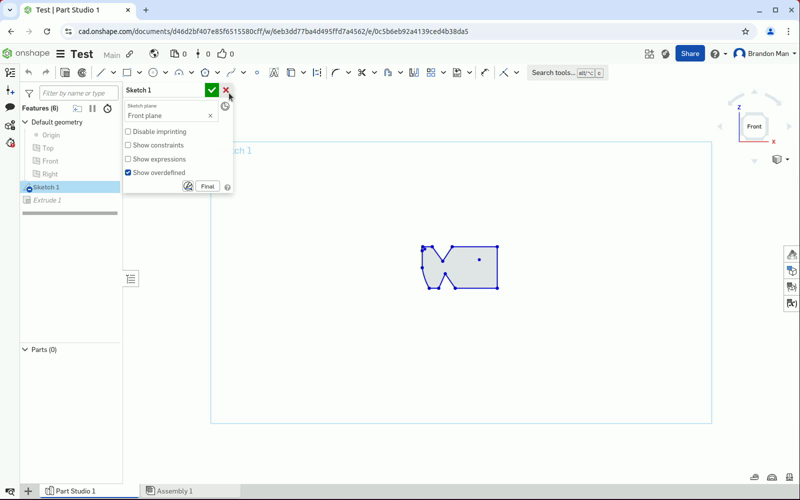
click(229, 92)
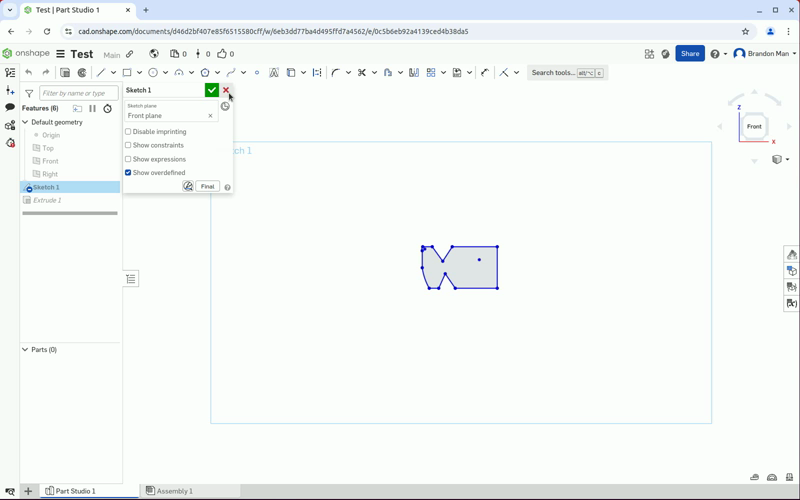
key(shift+s)
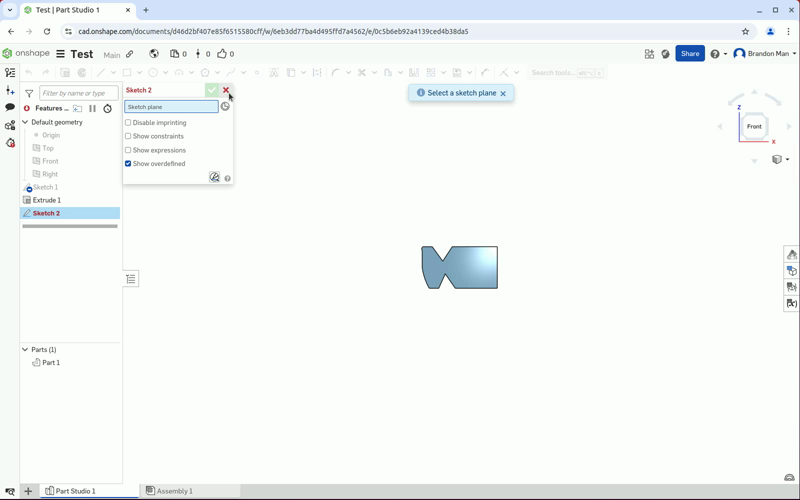
mouse_move(73, 163)
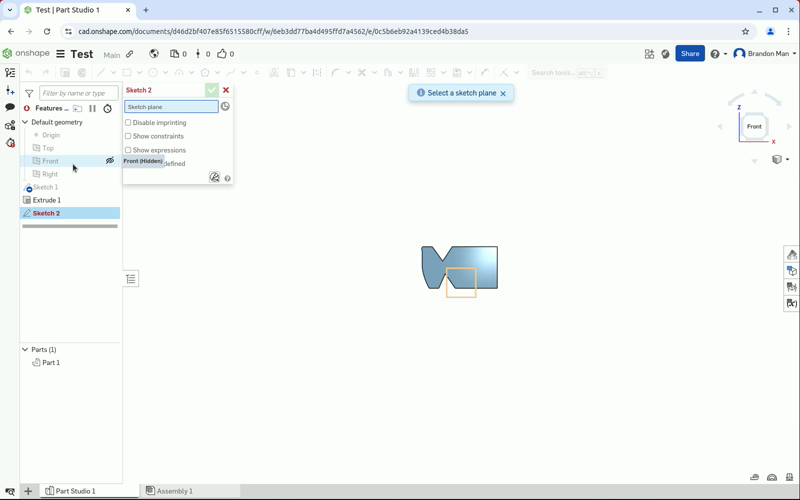
click(73, 163)
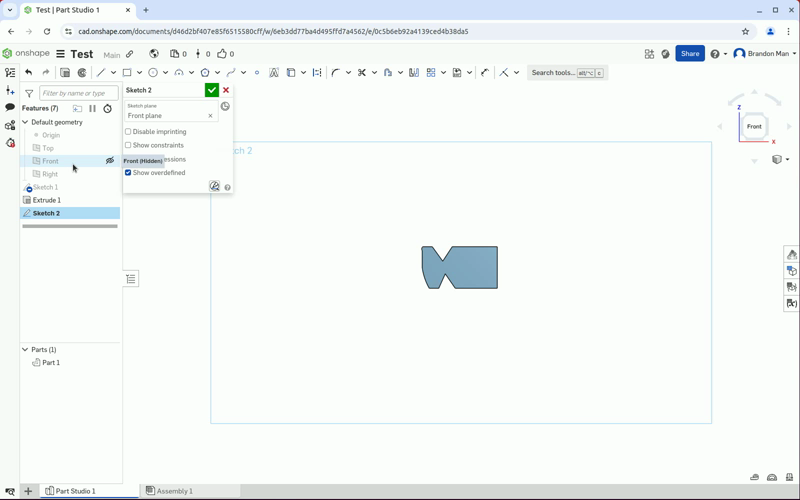
mouse_move(73, 352)
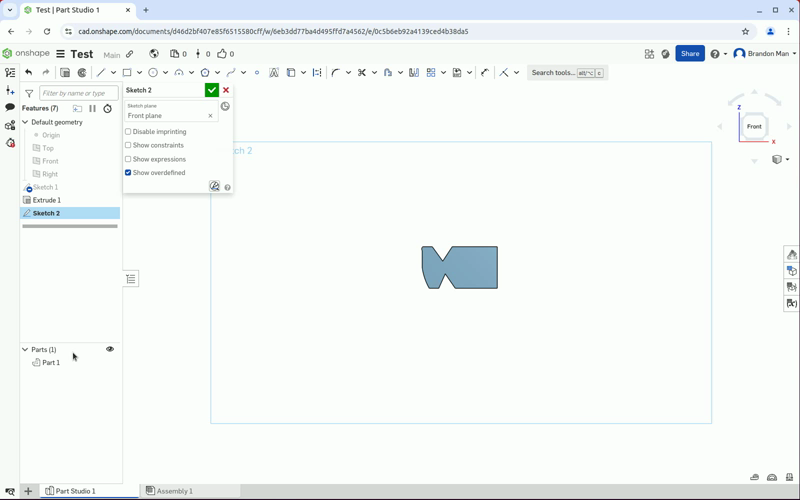
key(y)
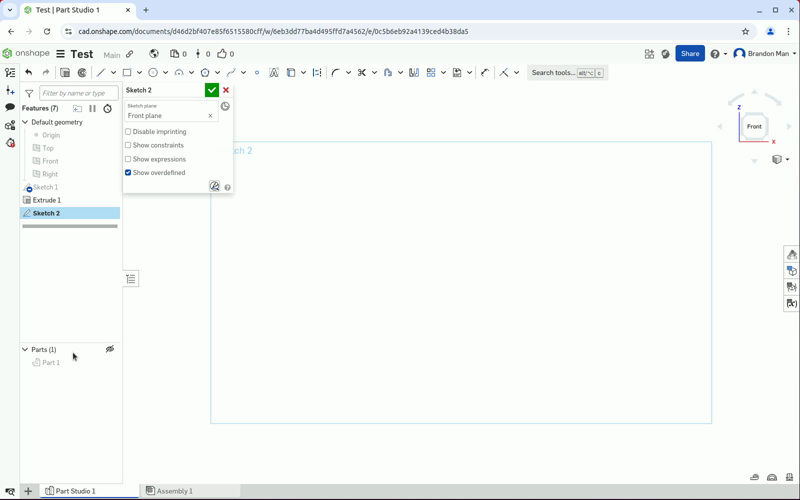
key(l)
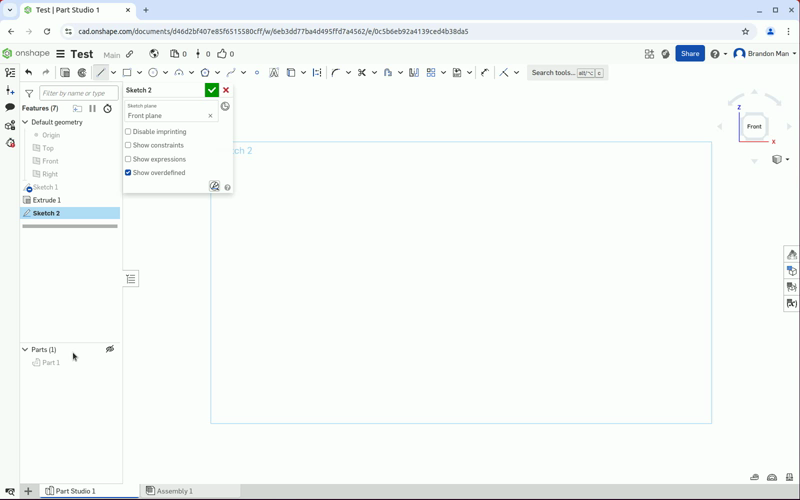
key_down(shift)
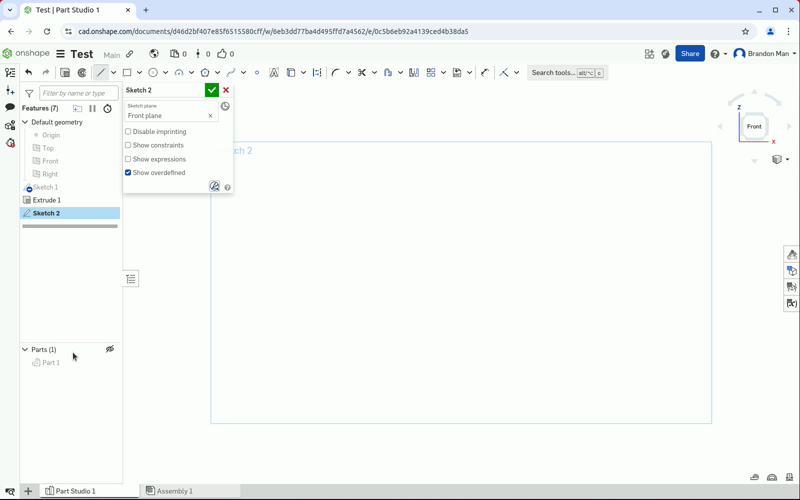
mouse_move(422, 267)
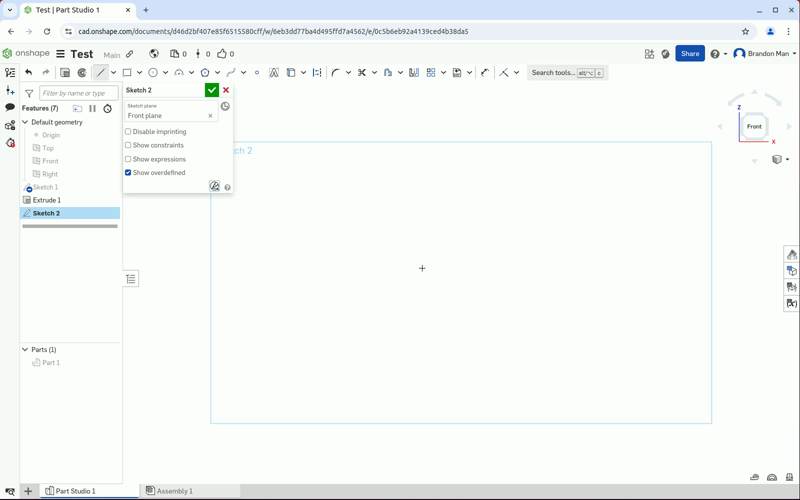
click(422, 267)
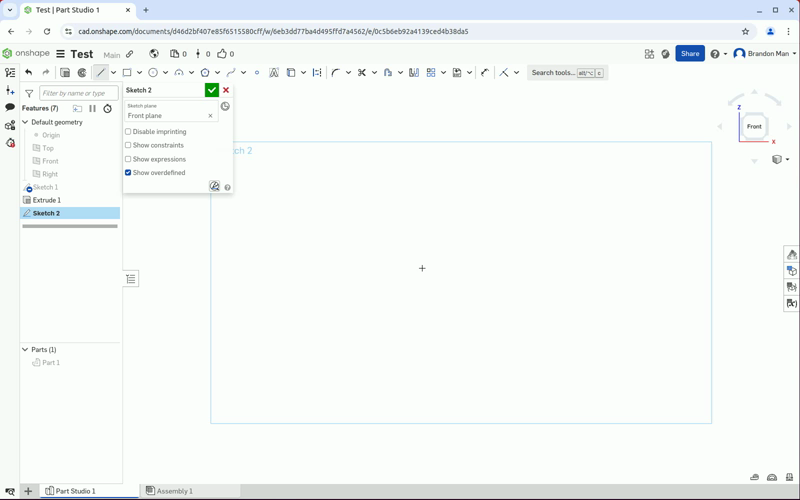
key_up(shift)
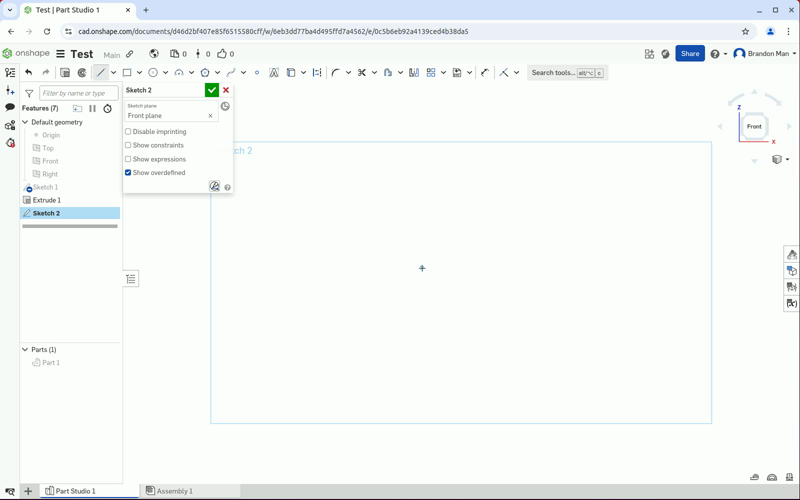
key_down(shift)
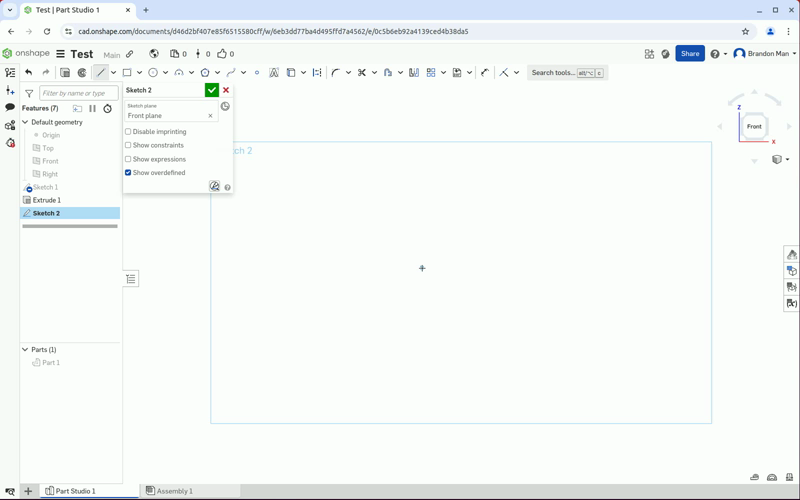
mouse_move(452, 267)
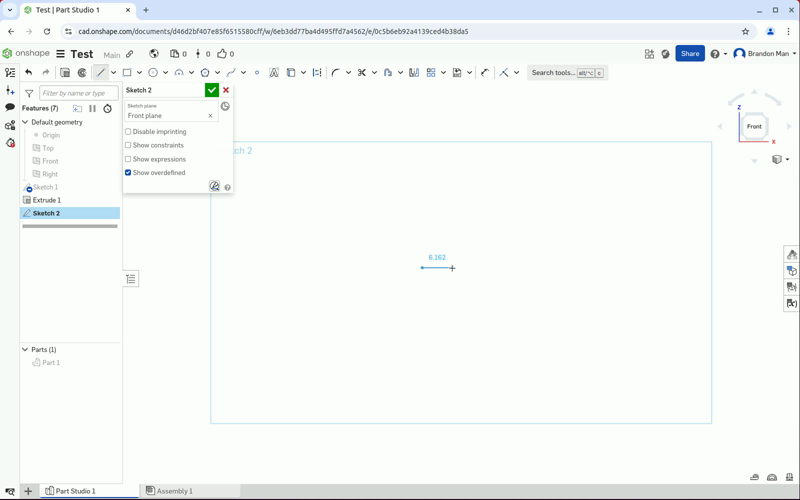
mouse_move(422, 250)
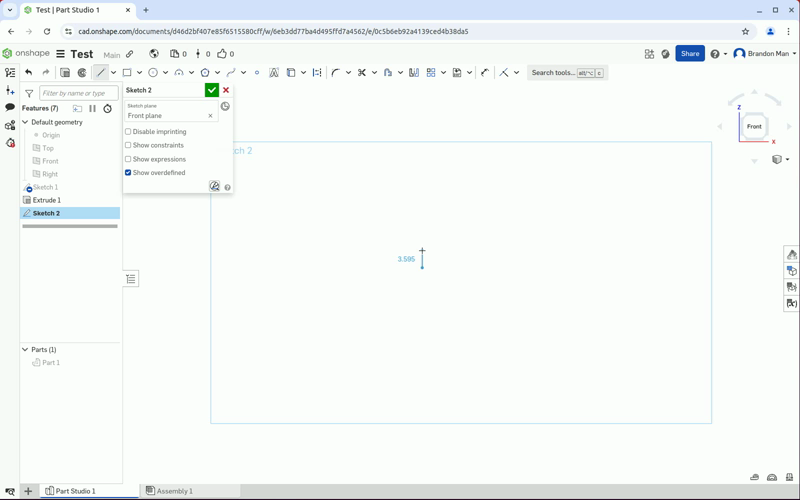
click(422, 250)
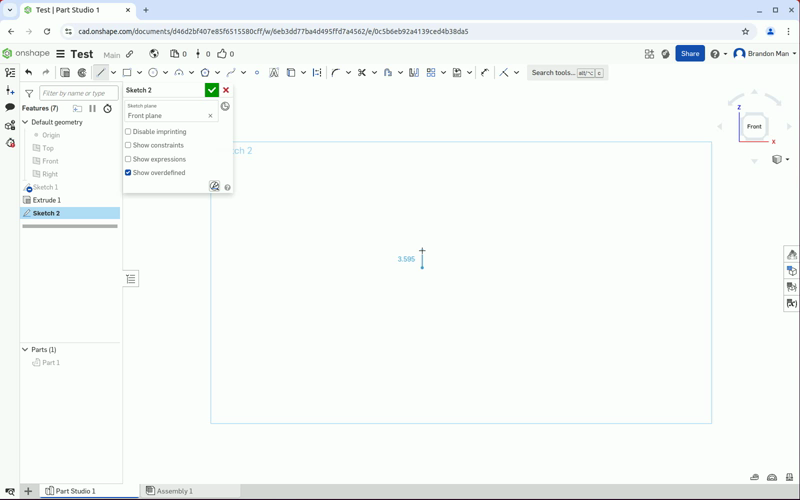
key_up(shift)
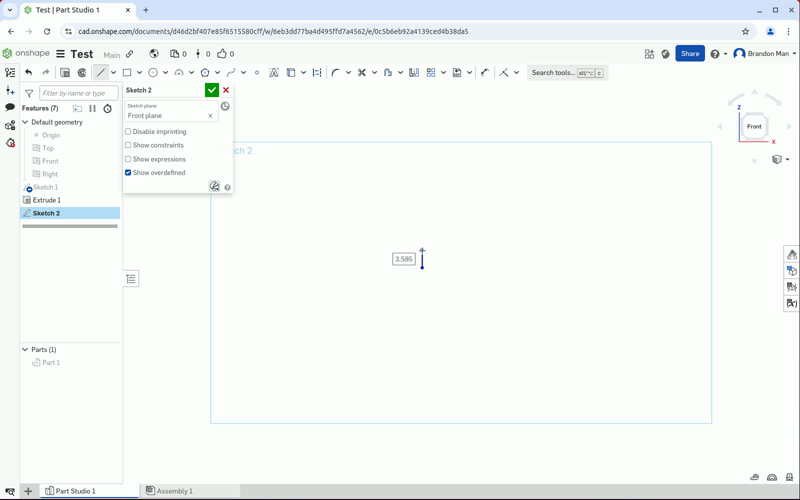
key(esc)
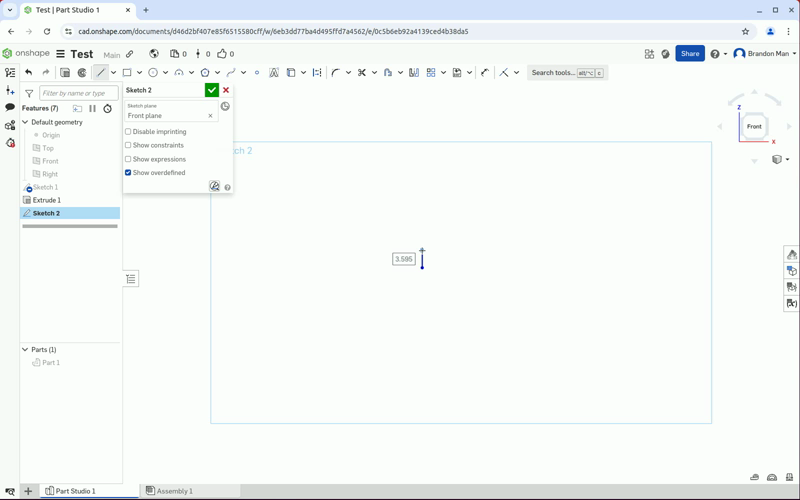
key(a)
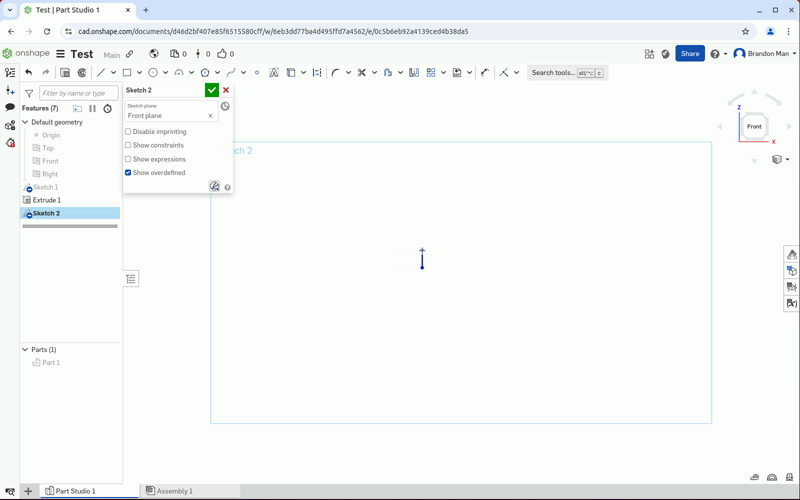
mouse_move(422, 250)
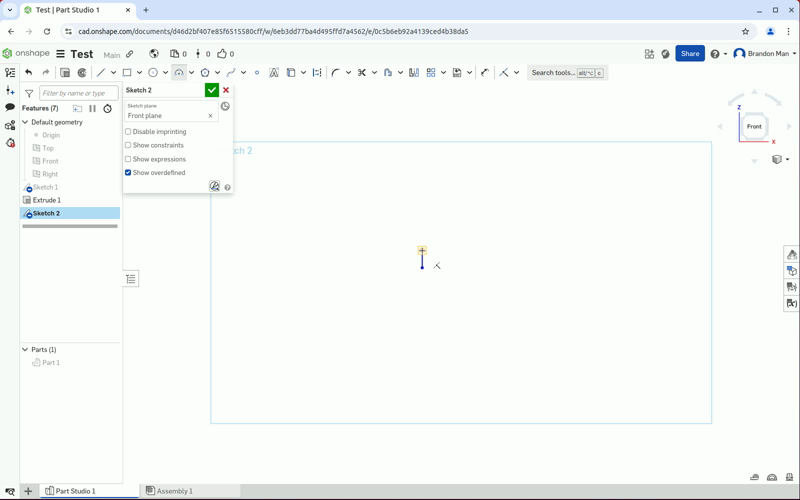
click(422, 250)
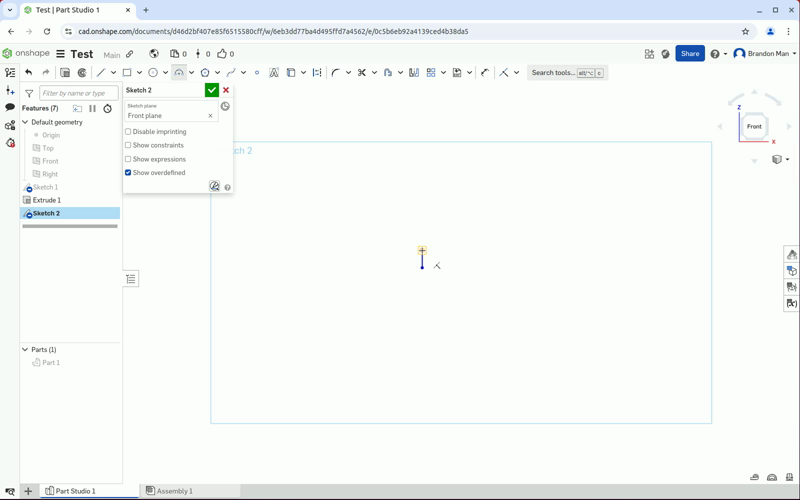
mouse_move(422, 267)
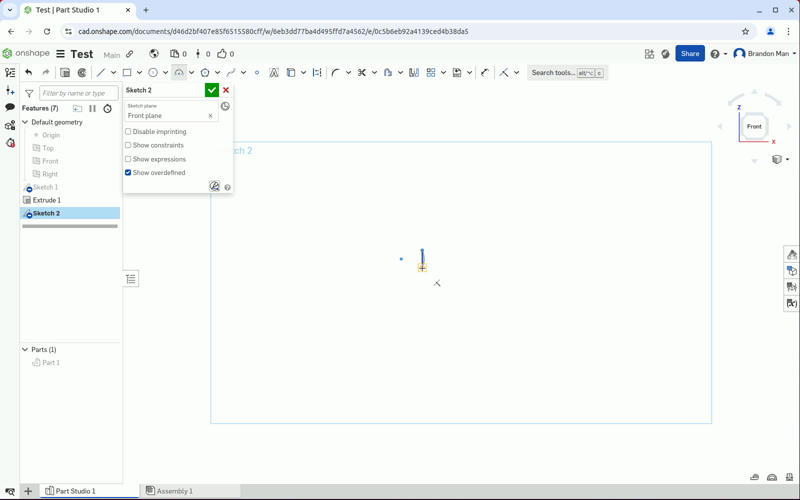
click(422, 267)
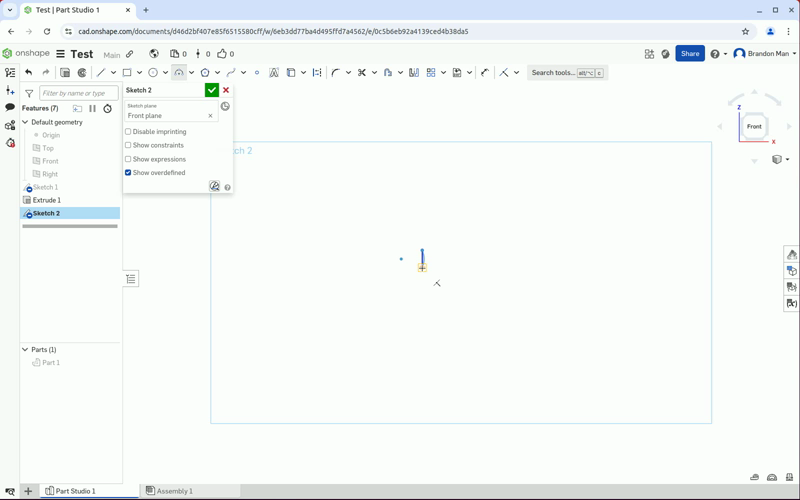
key_down(shift)
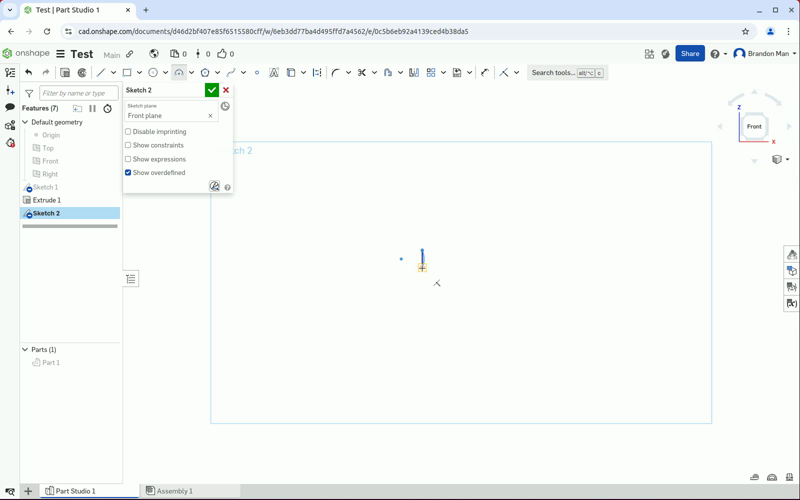
mouse_move(421, 258)
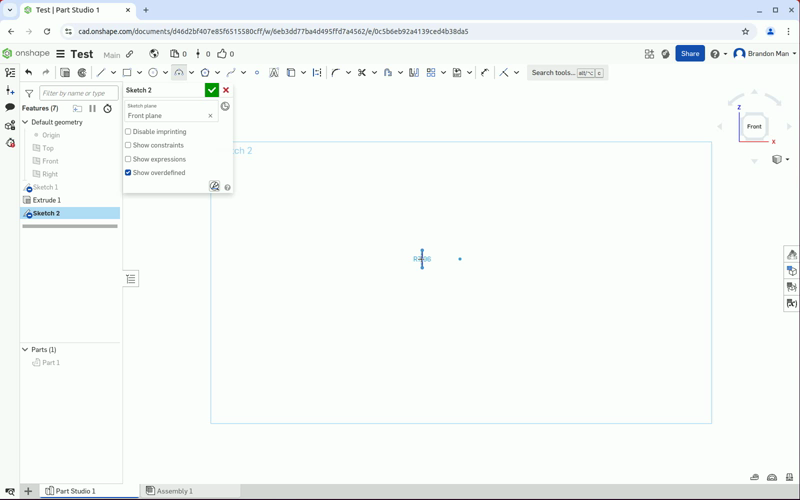
click(421, 258)
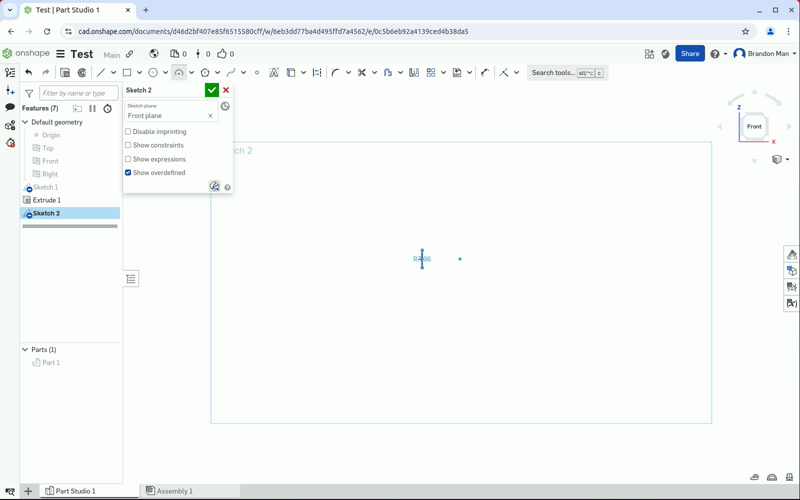
key_up(shift)
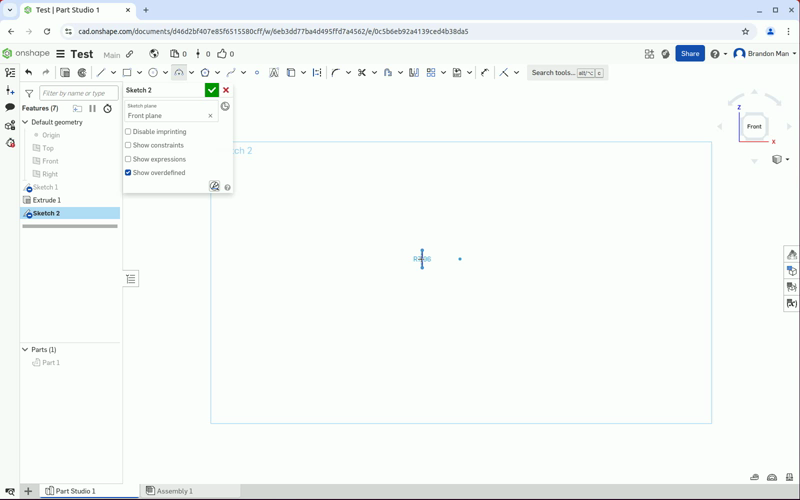
key(esc)
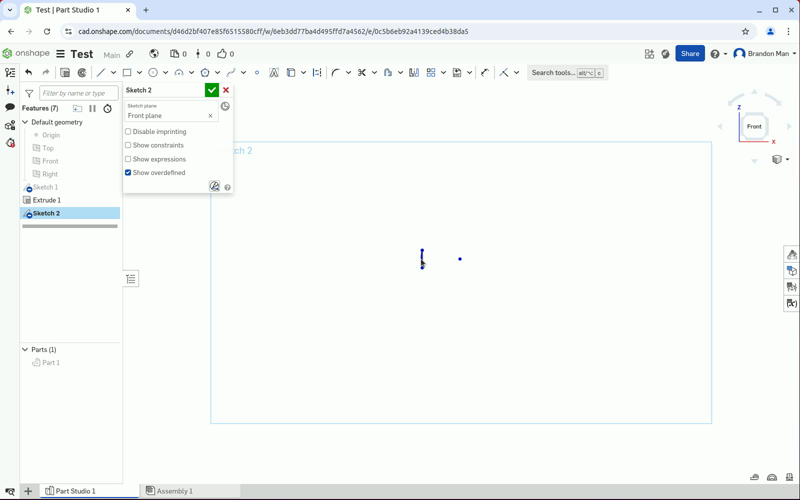
mouse_move(421, 262)
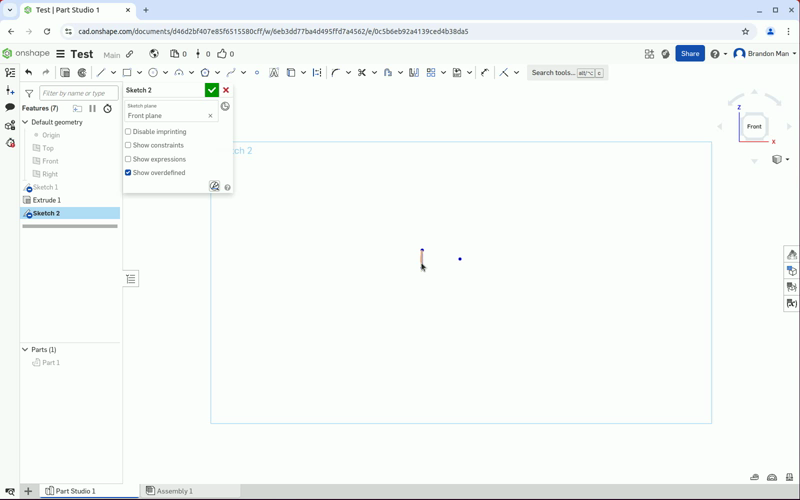
scroll(6)
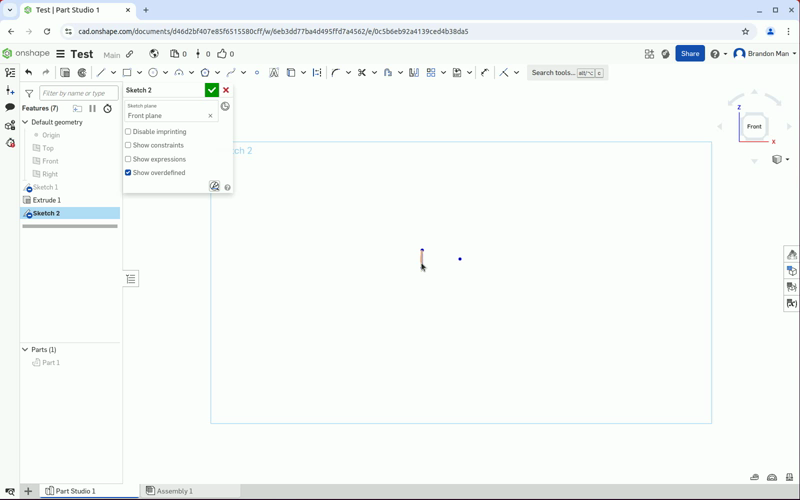
scroll(6)
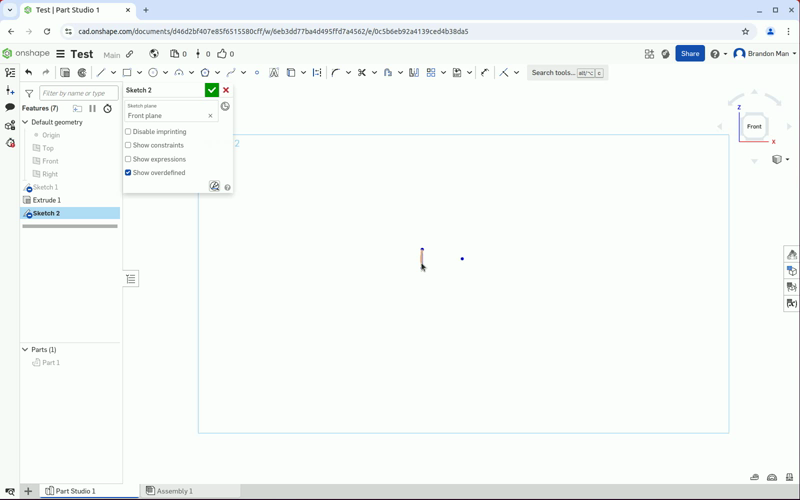
scroll(6)
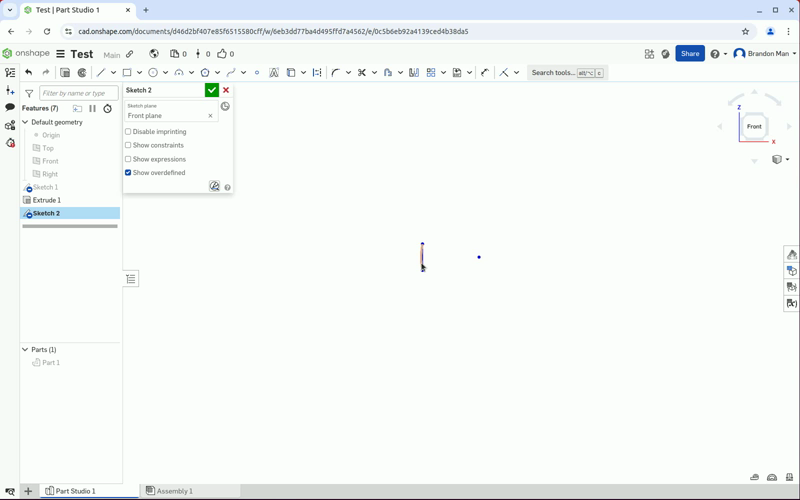
scroll(6)
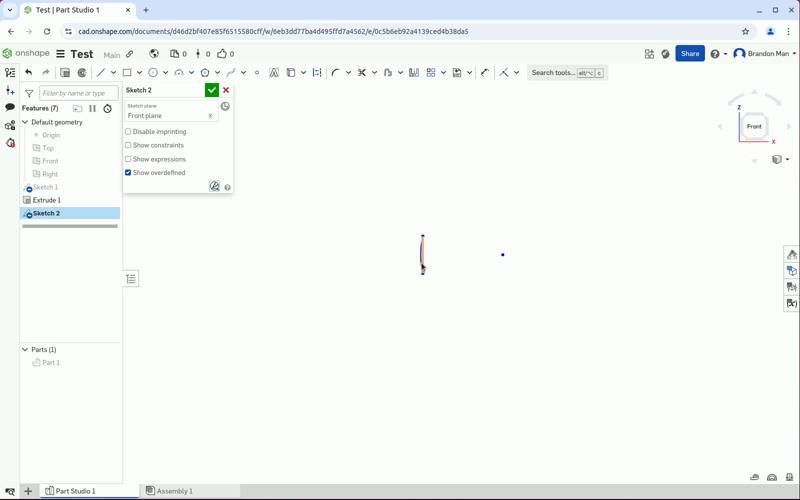
scroll(6)
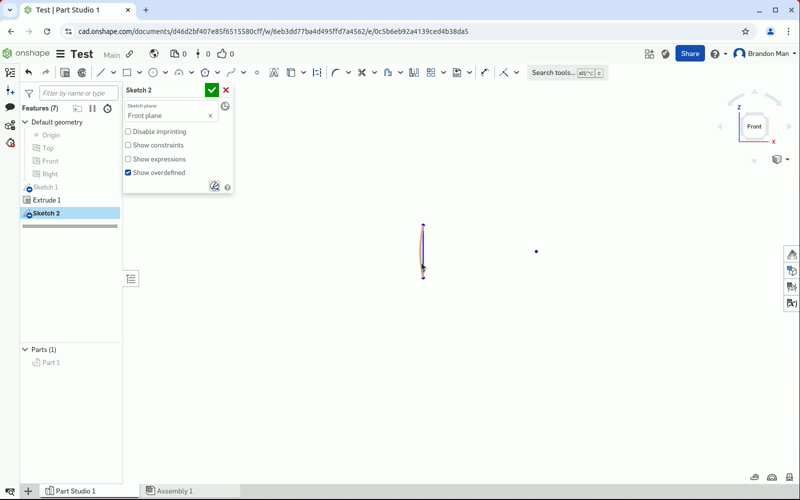
scroll(6)
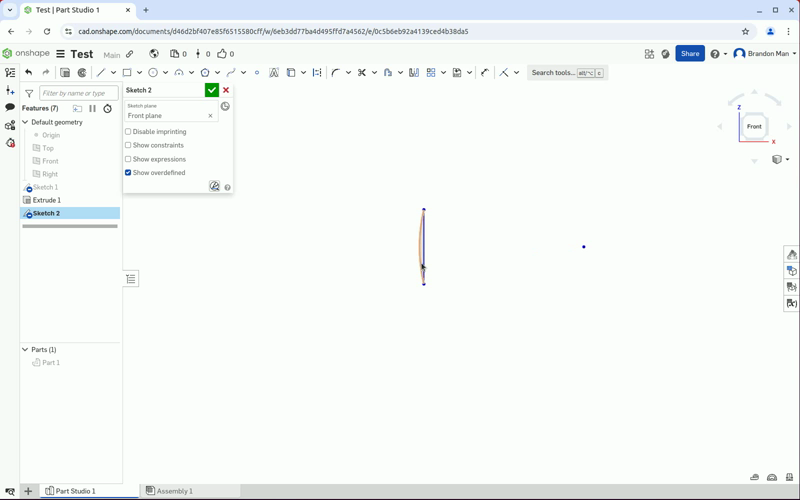
scroll(6)
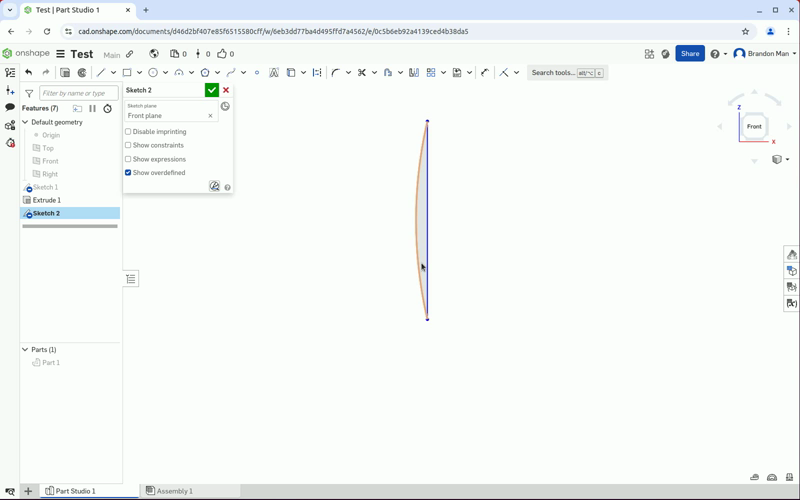
click(421, 262)
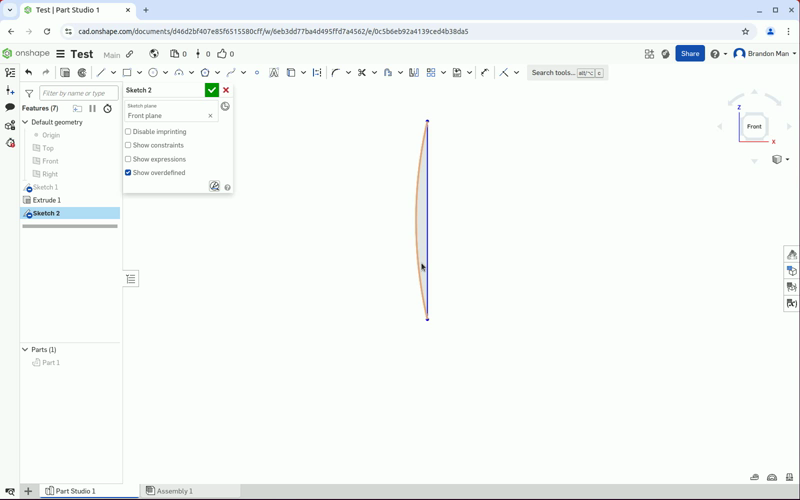
scroll(-6)
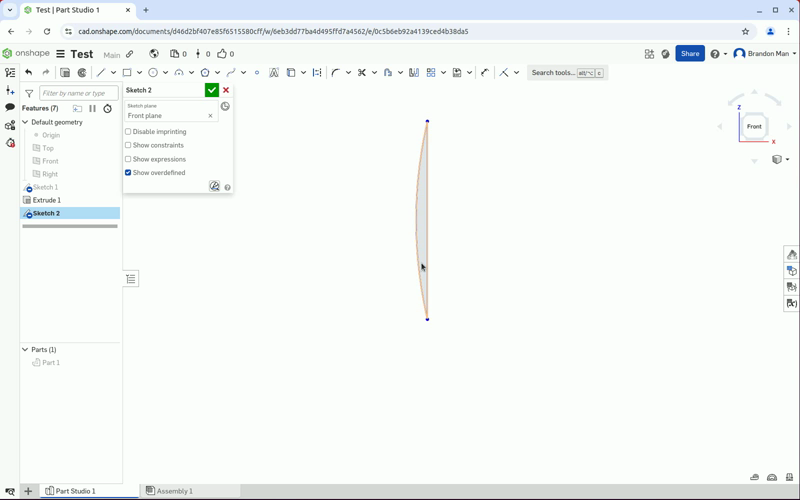
scroll(-6)
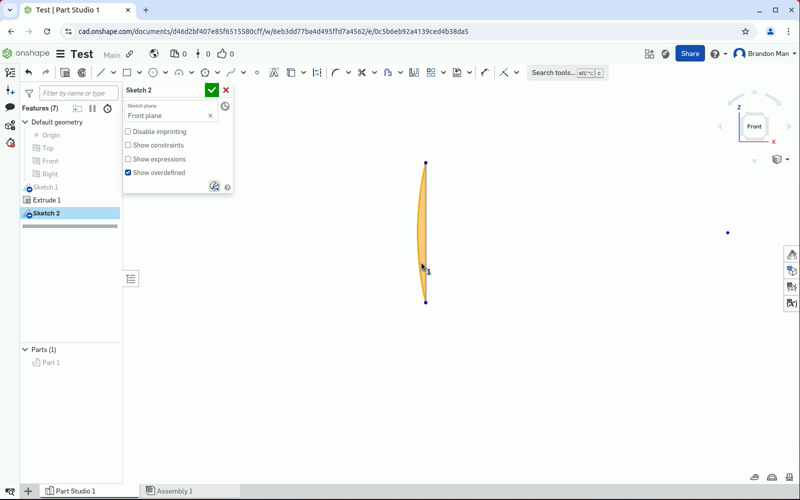
scroll(-6)
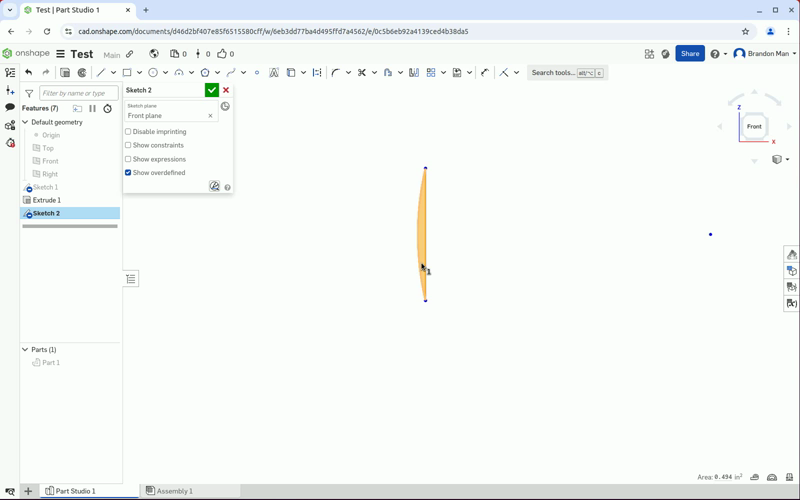
scroll(-6)
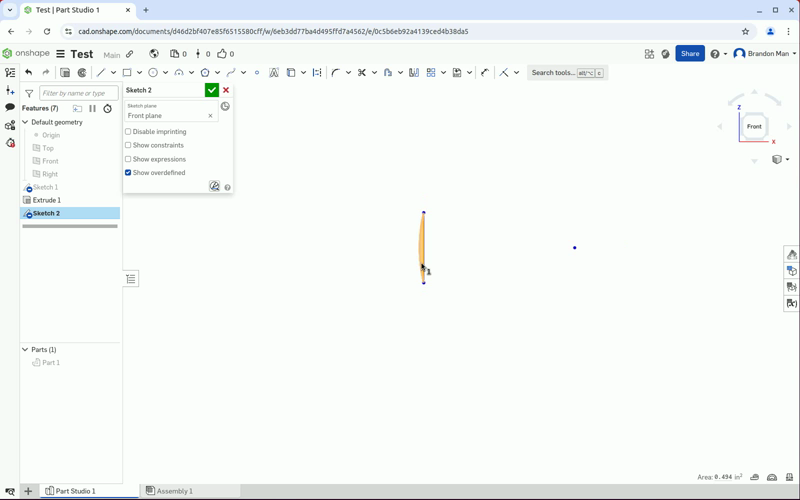
scroll(-6)
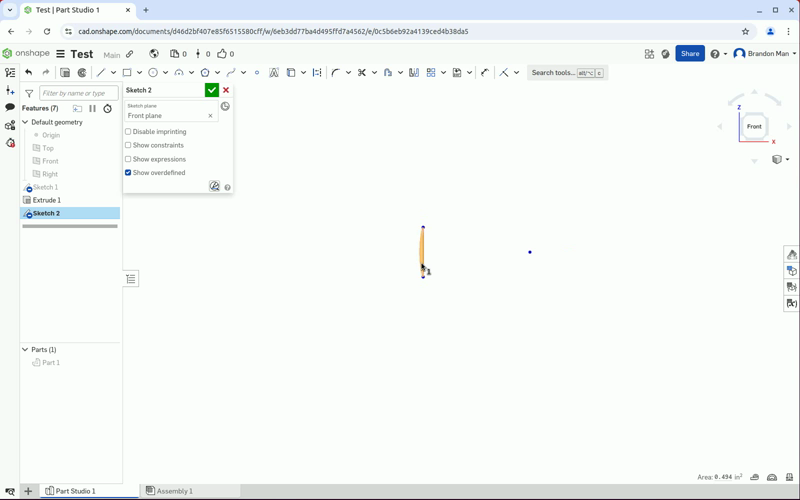
scroll(-6)
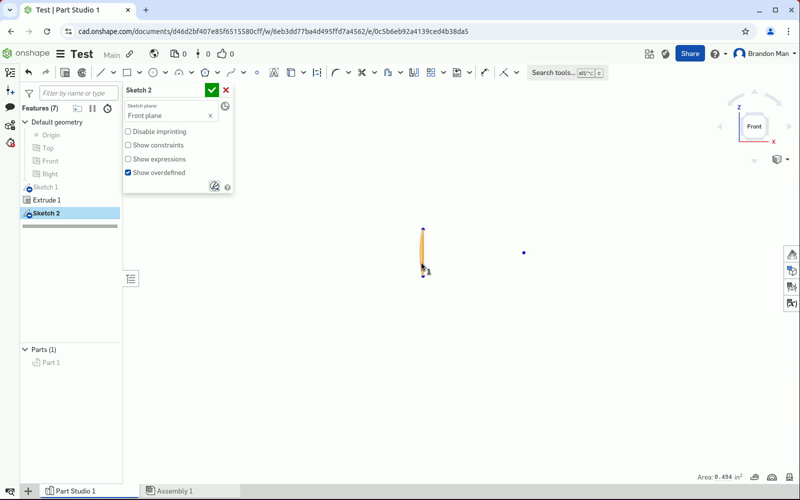
scroll(-6)
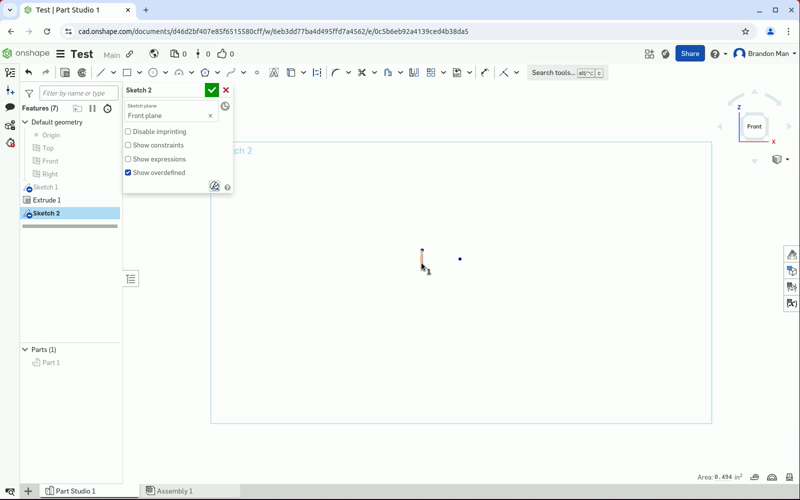
mouse_move(73, 352)
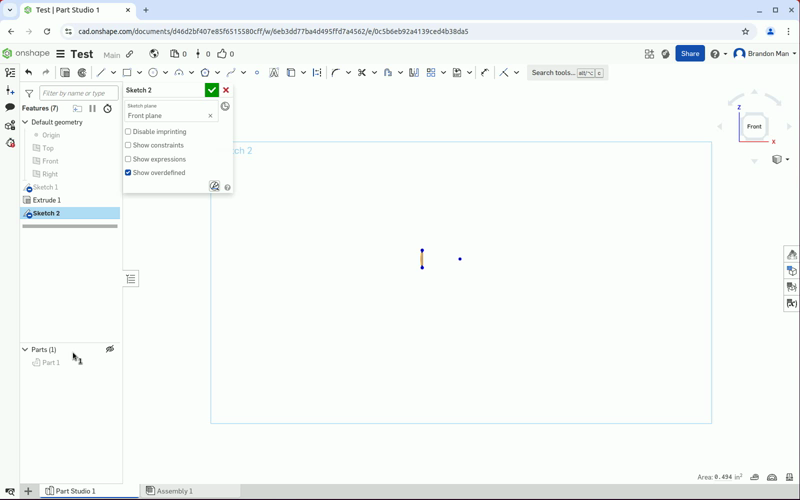
key(shift+y)
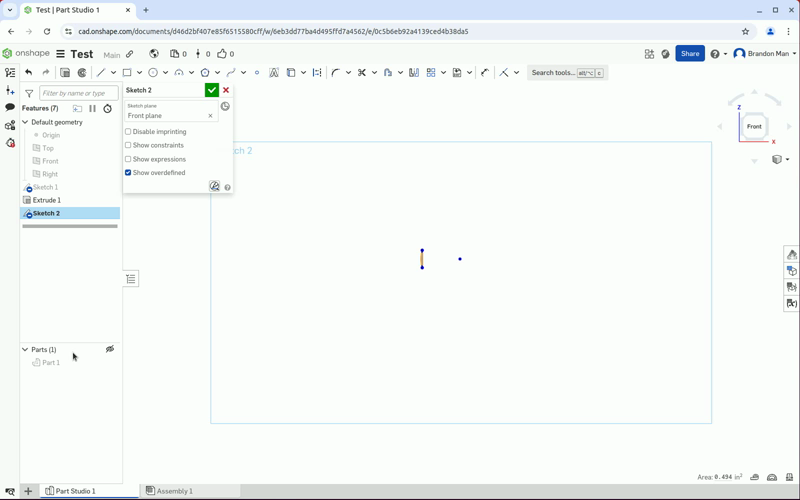
key(shift+e)
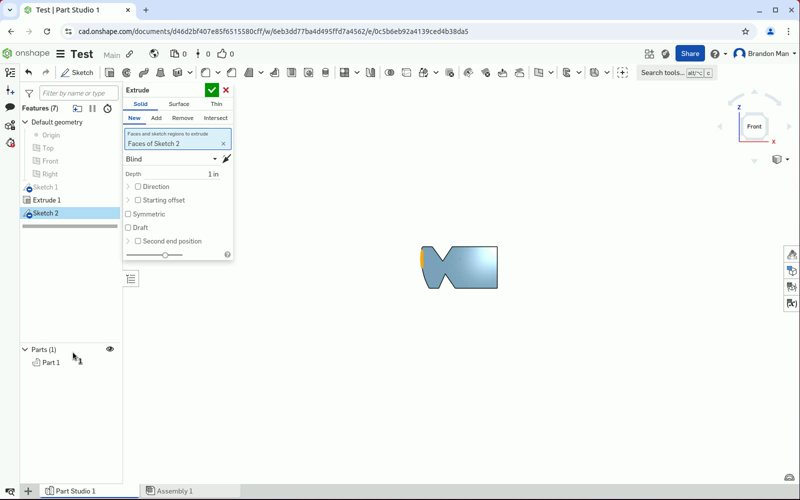
mouse_move(143, 106)
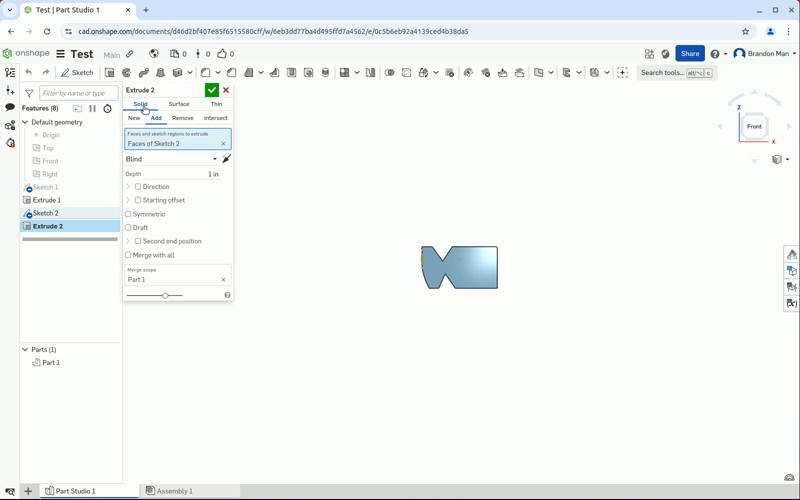
click(143, 106)
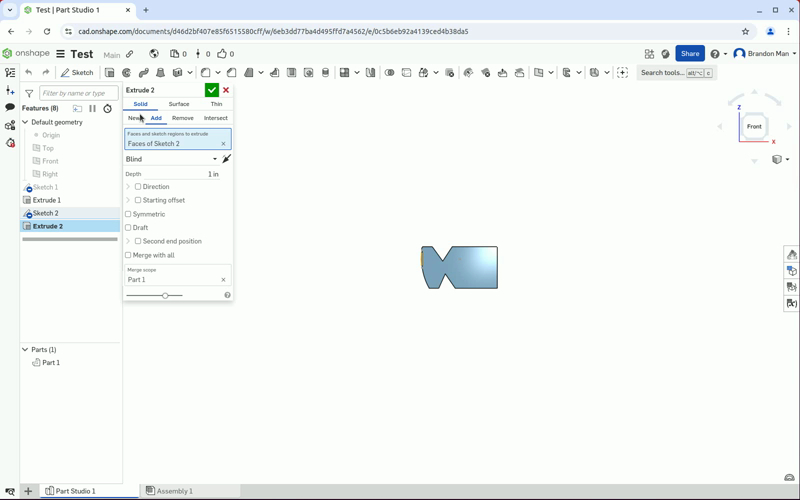
mouse_move(137, 120)
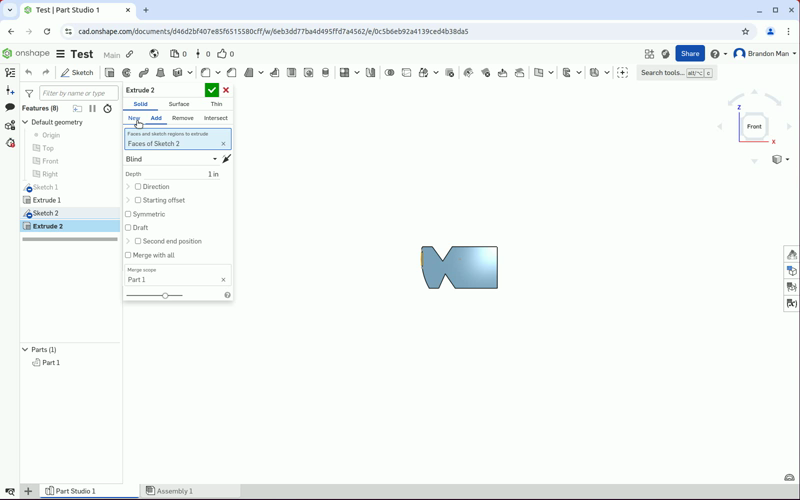
click(137, 120)
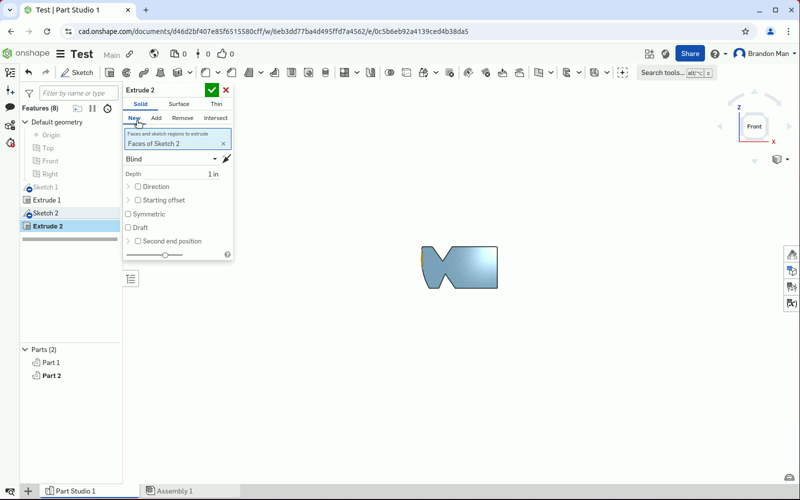
key(tab, 4)
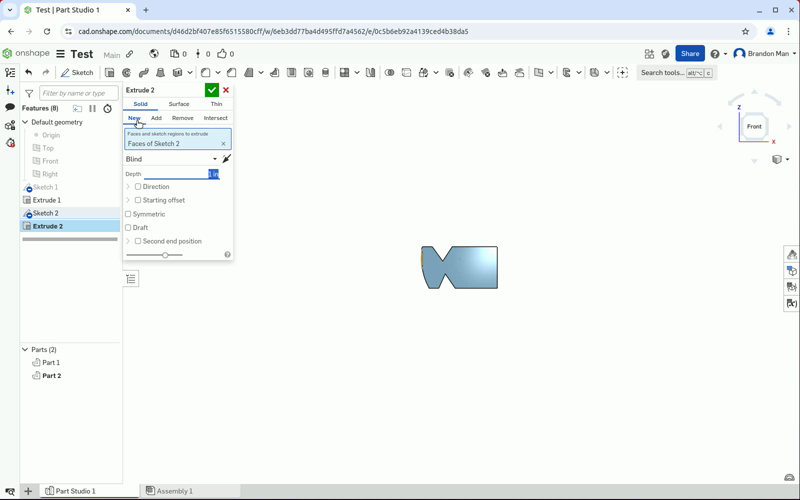
text(0.722)
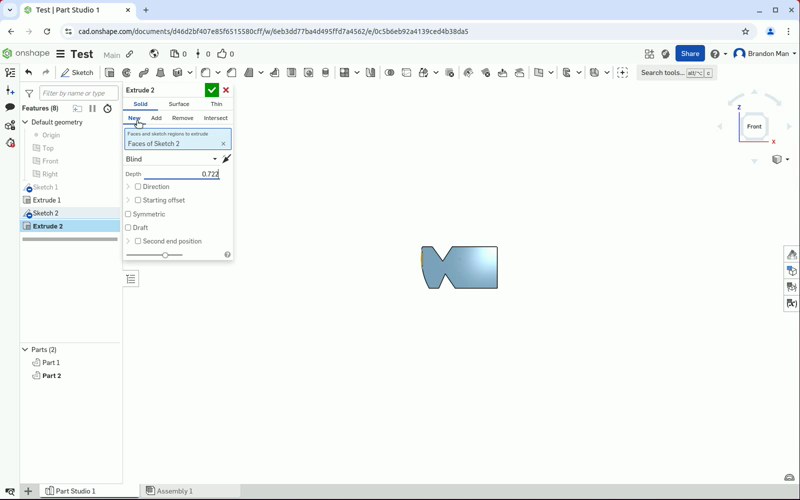
key(enter)
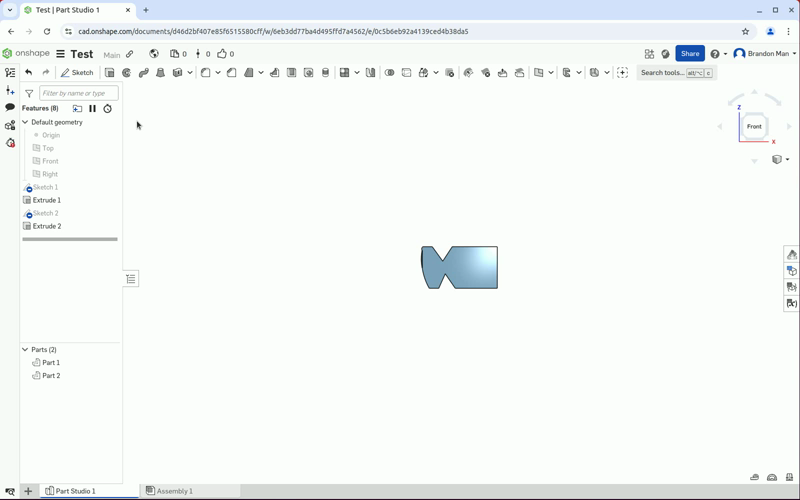
key(shift+h)
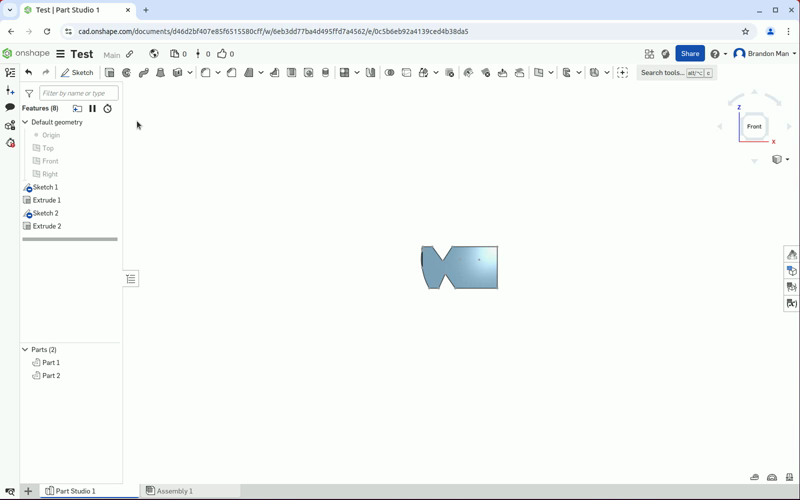
key(shift+h)
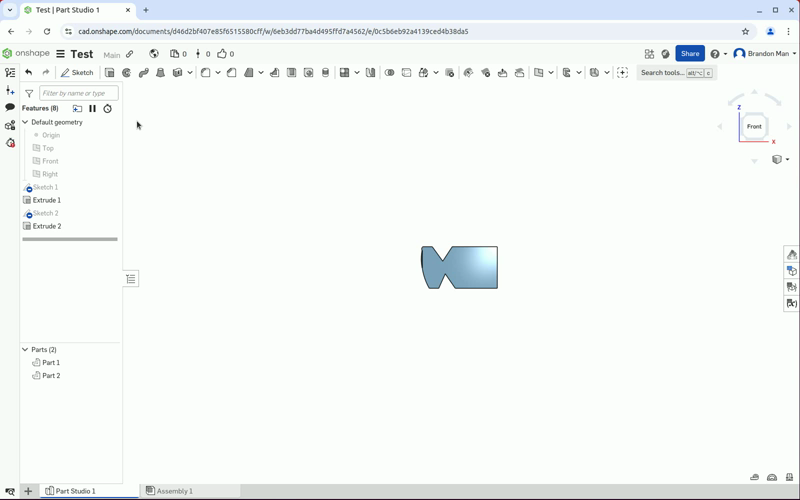
mouse_move(73, 189)
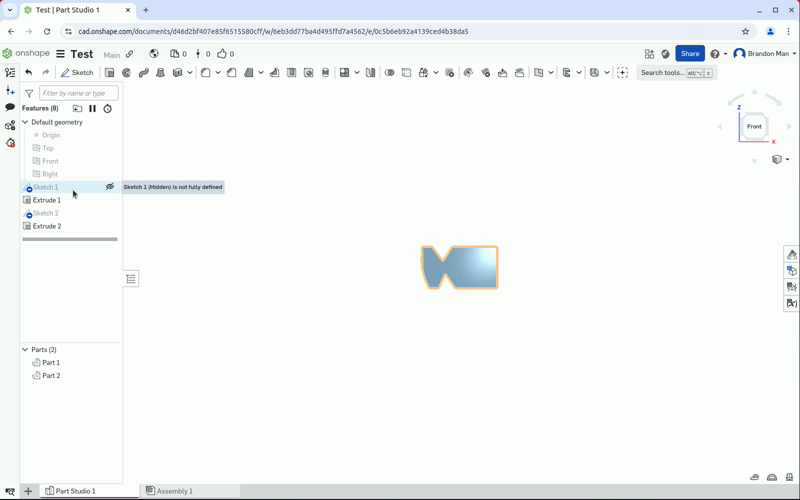
click(73, 189)
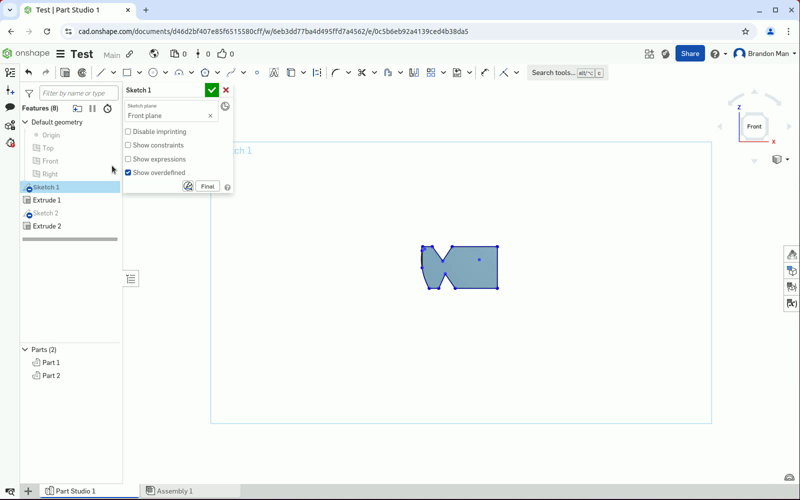
mouse_move(229, 92)
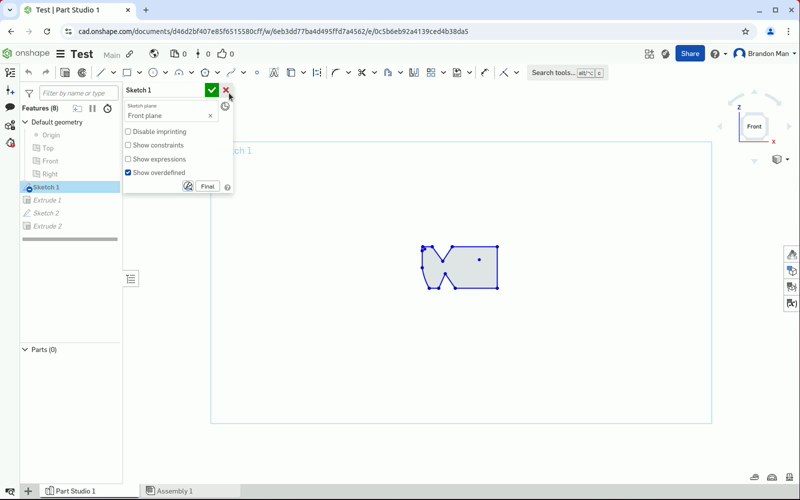
click(229, 92)
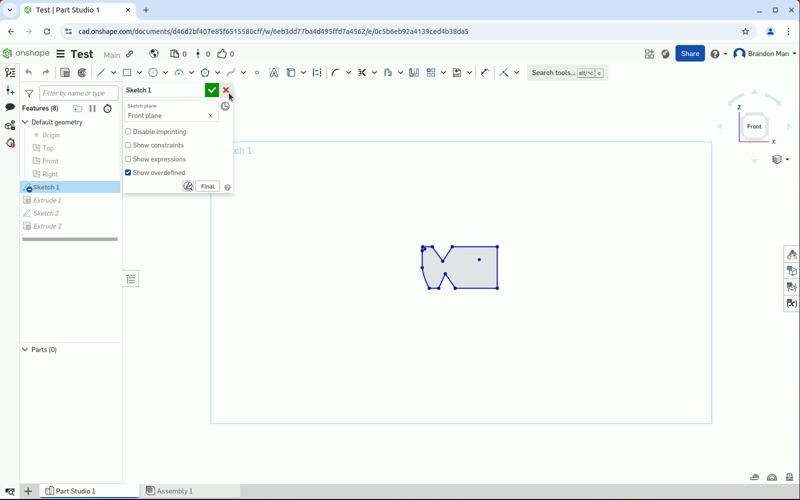
key(shift+s)
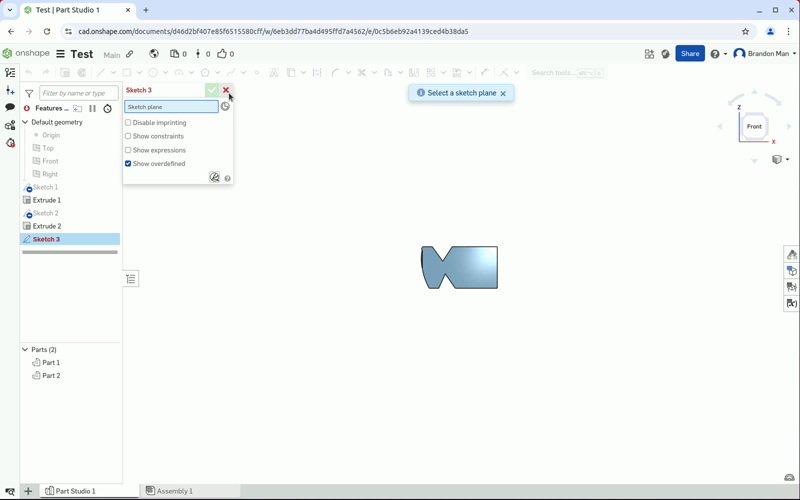
mouse_move(73, 163)
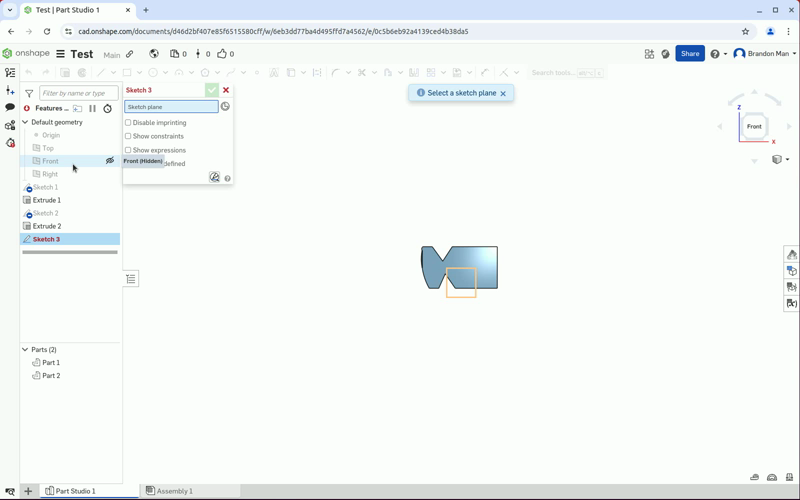
click(73, 163)
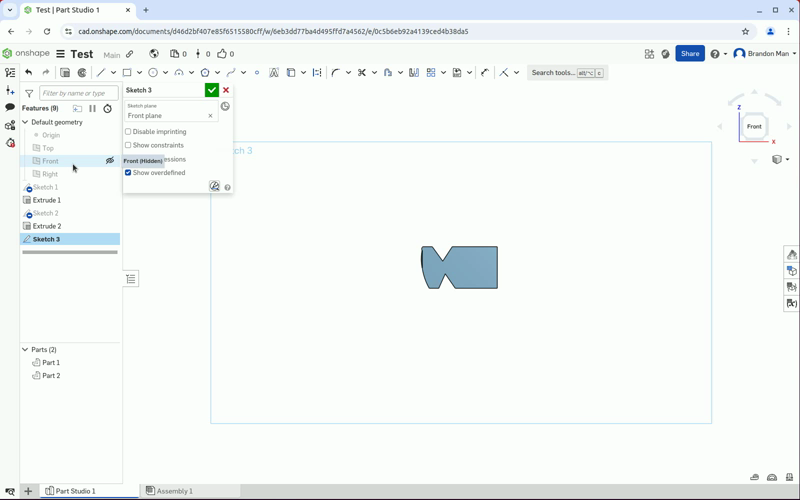
mouse_move(73, 352)
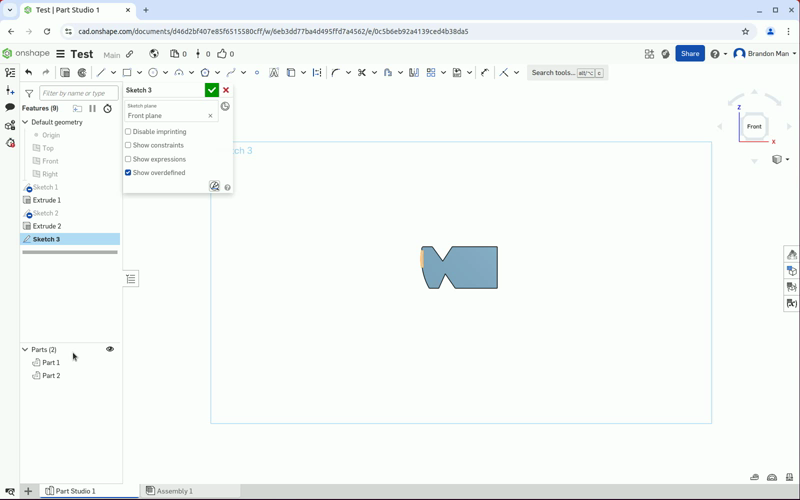
key(y)
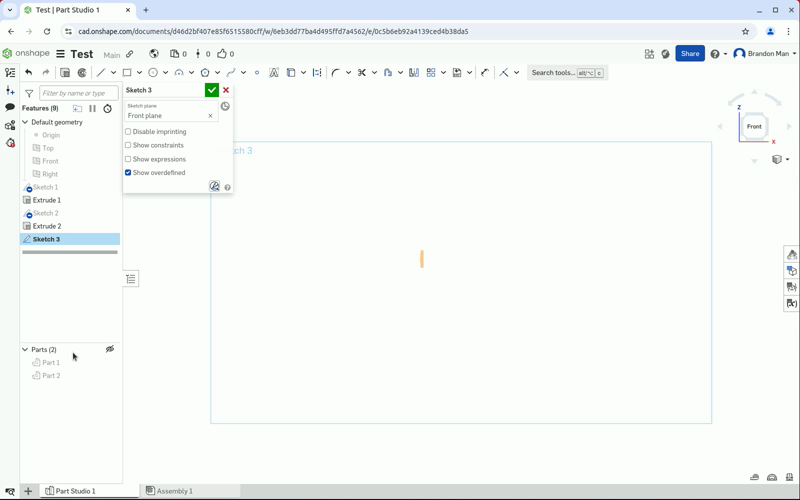
key(a)
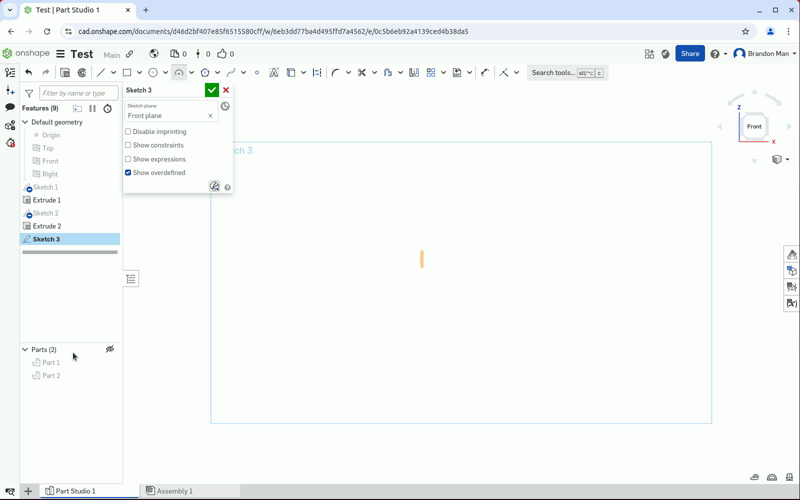
key_down(shift)
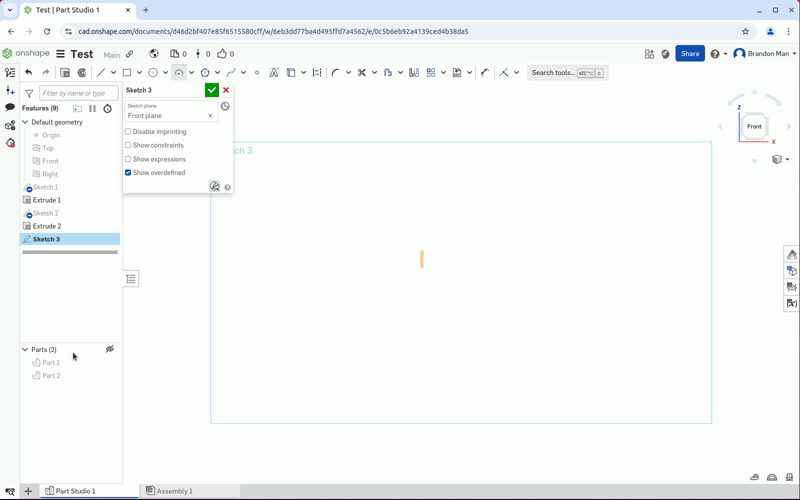
mouse_move(389, 325)
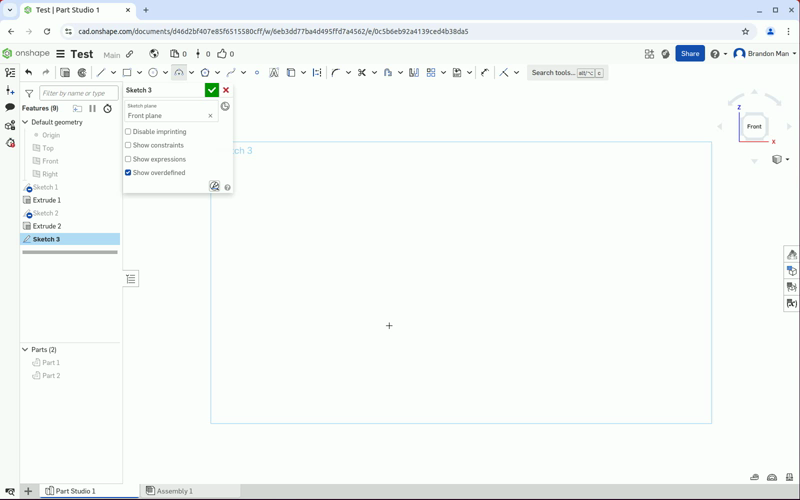
click(389, 325)
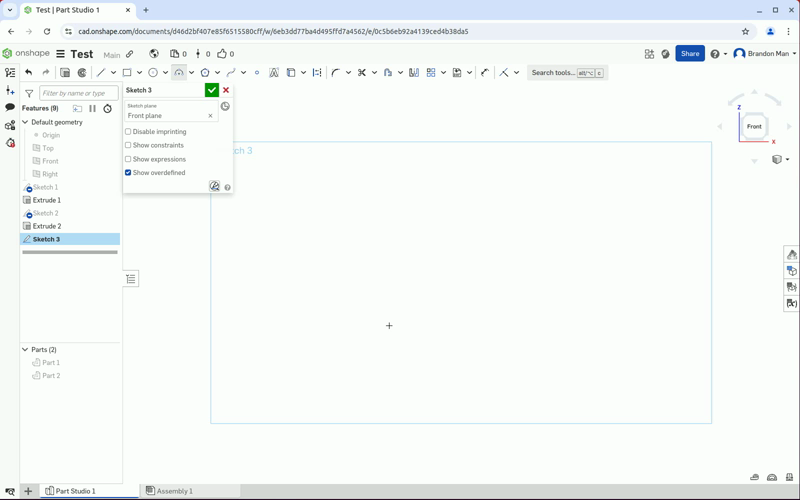
key_up(shift)
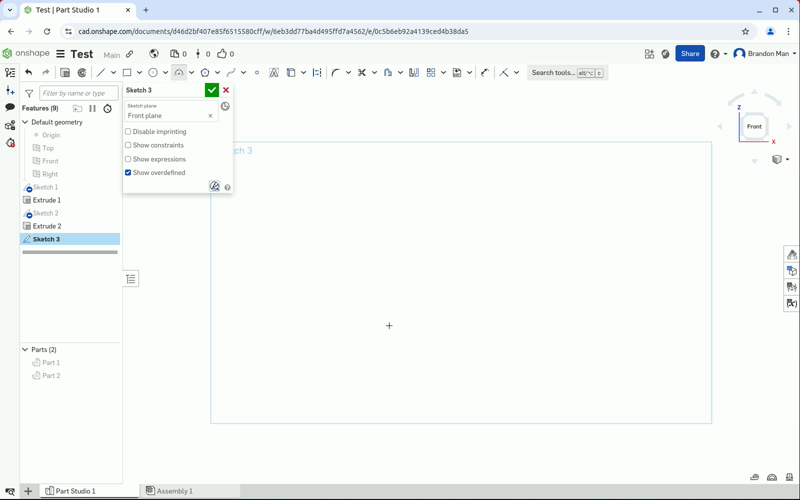
key_down(shift)
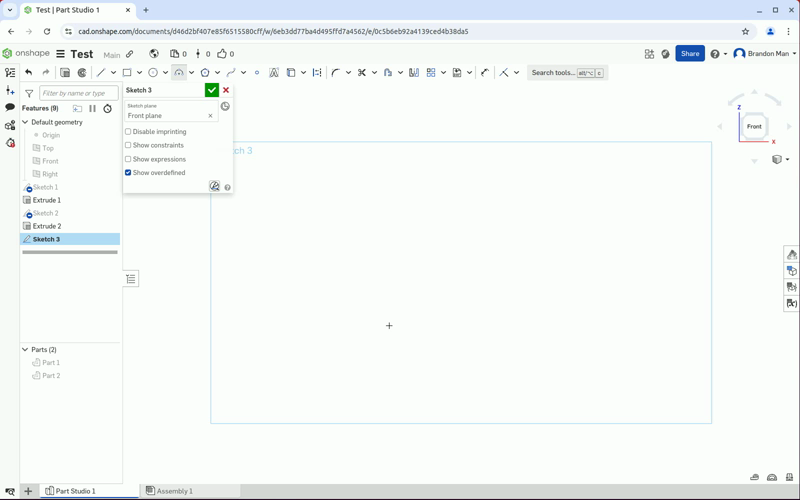
mouse_move(399, 344)
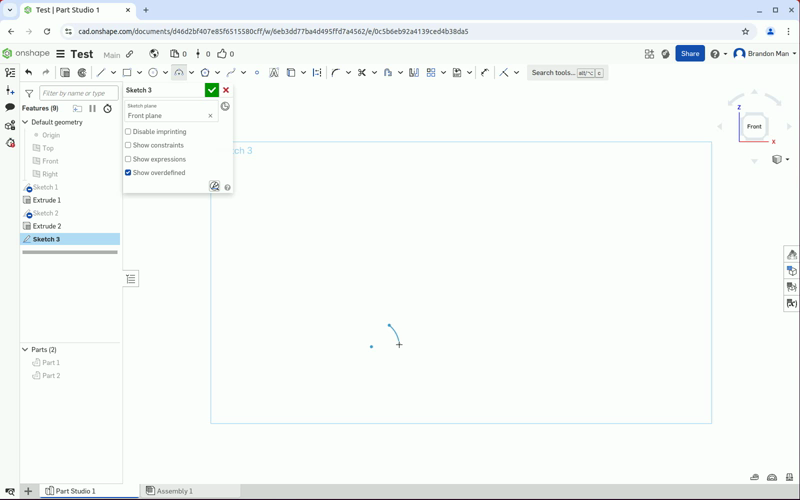
click(399, 344)
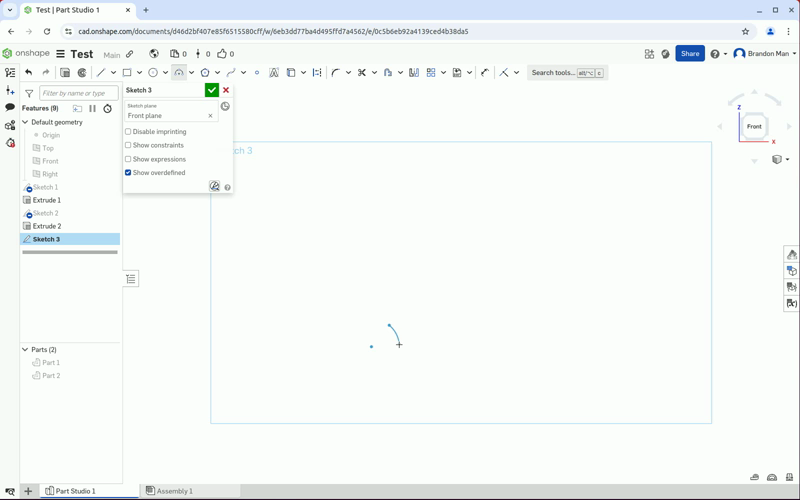
mouse_move(393, 335)
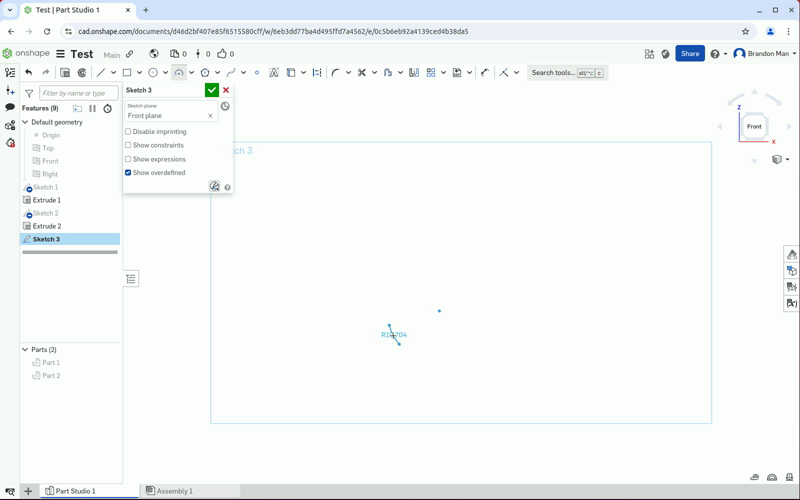
click(393, 335)
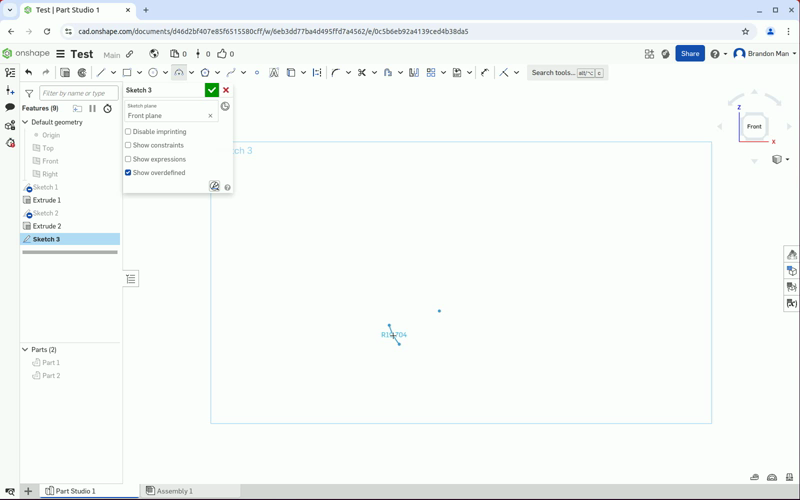
key_up(shift)
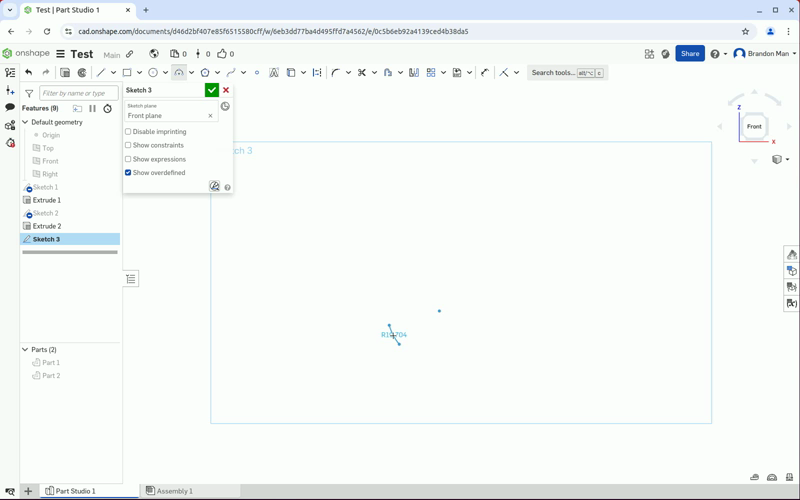
key(esc)
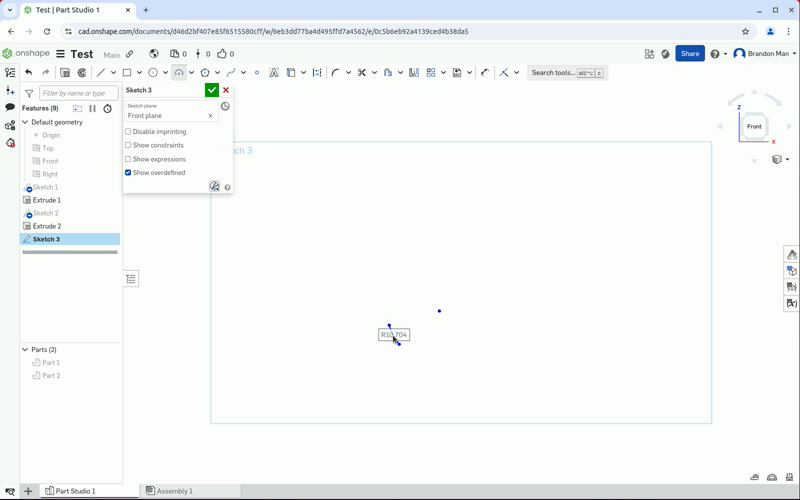
key(l)
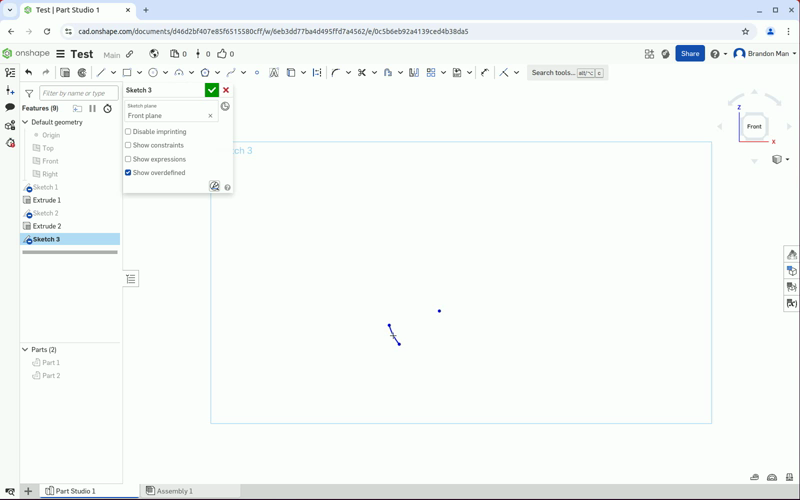
mouse_move(399, 344)
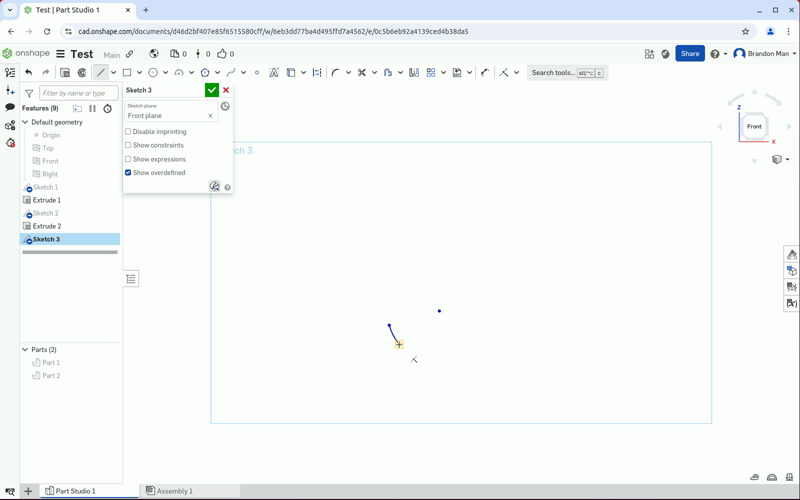
click(399, 344)
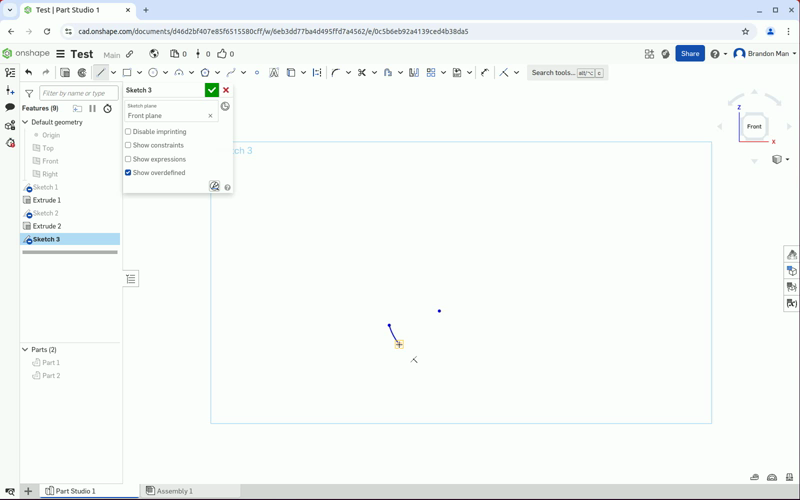
key_down(shift)
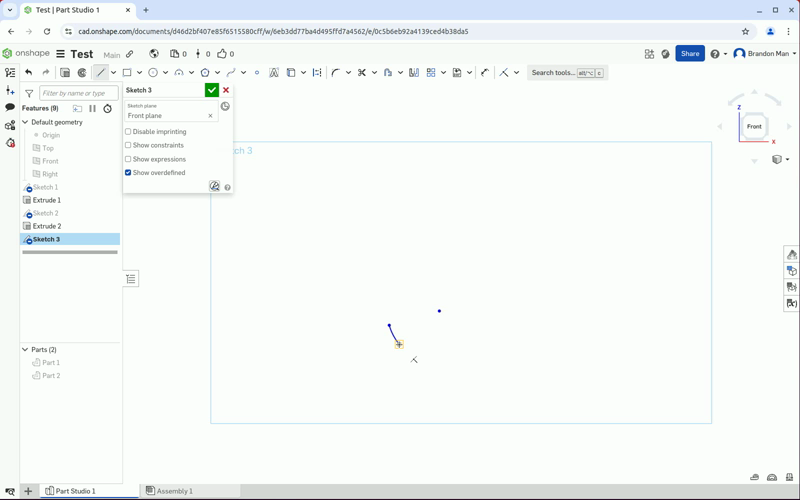
mouse_move(429, 344)
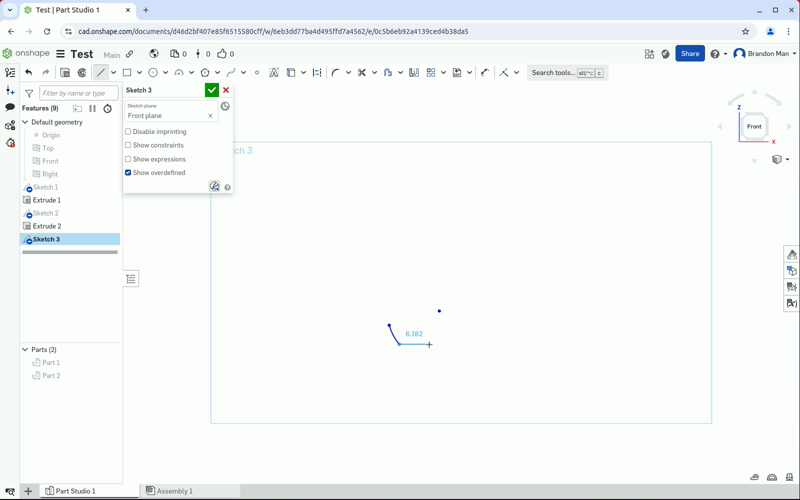
mouse_move(408, 344)
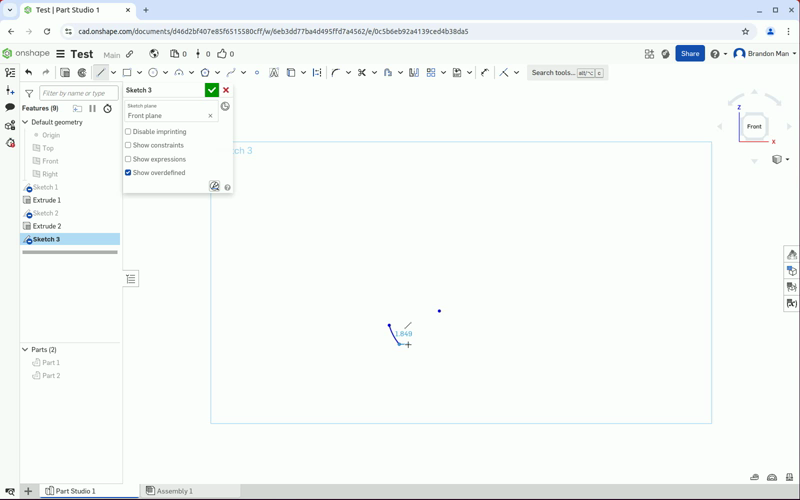
click(408, 344)
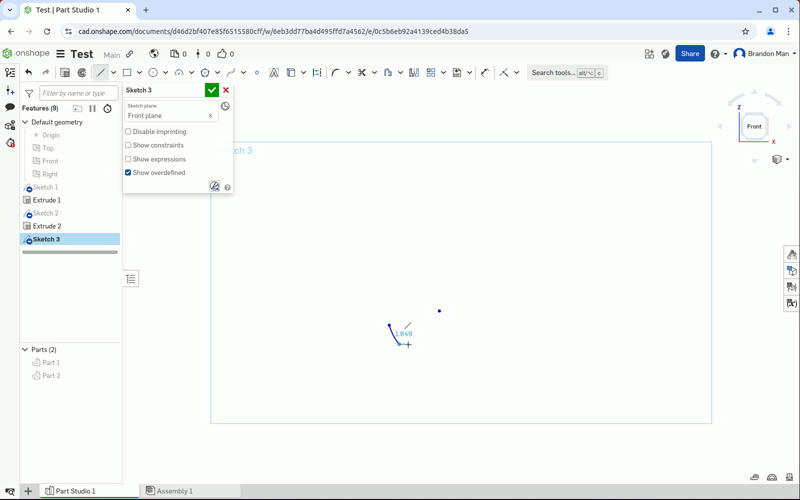
key_up(shift)
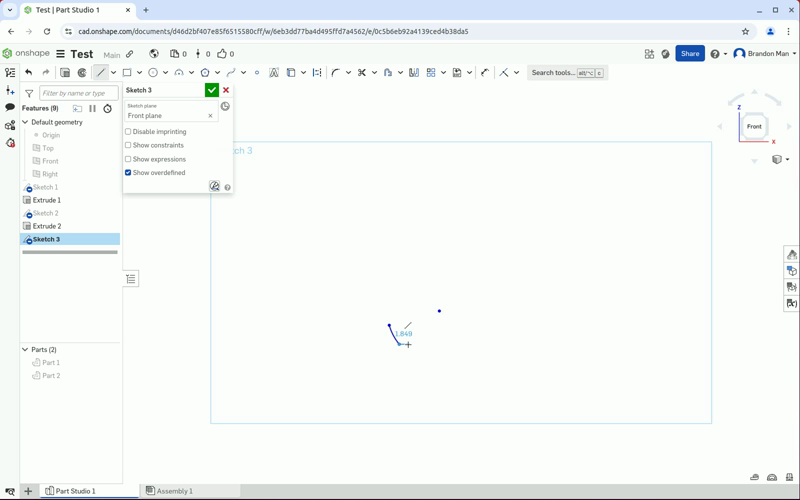
key_down(shift)
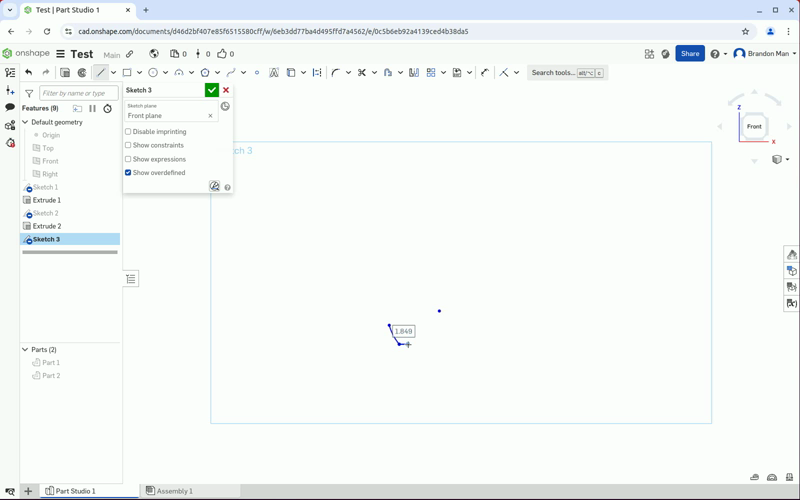
mouse_move(438, 344)
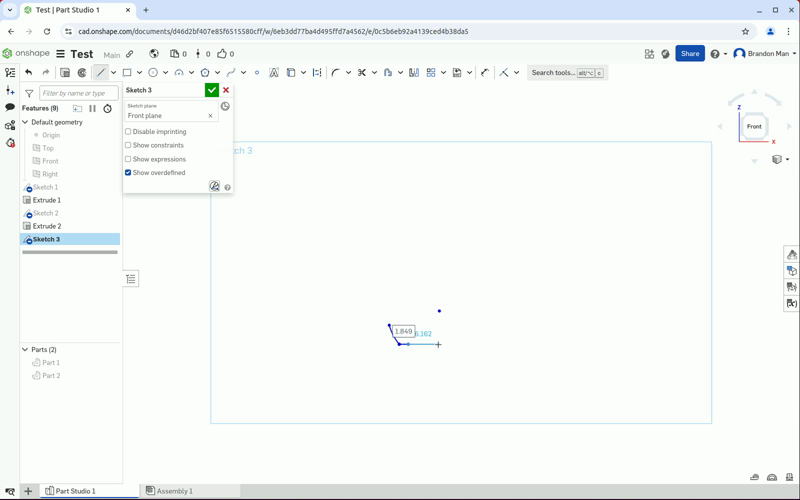
mouse_move(414, 330)
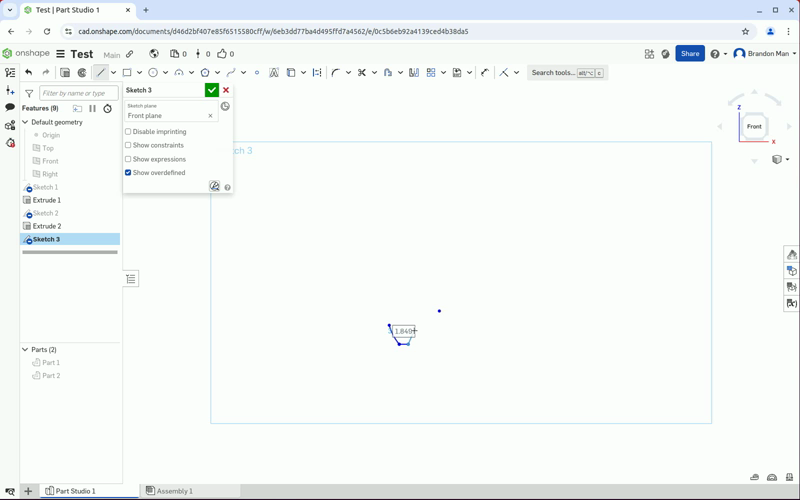
click(414, 330)
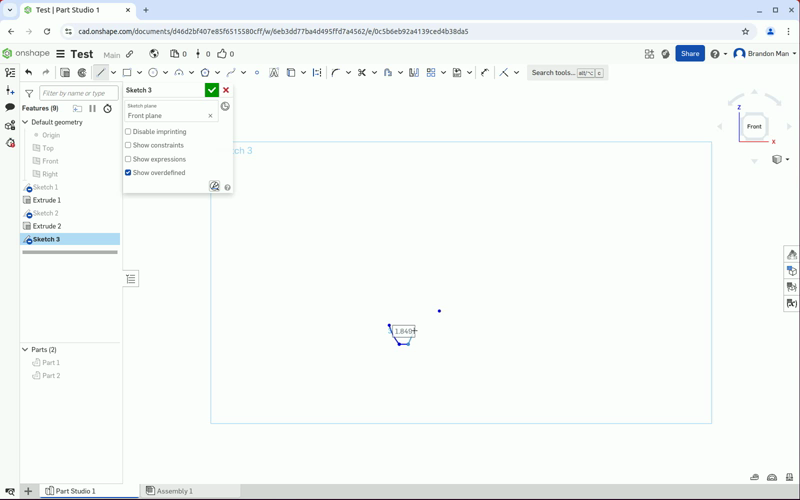
key_up(shift)
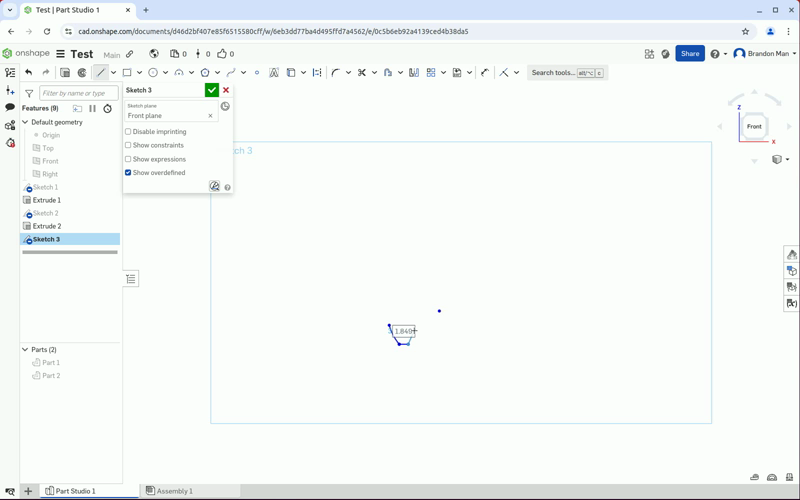
key_down(shift)
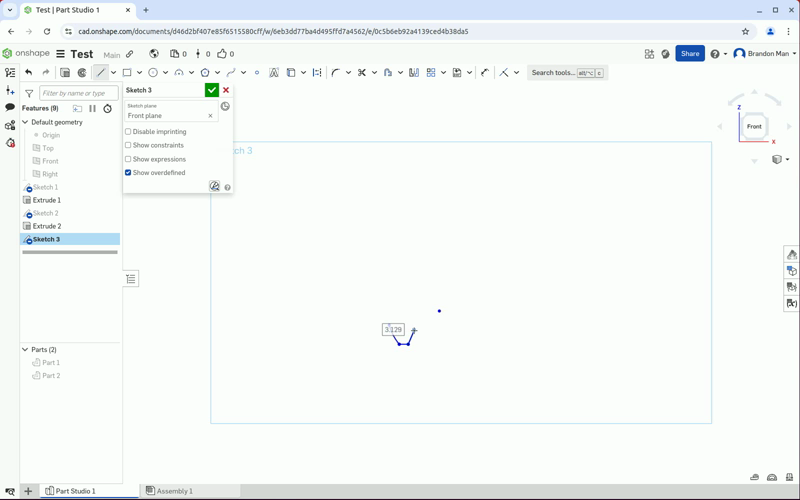
mouse_move(444, 330)
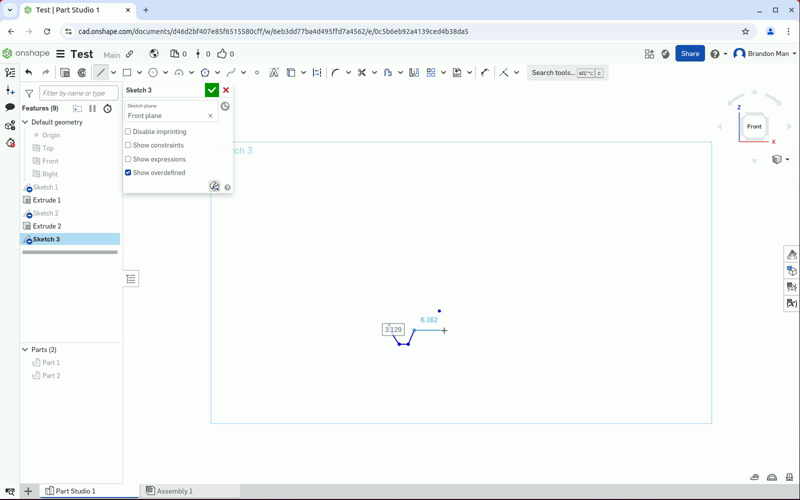
mouse_move(422, 344)
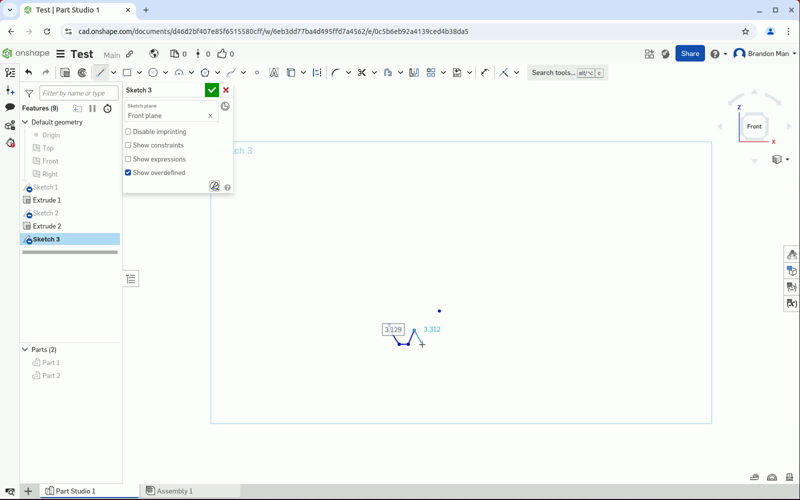
click(422, 344)
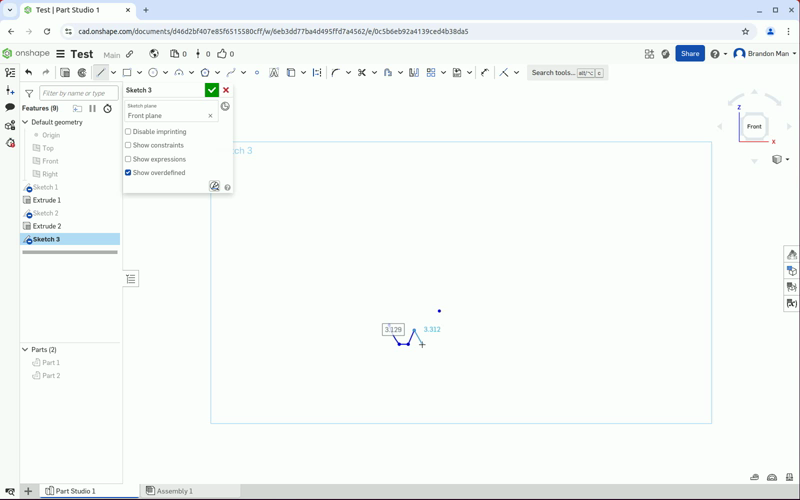
key_up(shift)
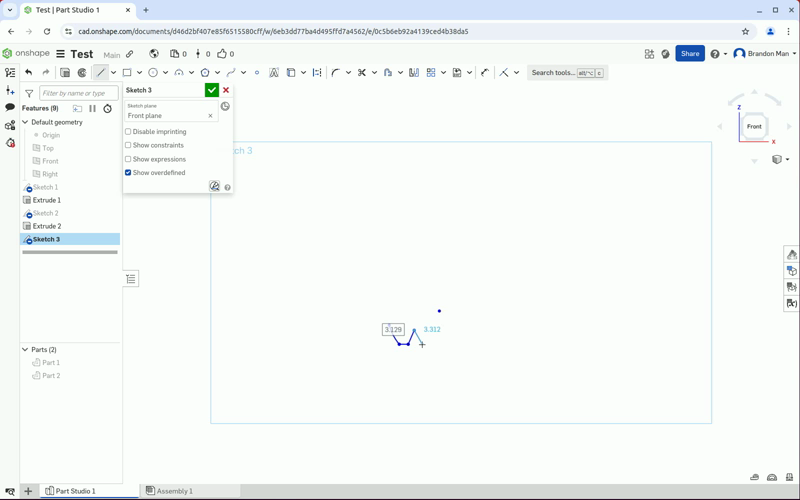
key_down(shift)
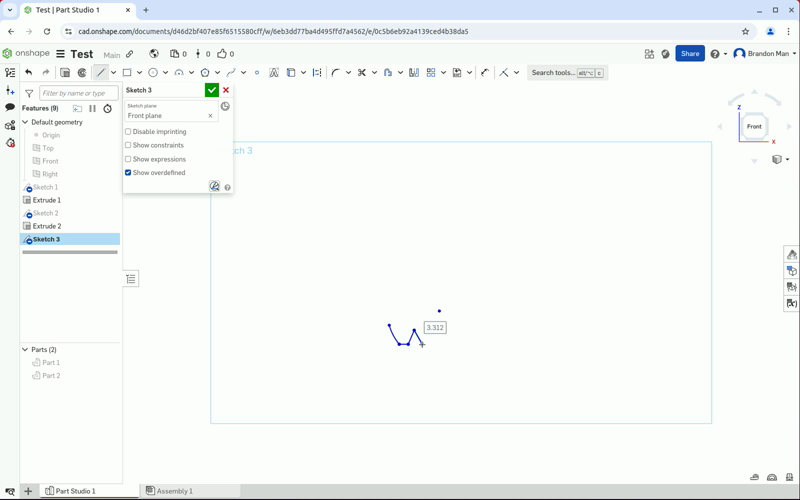
mouse_move(452, 344)
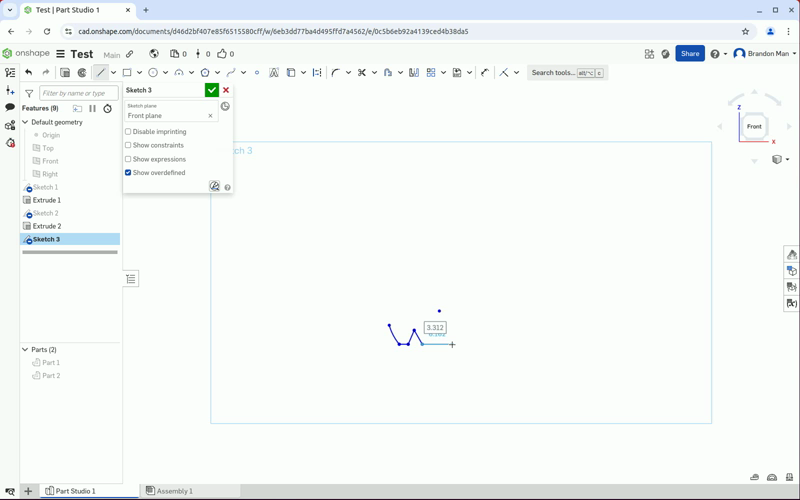
mouse_move(467, 344)
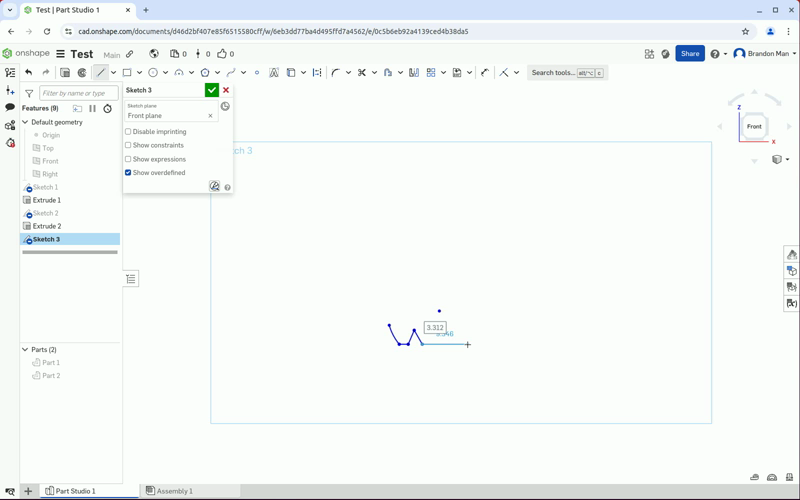
click(467, 344)
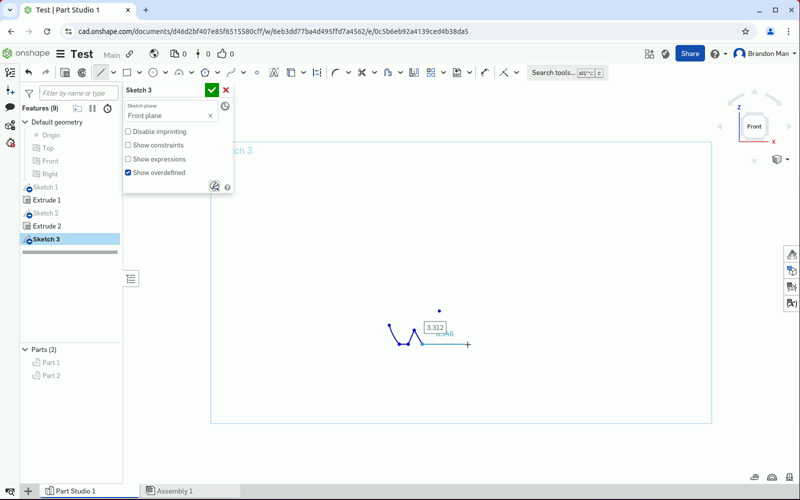
key_up(shift)
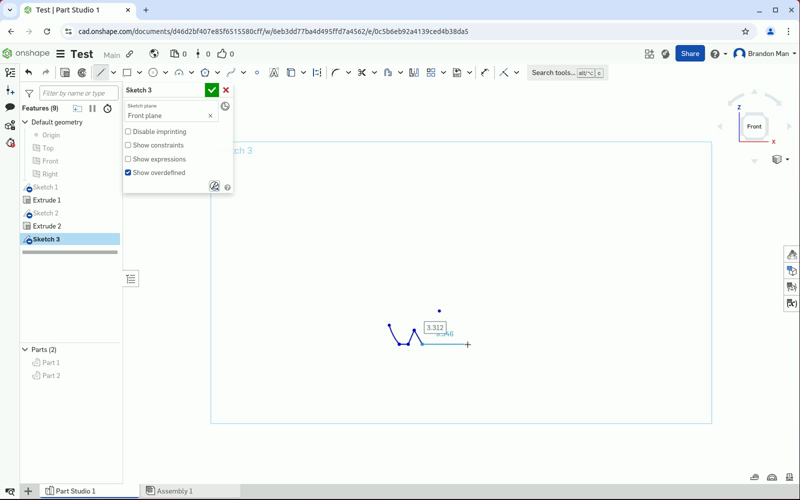
key_down(shift)
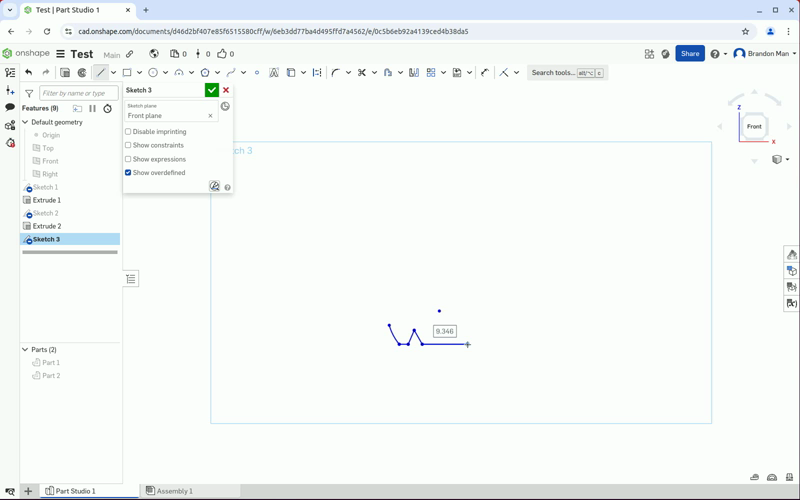
mouse_move(498, 344)
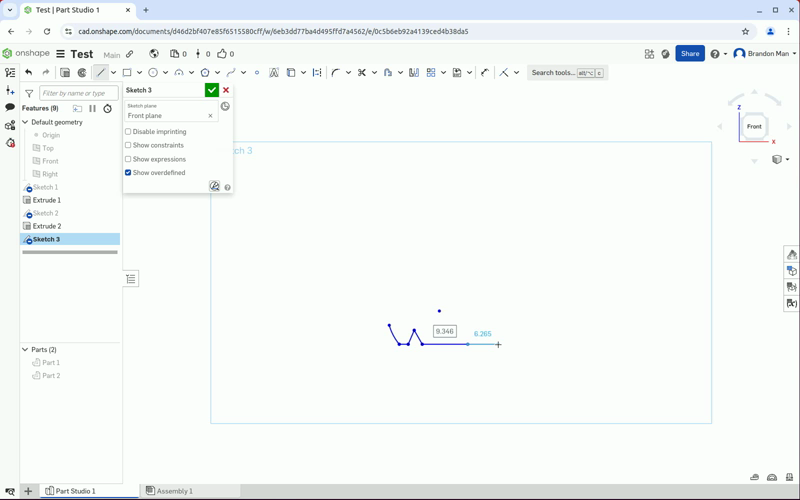
mouse_move(467, 298)
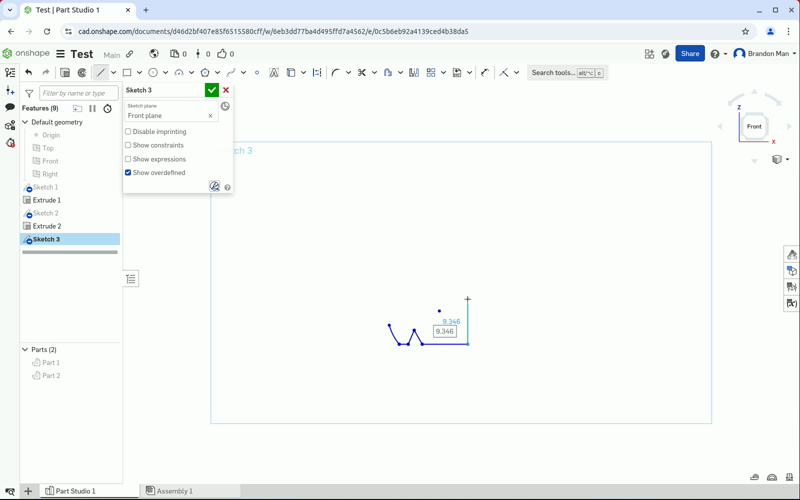
click(467, 298)
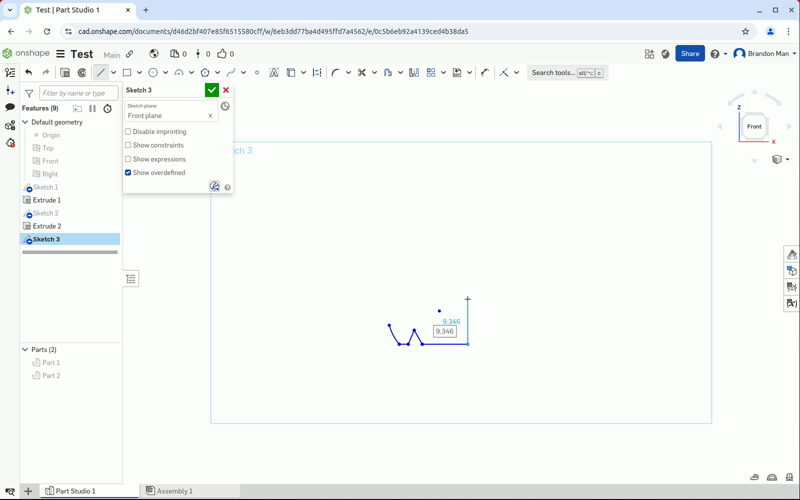
key_up(shift)
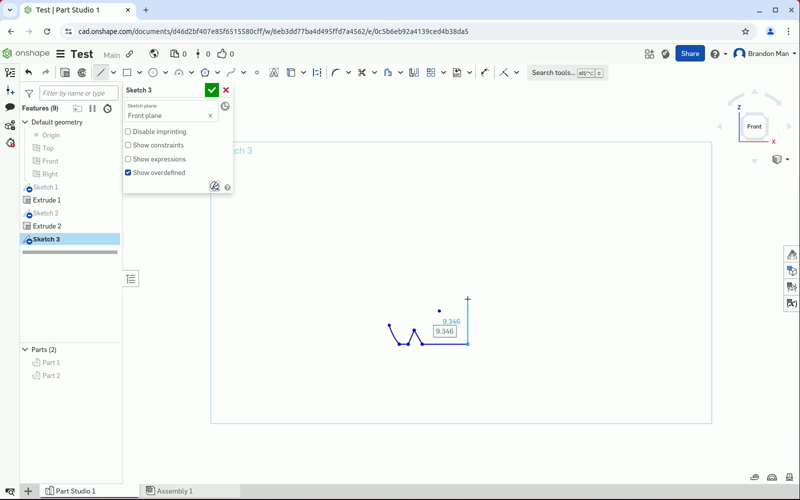
key_down(shift)
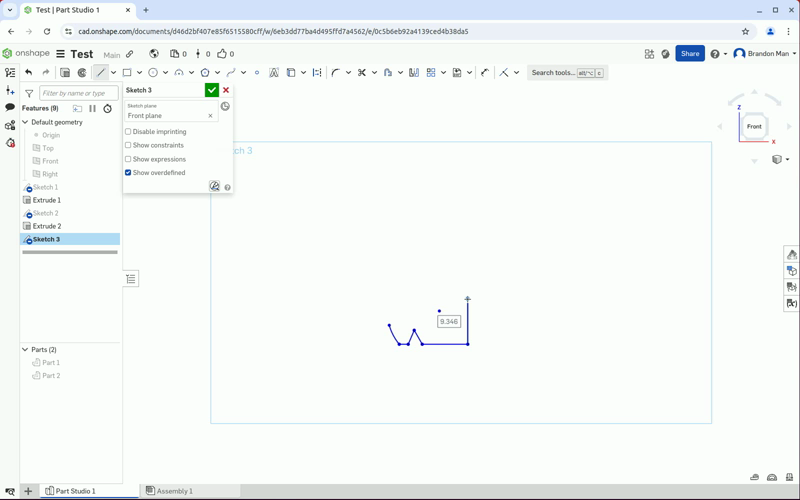
mouse_move(498, 298)
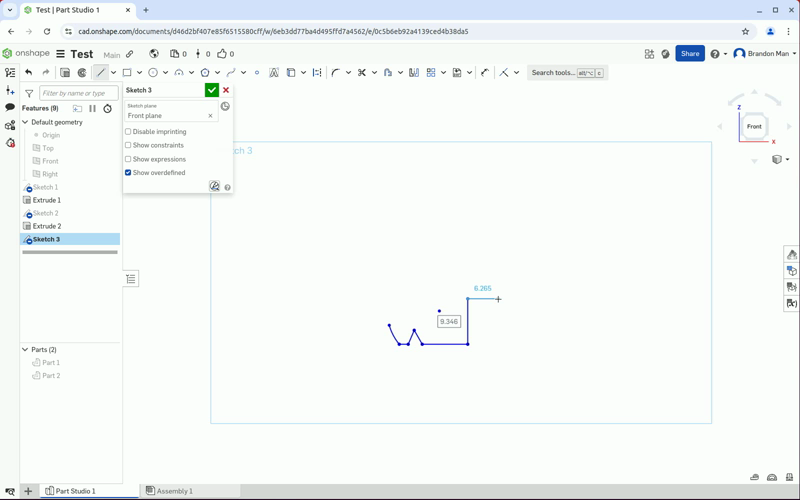
mouse_move(418, 298)
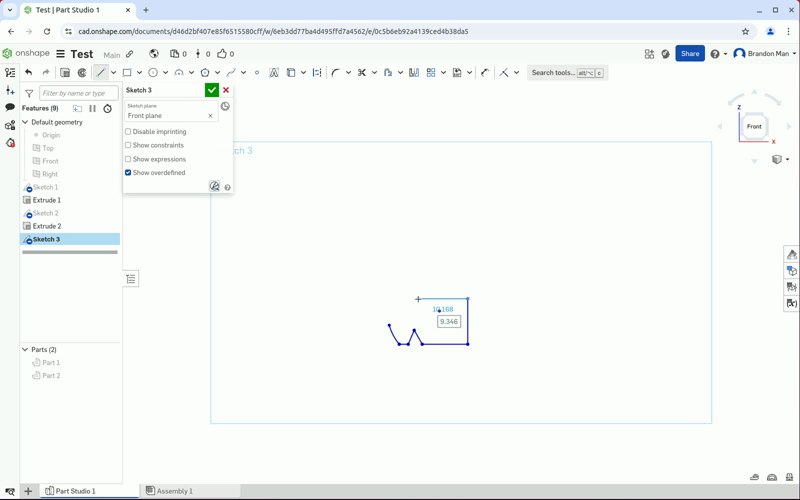
click(418, 298)
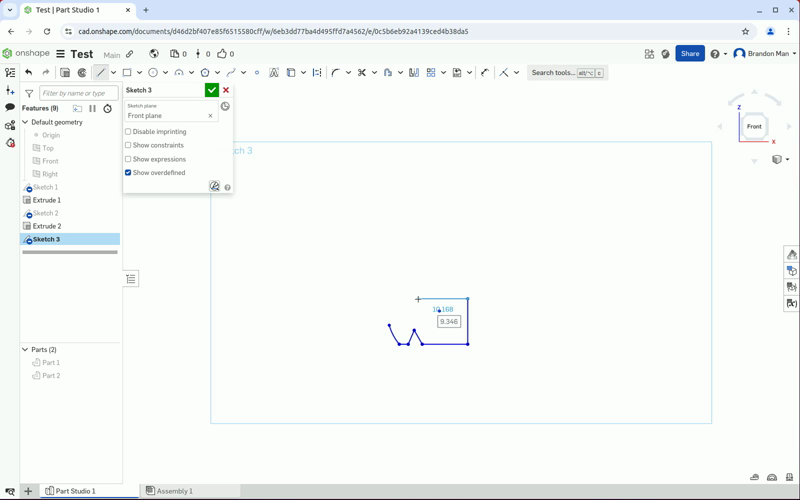
key_up(shift)
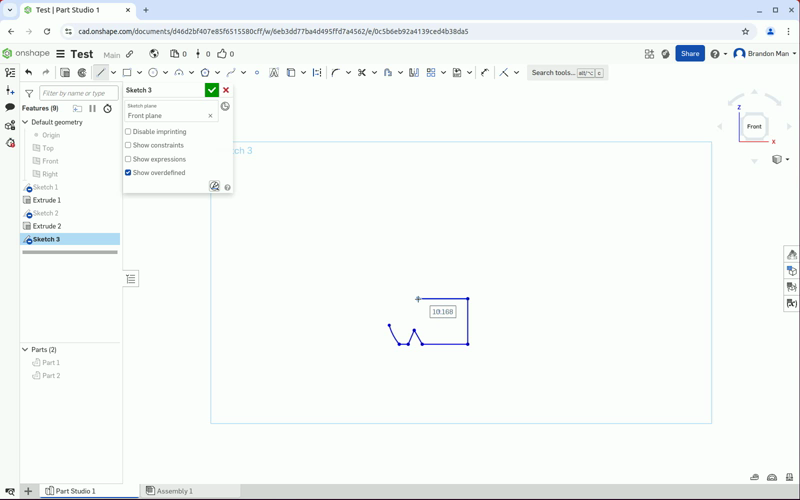
key_down(shift)
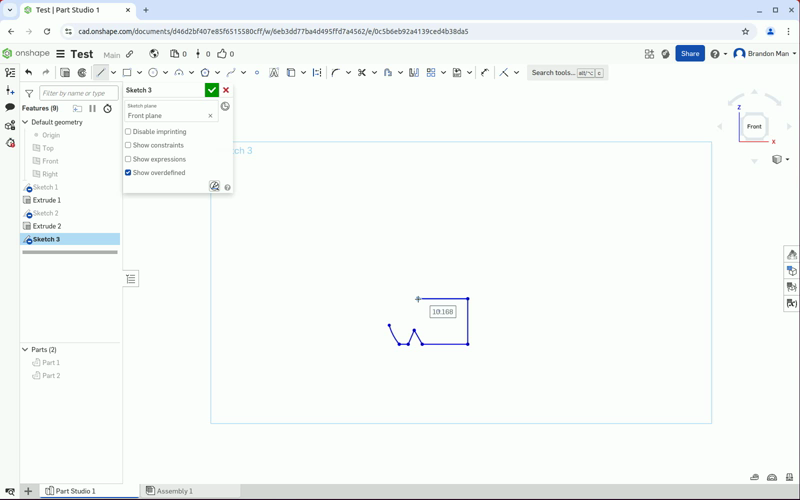
mouse_move(448, 298)
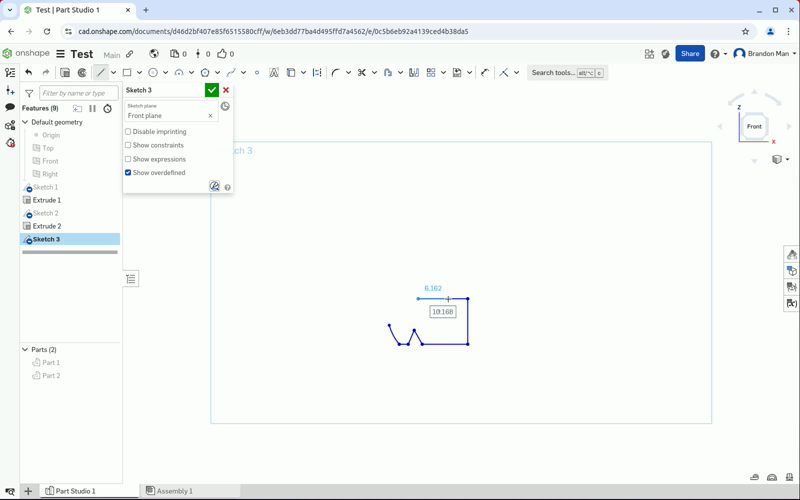
mouse_move(414, 321)
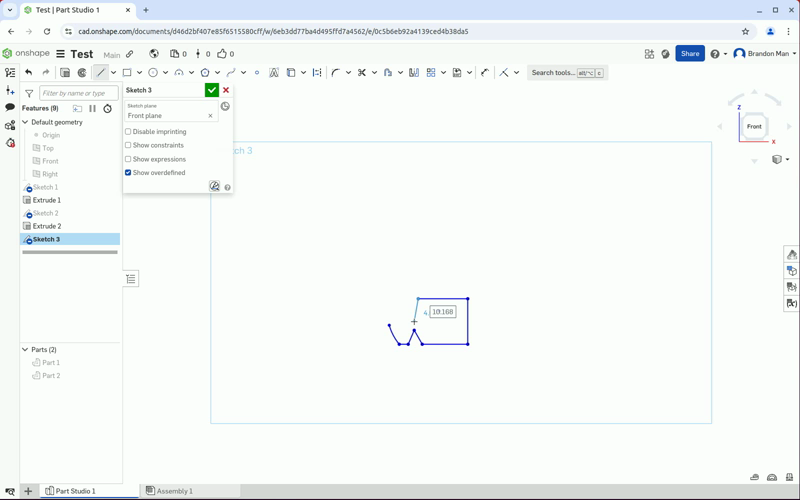
click(414, 321)
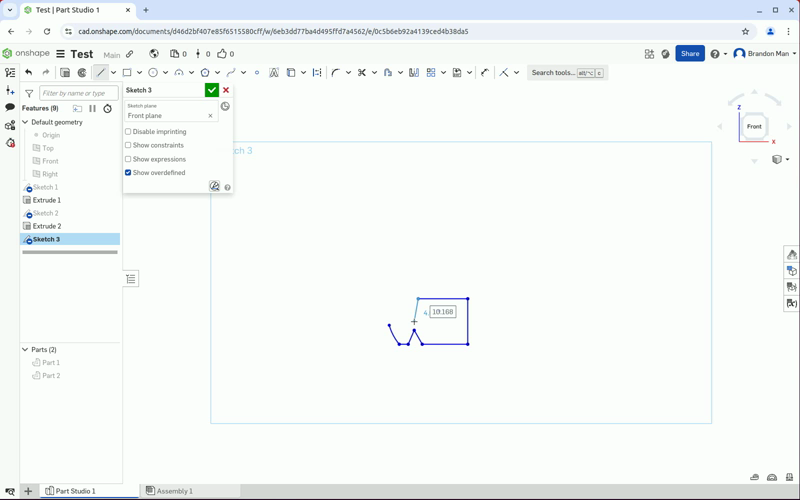
key_up(shift)
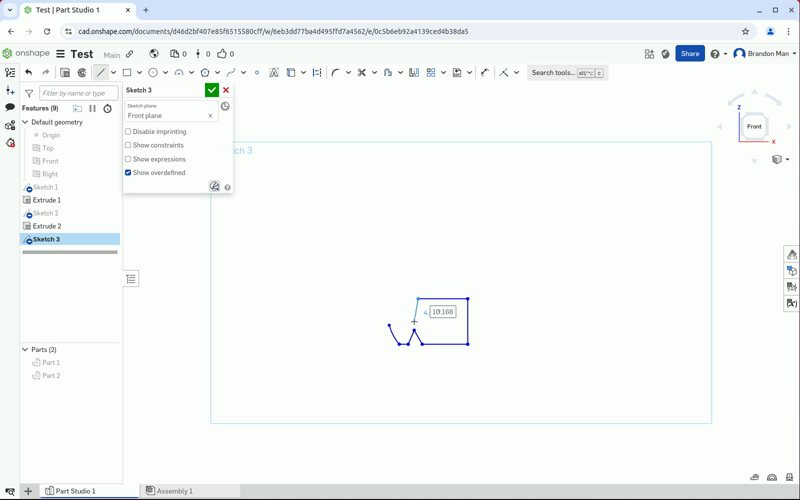
key(esc)
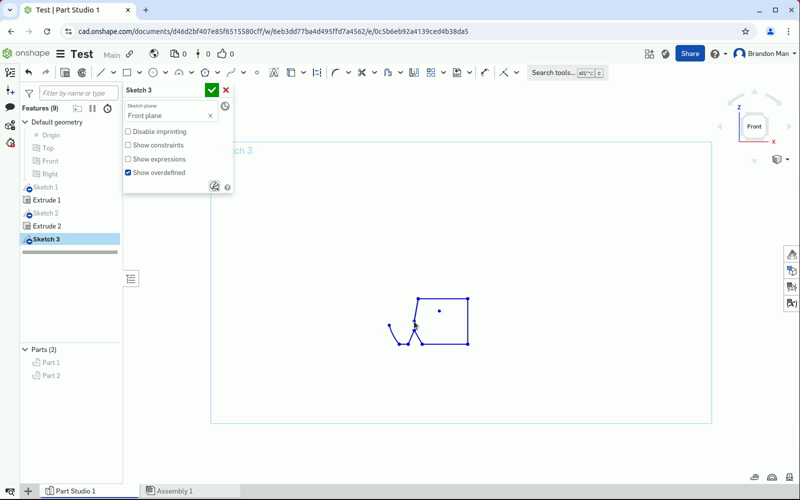
key(a)
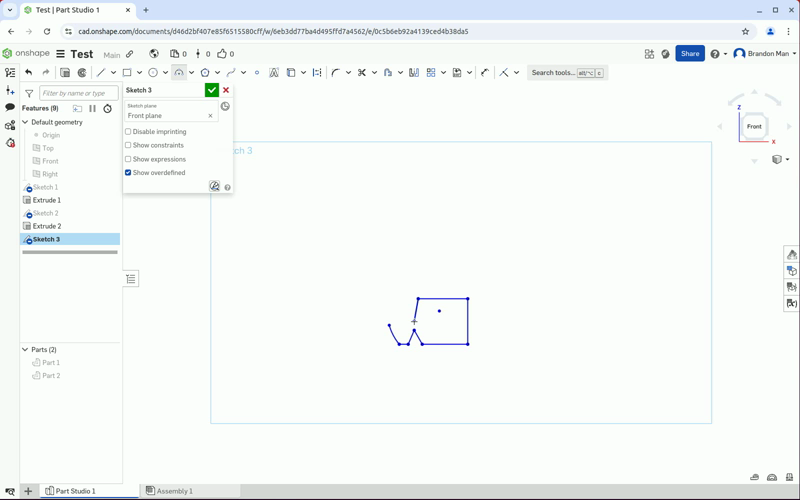
mouse_move(414, 321)
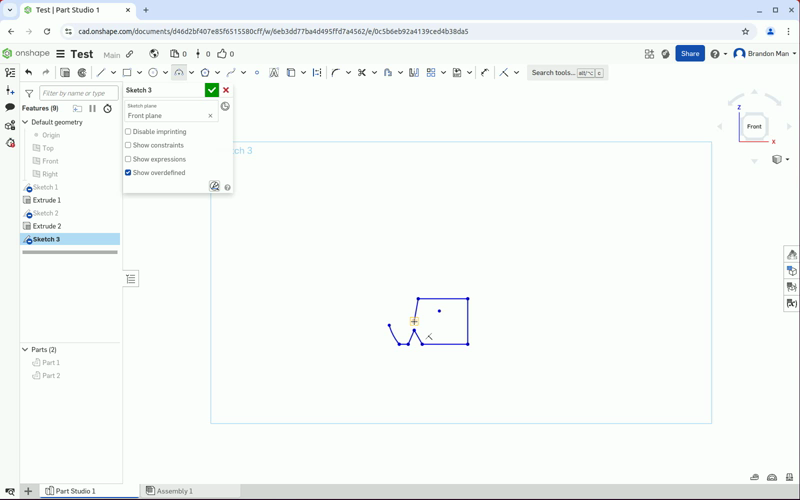
click(414, 321)
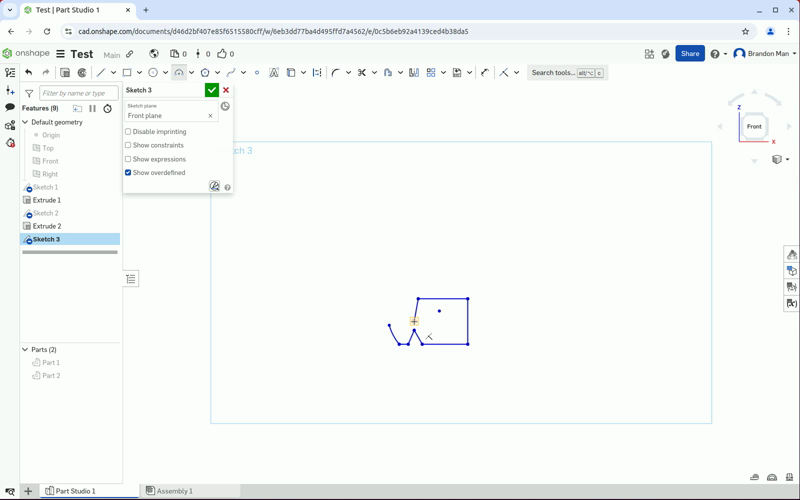
key_down(shift)
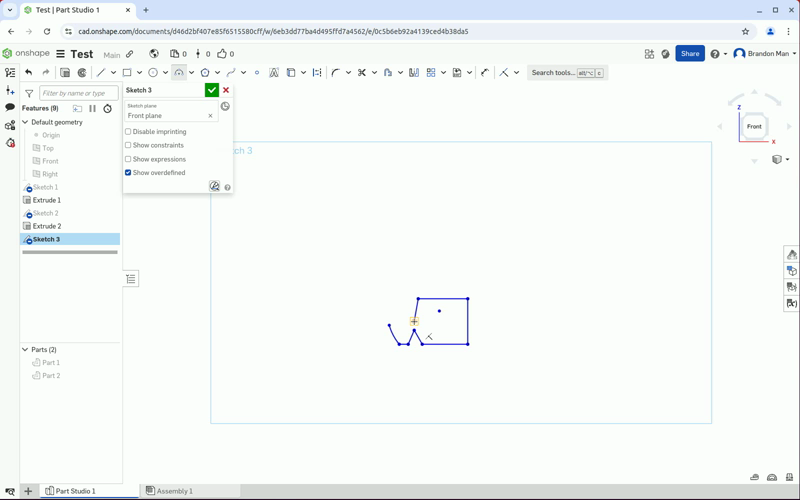
mouse_move(399, 321)
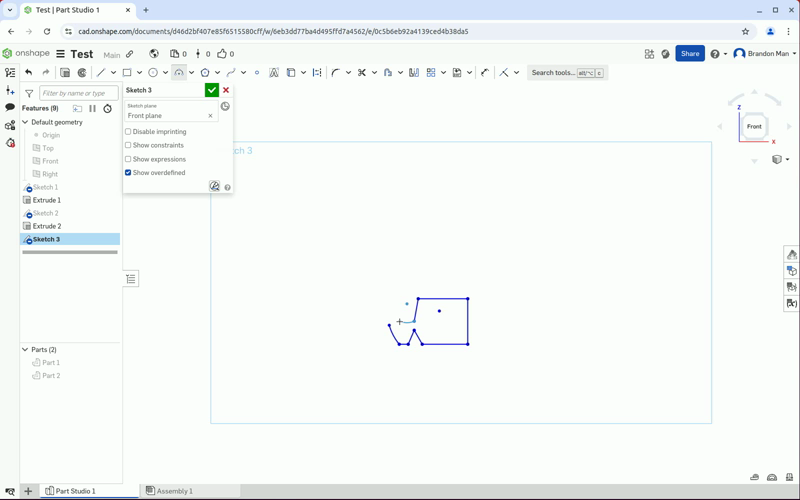
click(399, 321)
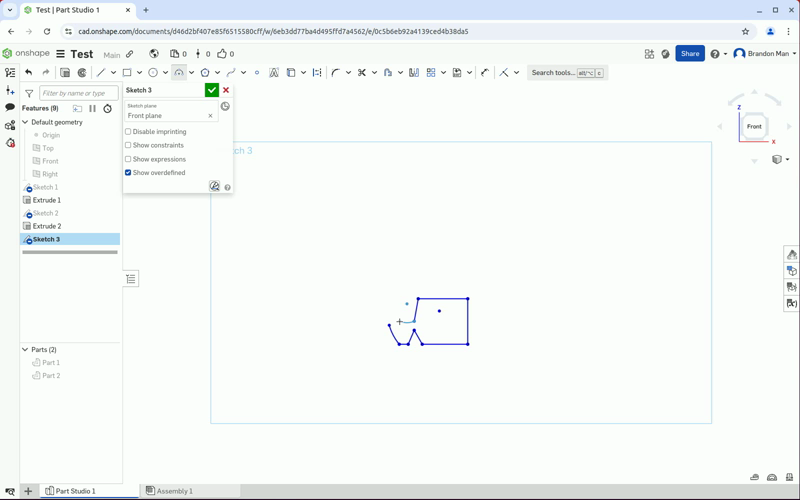
mouse_move(407, 322)
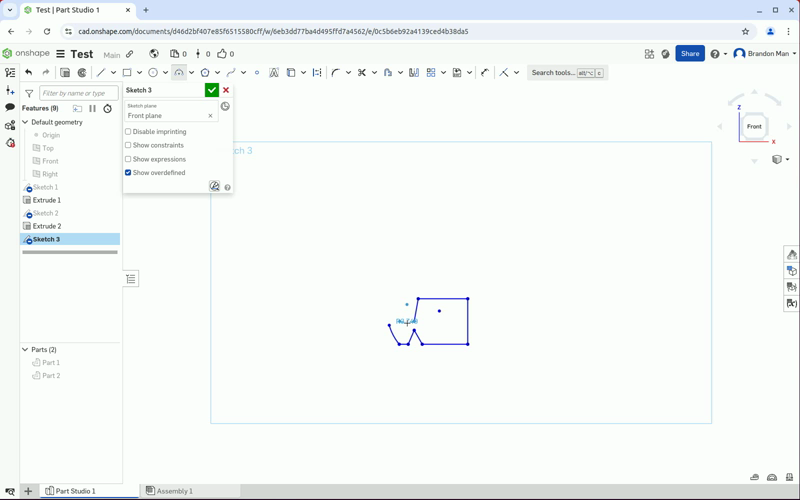
click(407, 322)
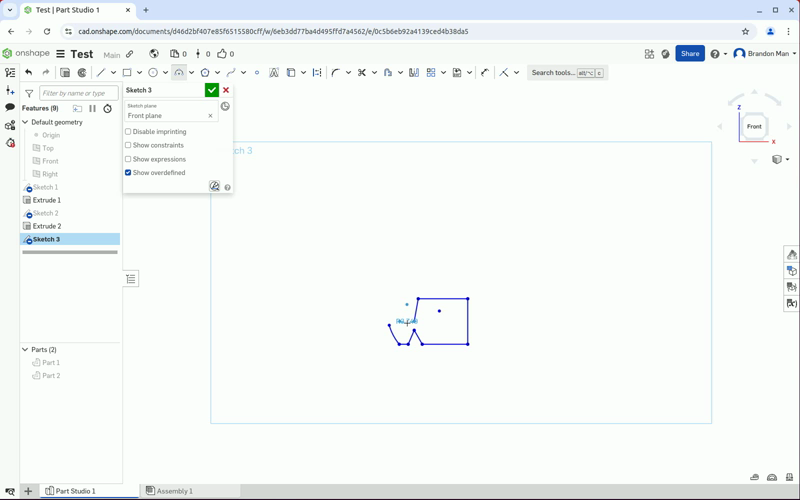
key_up(shift)
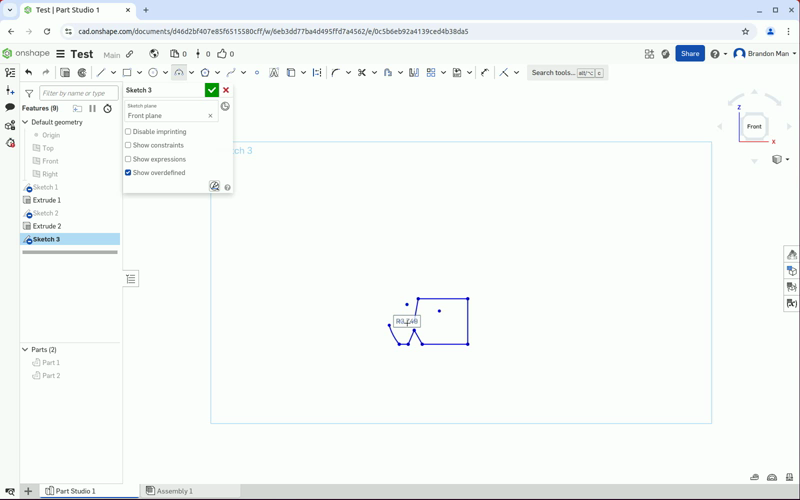
mouse_move(399, 321)
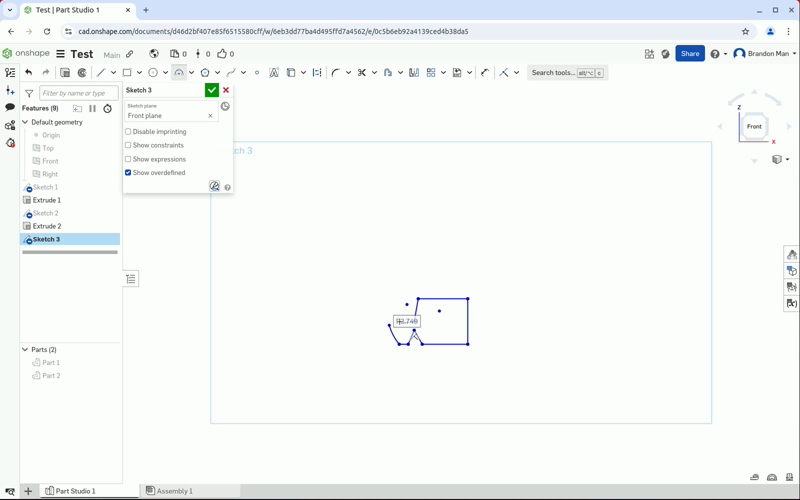
click(399, 321)
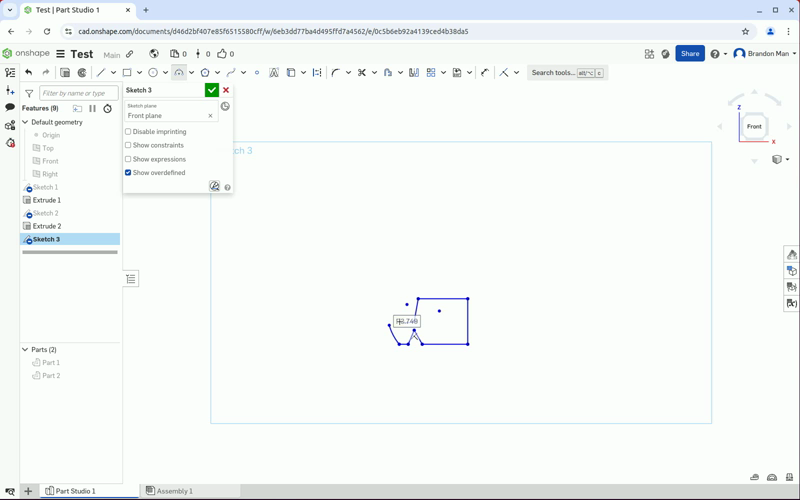
key_down(shift)
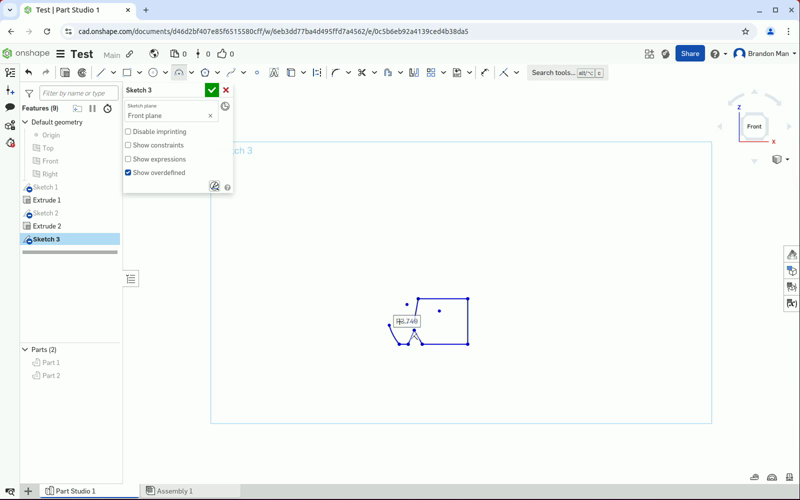
mouse_move(399, 302)
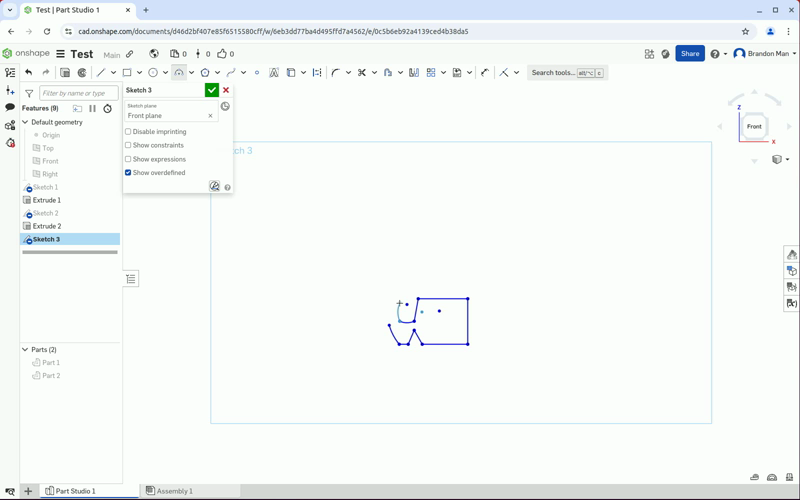
click(399, 302)
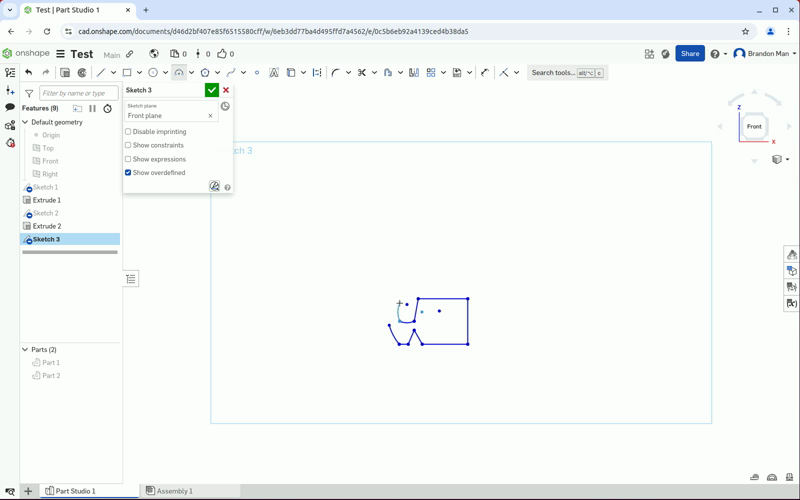
mouse_move(396, 311)
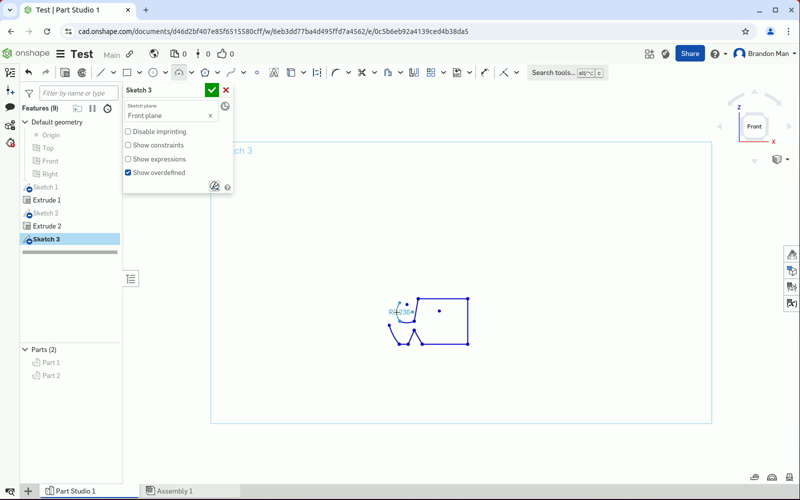
click(396, 311)
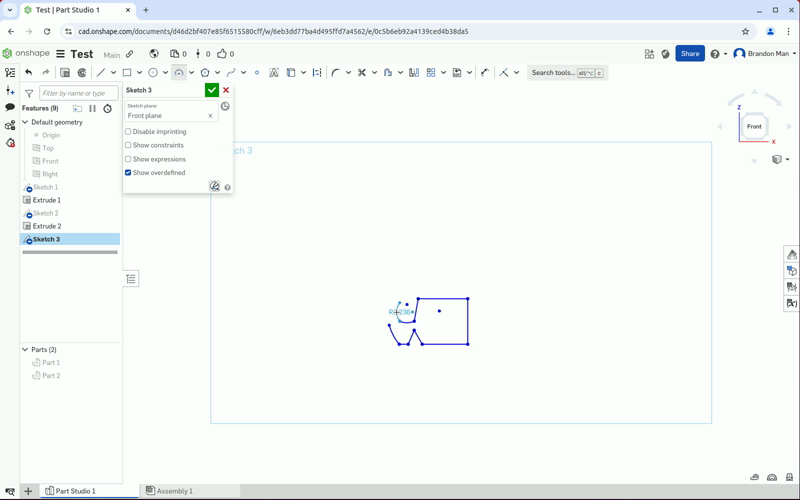
key_up(shift)
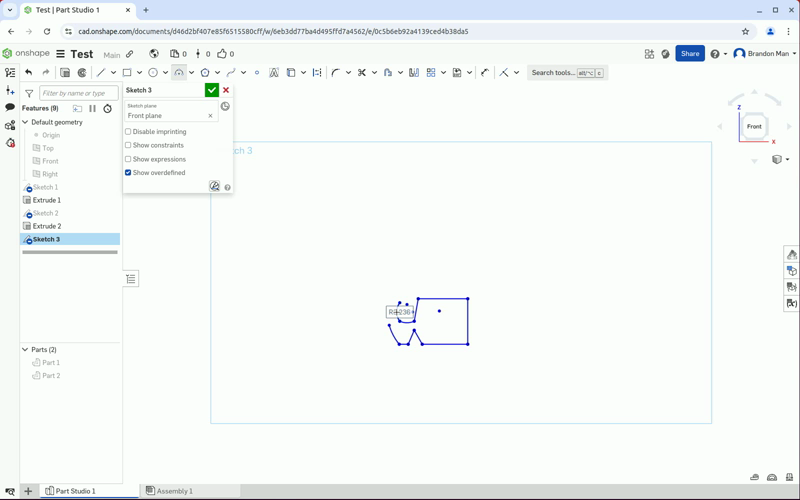
key(esc)
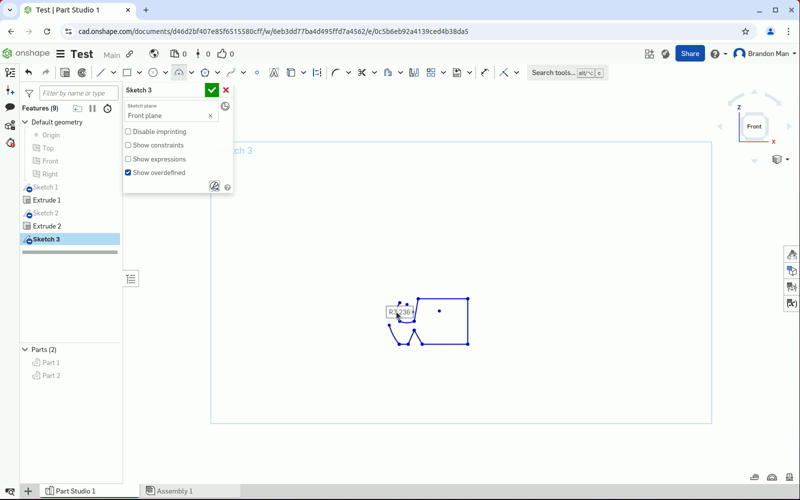
key(l)
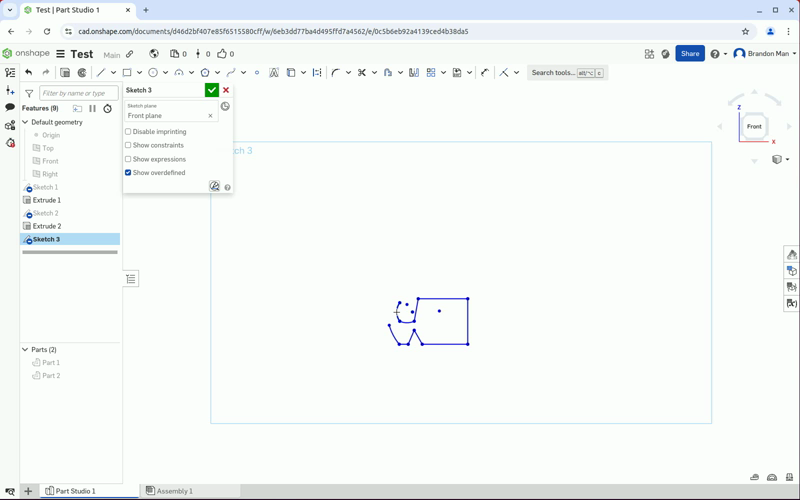
mouse_move(399, 302)
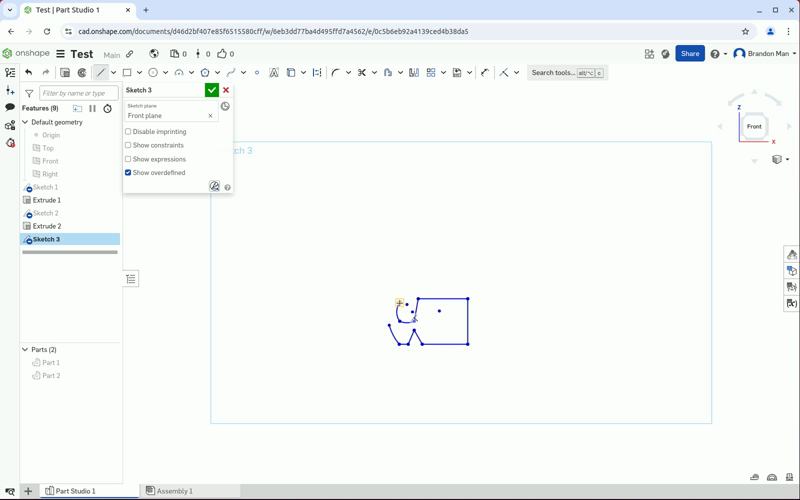
click(399, 302)
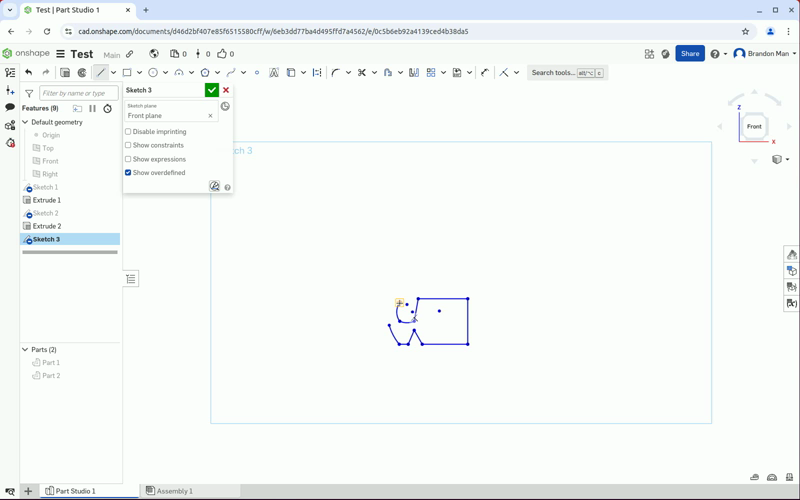
key_down(shift)
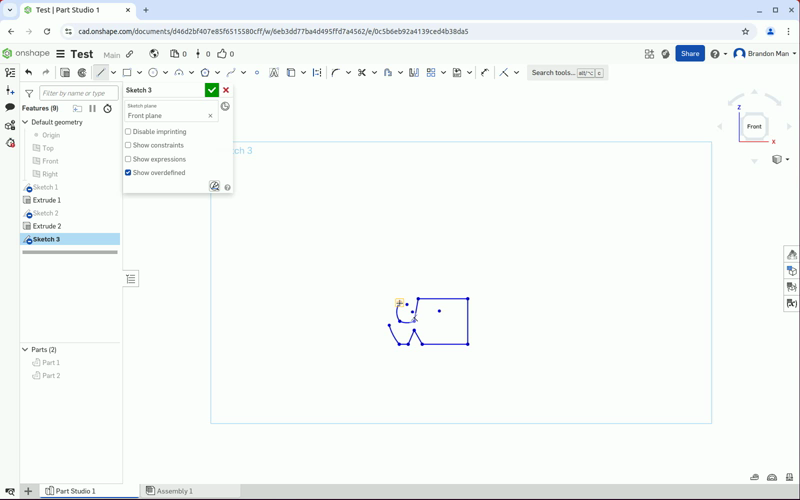
mouse_move(429, 302)
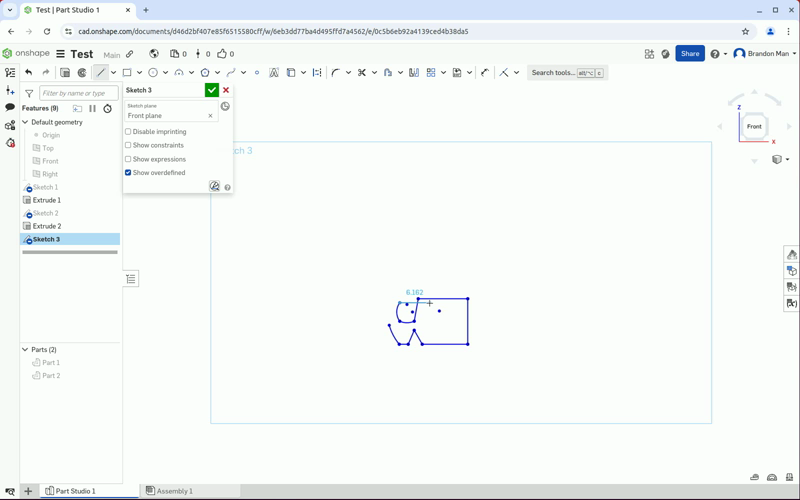
mouse_move(400, 298)
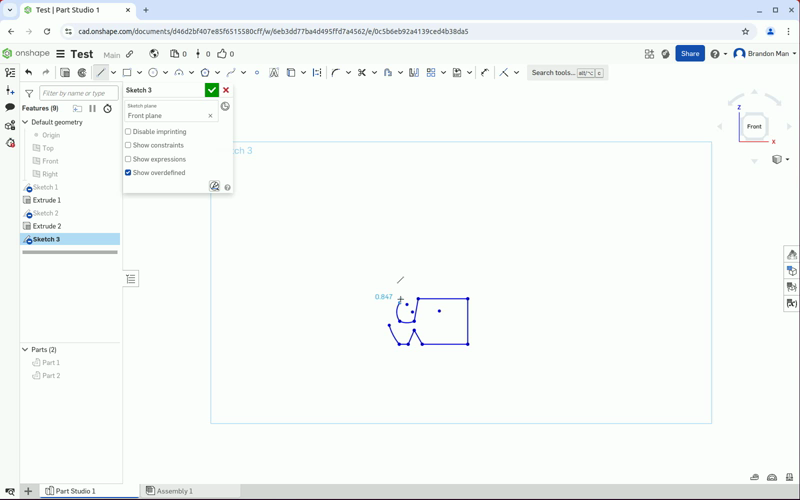
scroll(6)
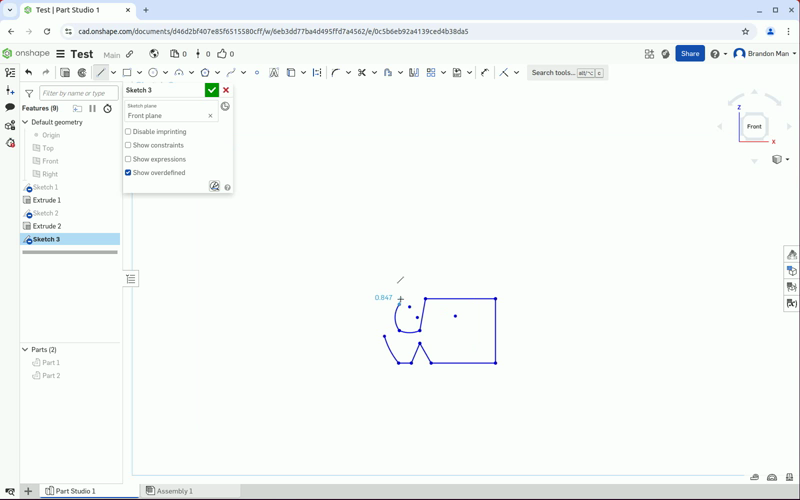
scroll(6)
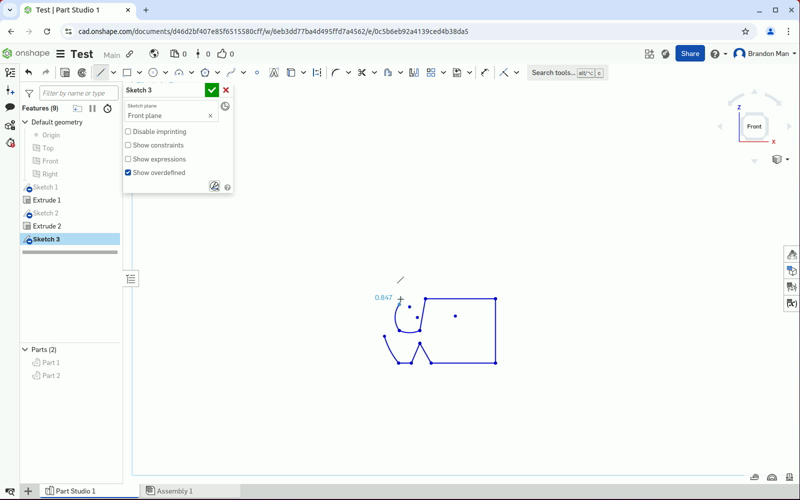
scroll(6)
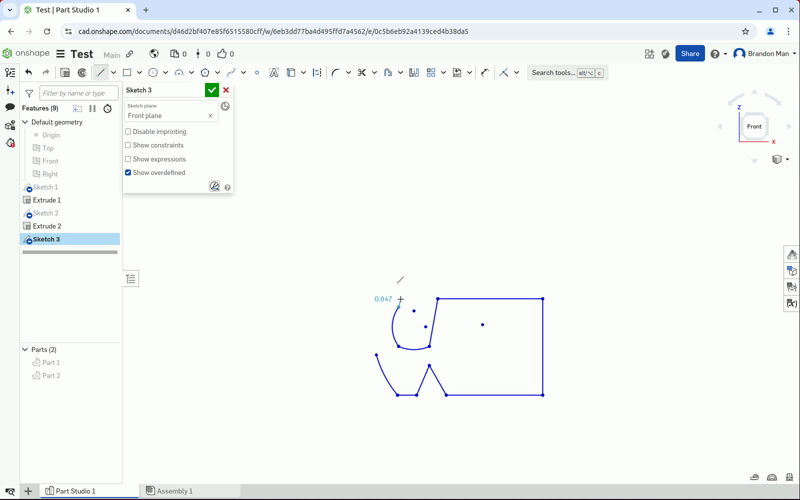
scroll(6)
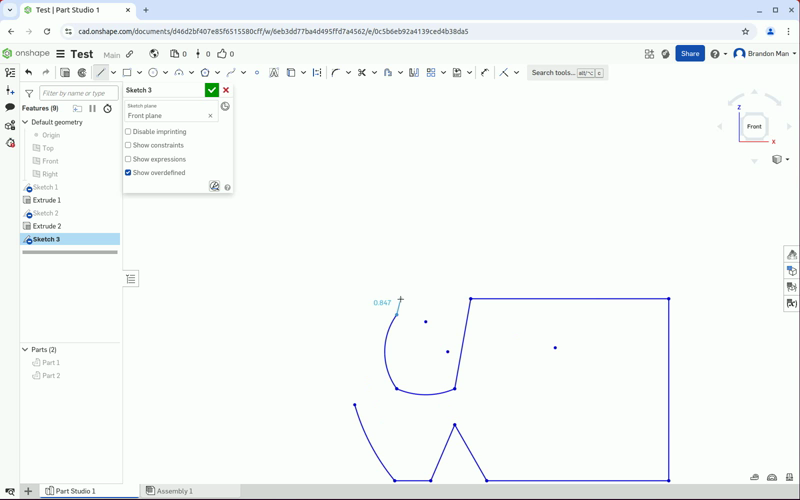
scroll(6)
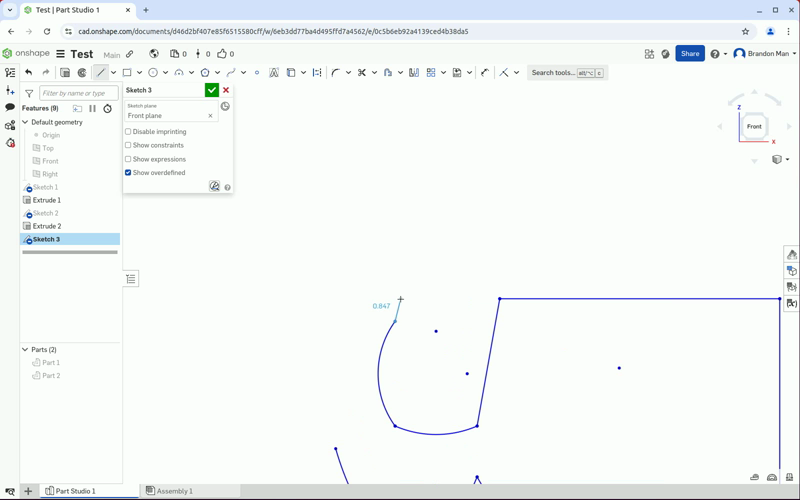
scroll(6)
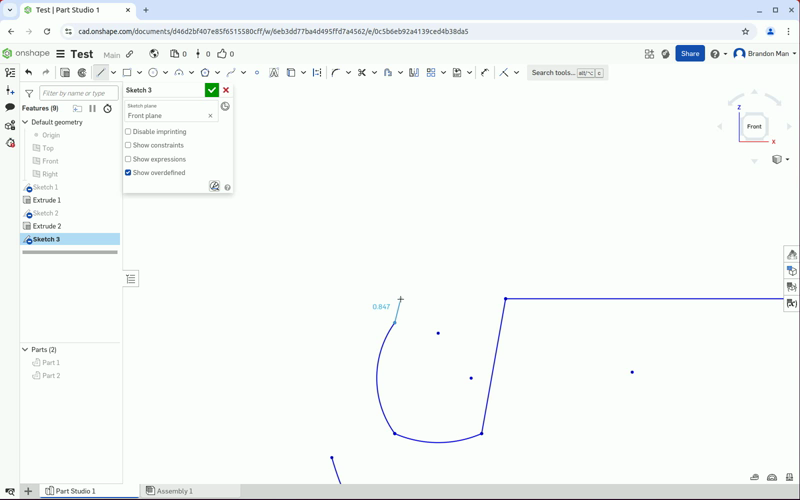
scroll(6)
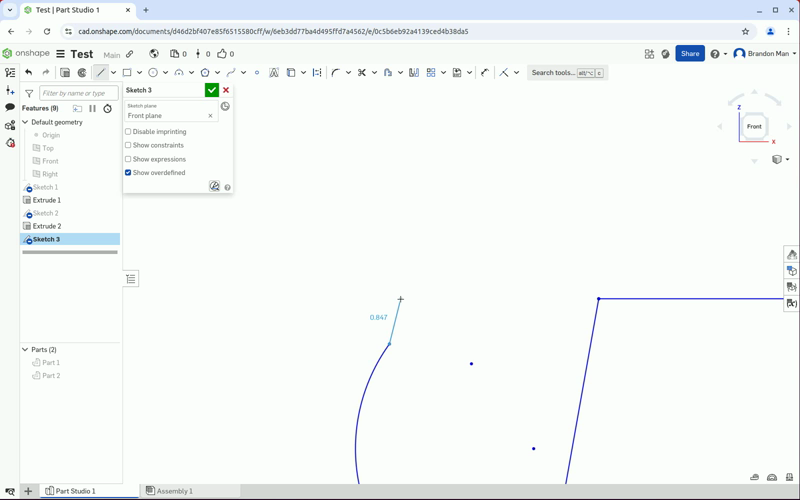
click(400, 298)
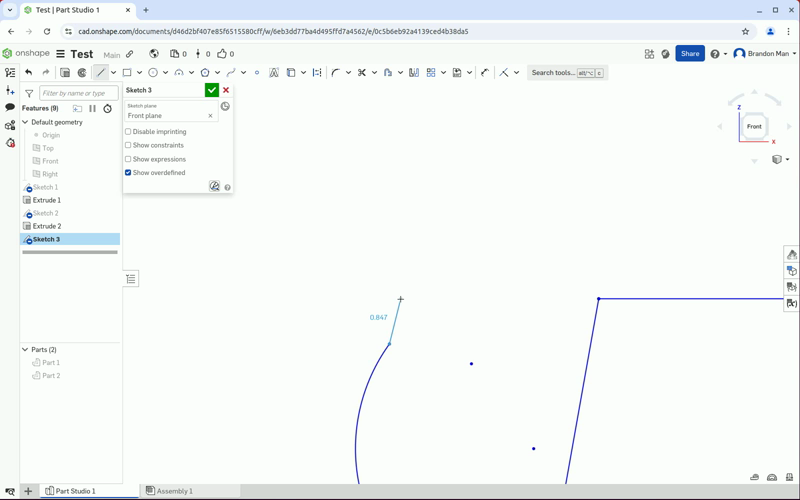
scroll(-6)
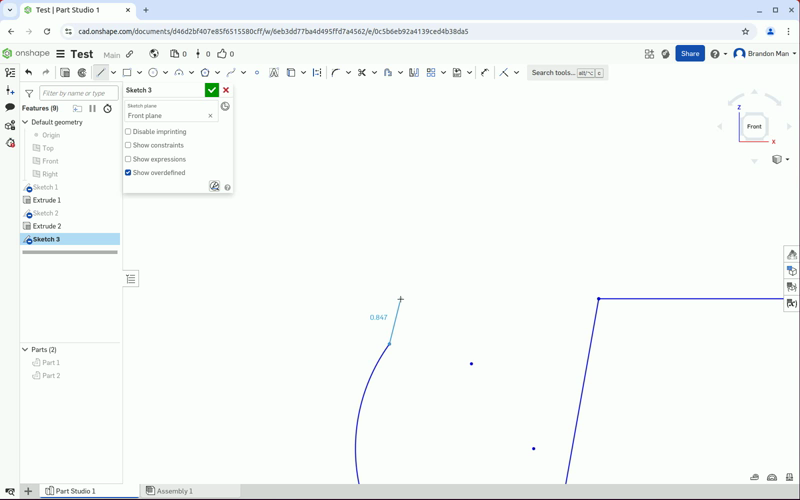
scroll(-6)
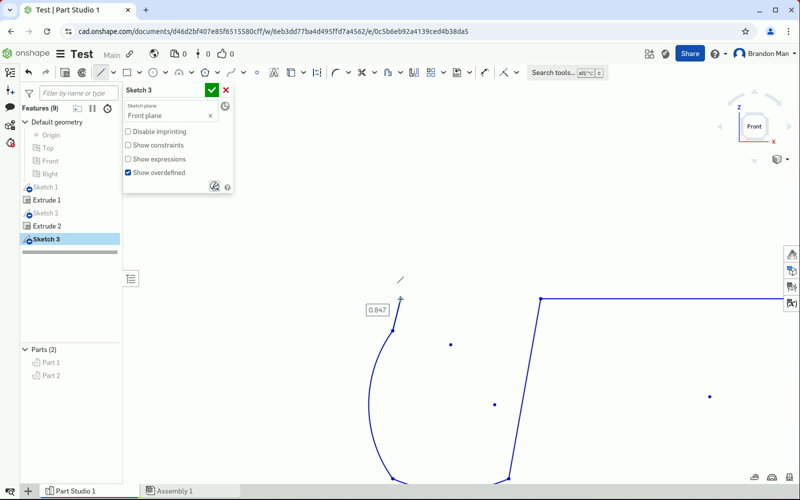
scroll(-6)
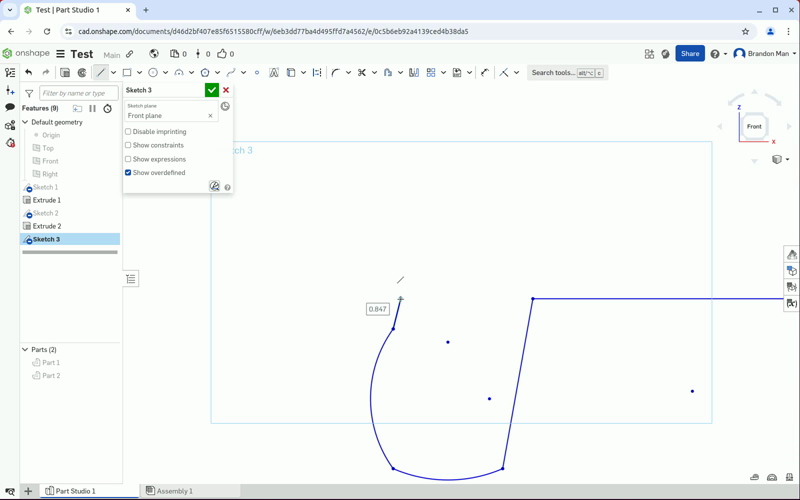
scroll(-6)
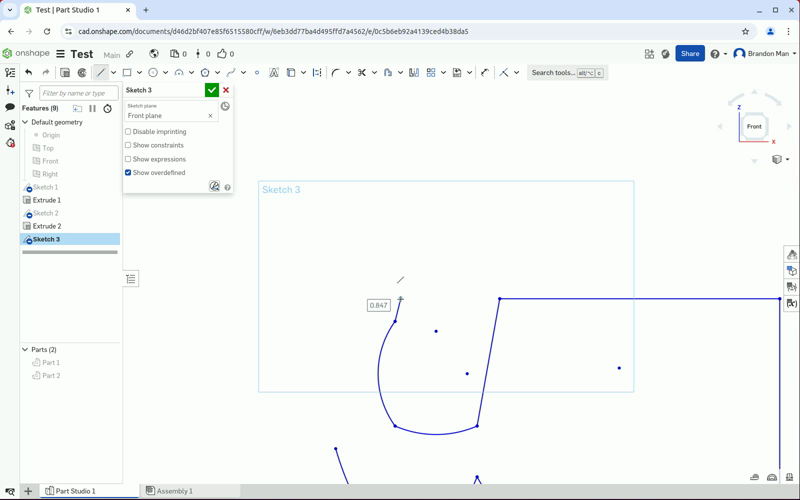
scroll(-6)
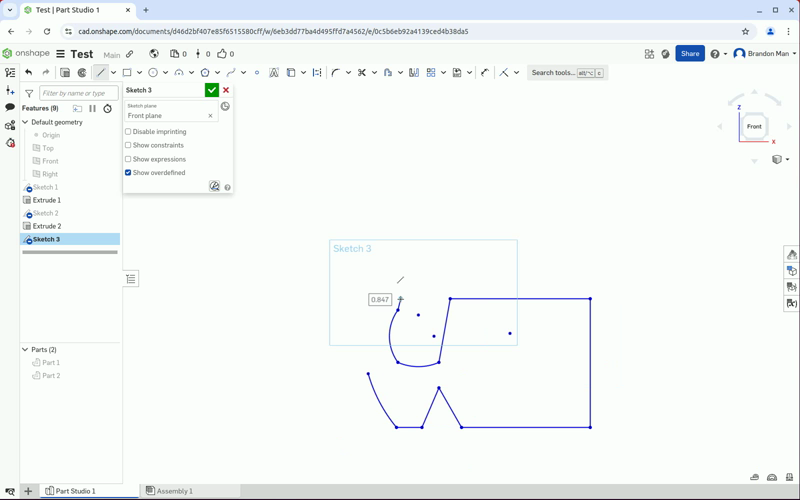
scroll(-6)
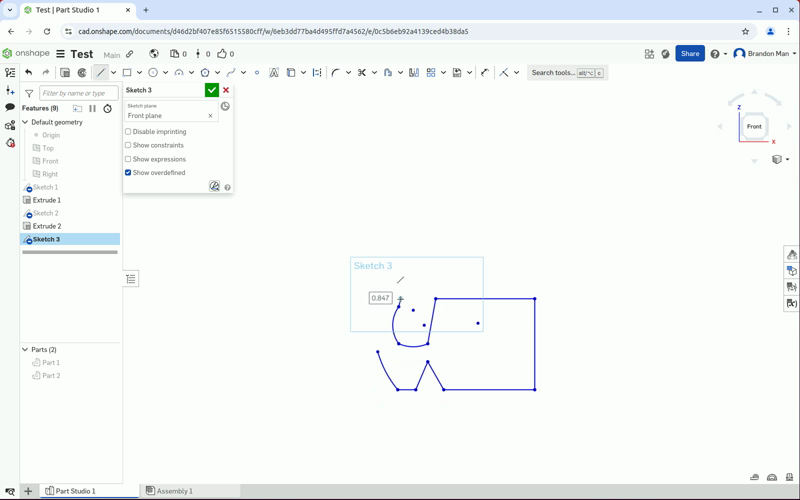
scroll(-6)
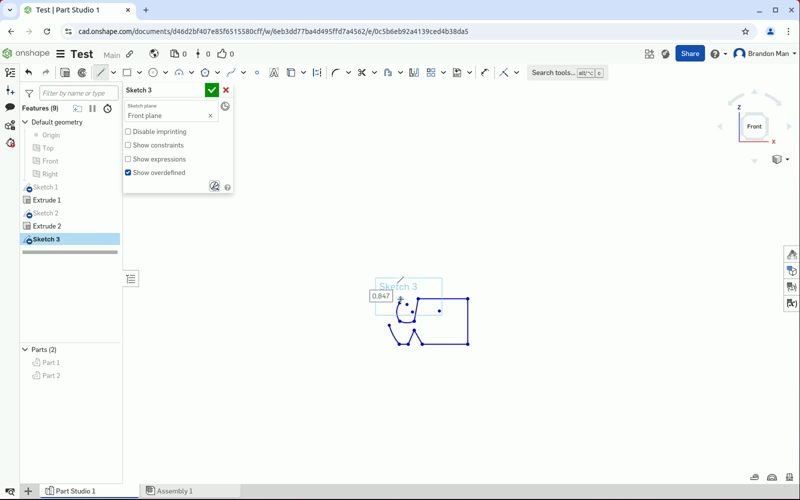
key_up(shift)
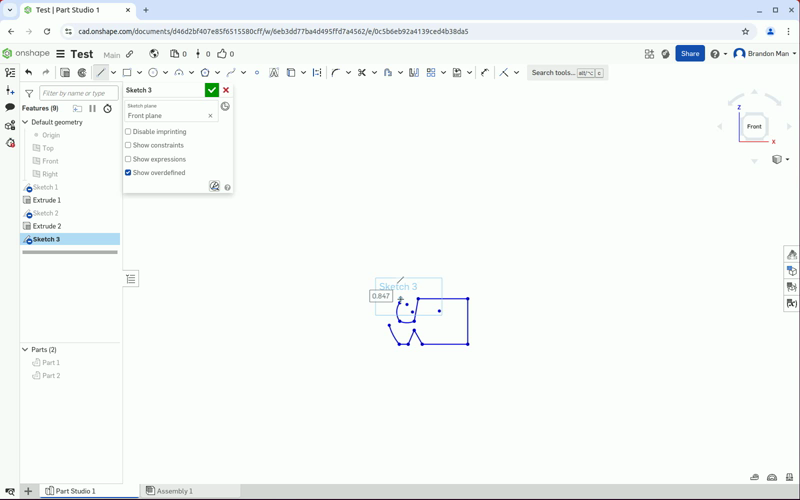
key_down(shift)
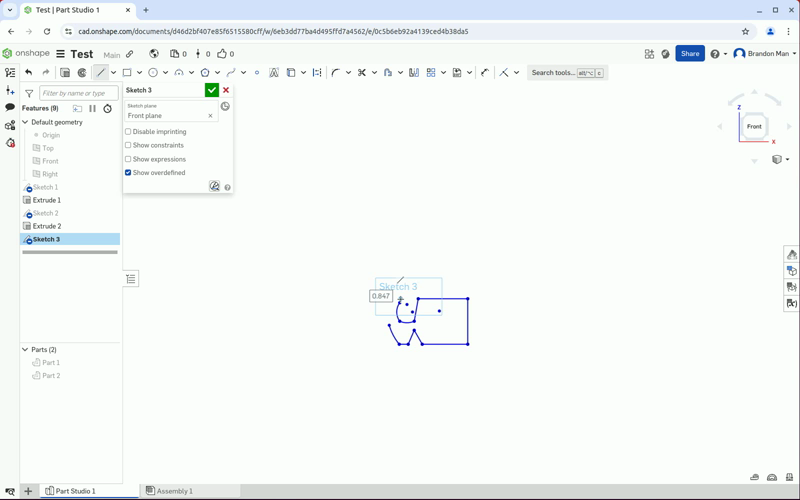
mouse_move(430, 298)
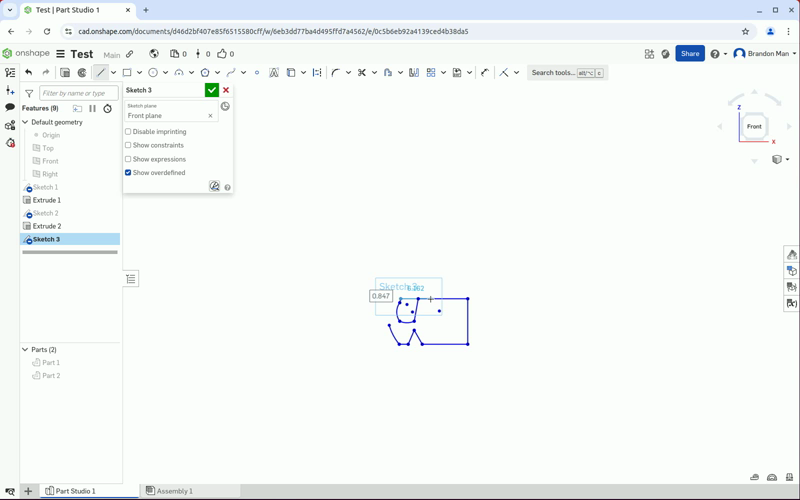
mouse_move(389, 298)
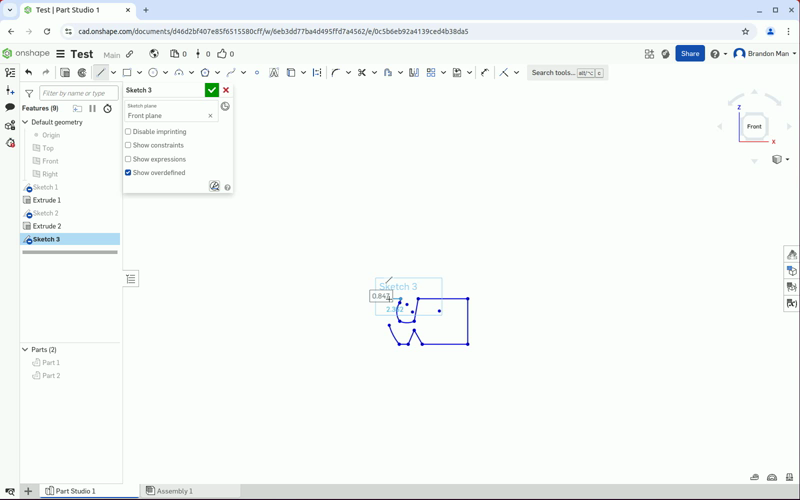
click(389, 298)
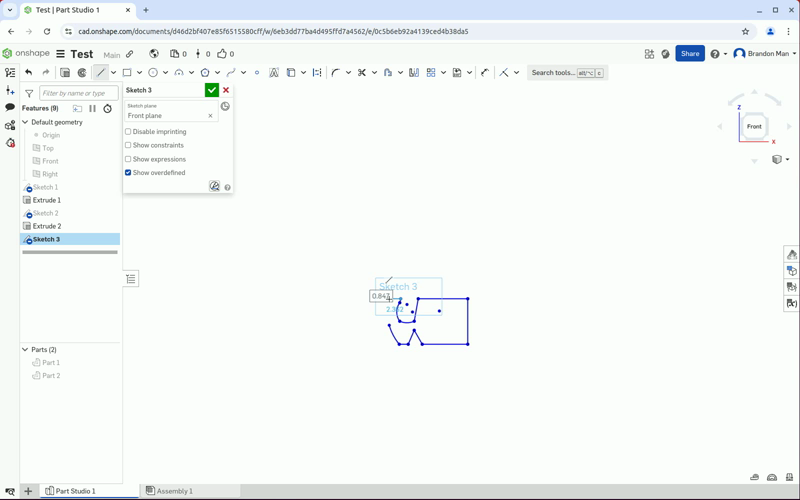
key_up(shift)
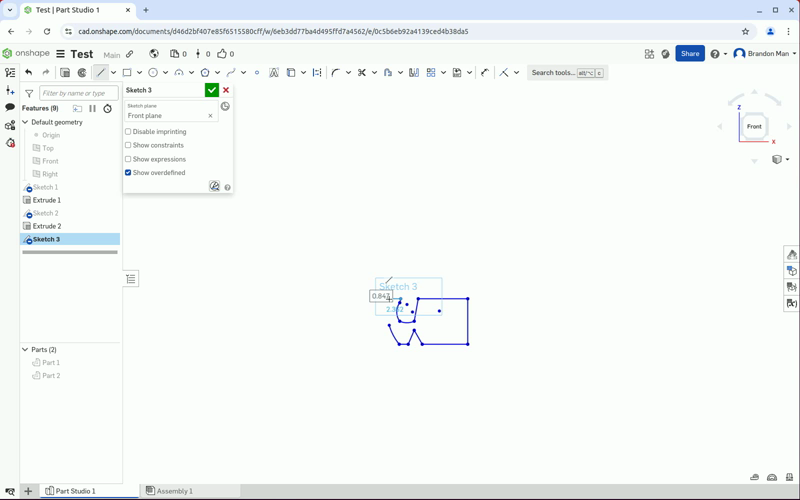
mouse_move(419, 298)
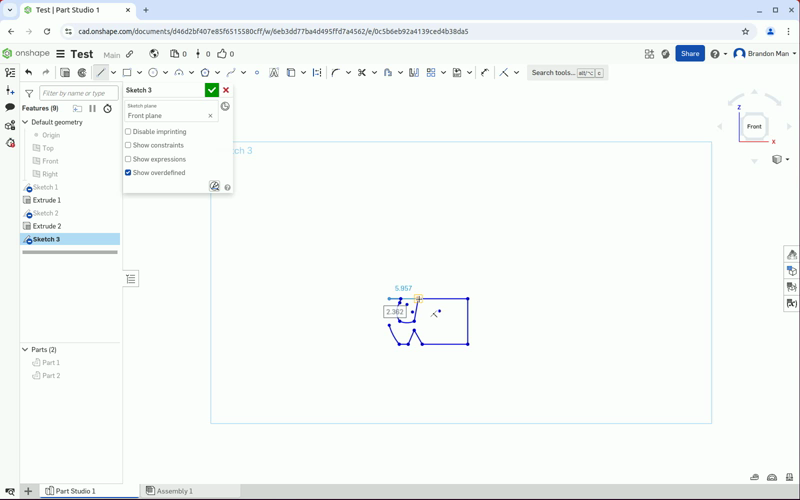
key_down(shift)
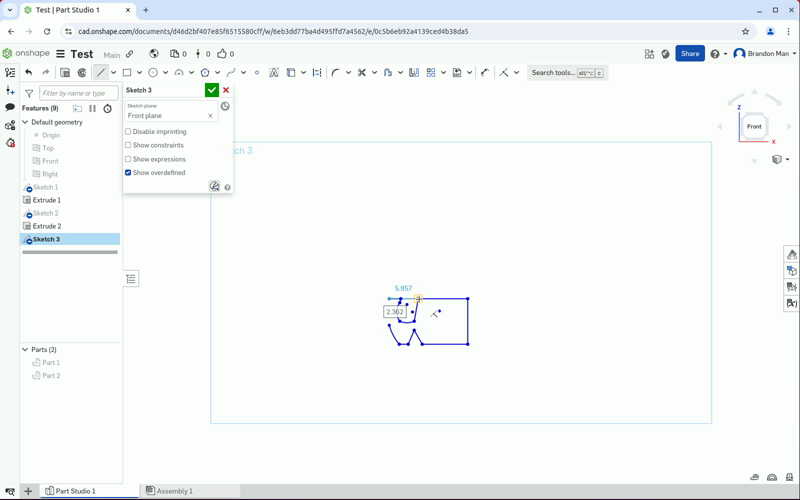
mouse_move(389, 325)
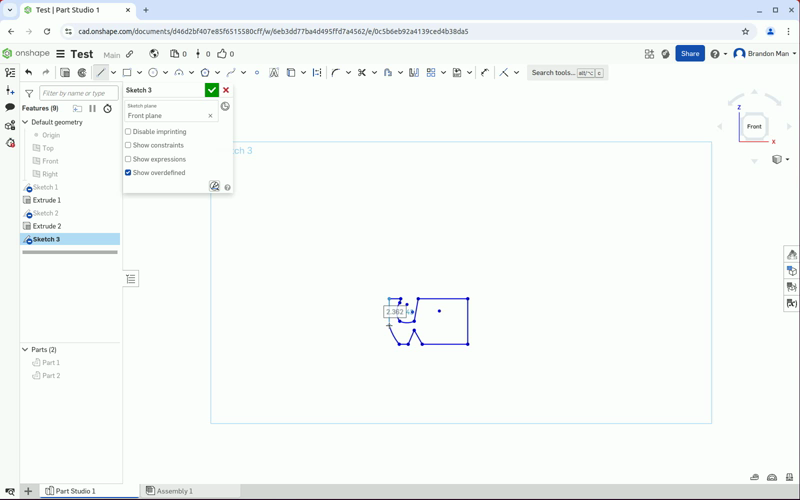
key_up(shift)
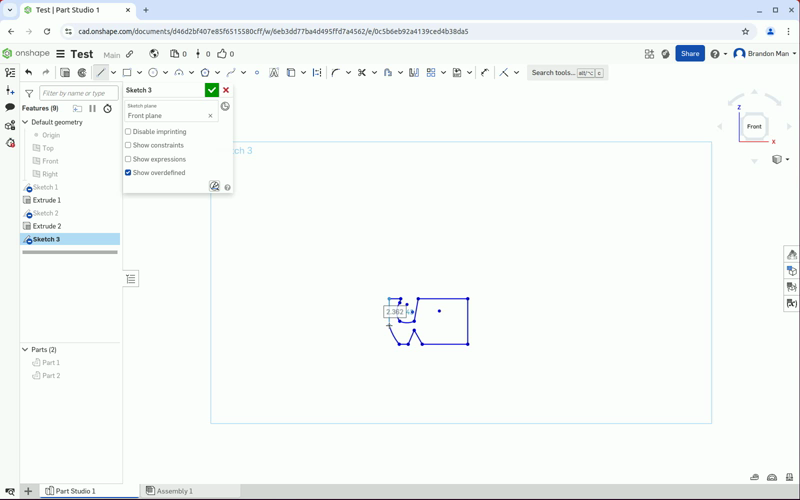
click(389, 325)
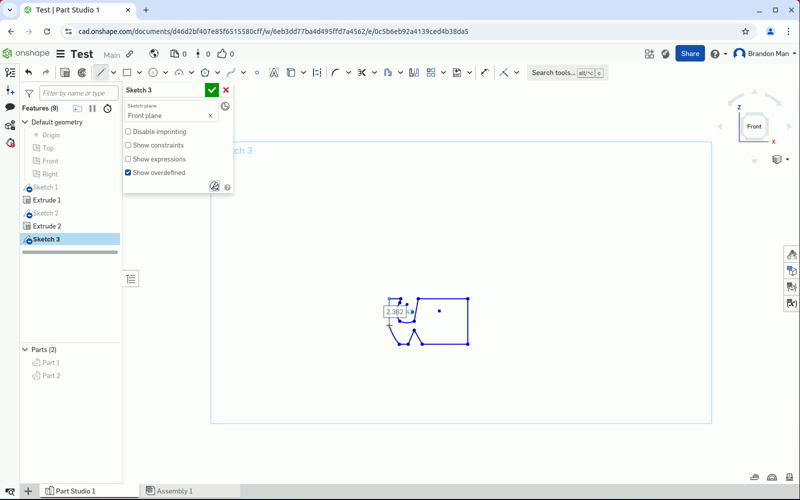
key(esc)
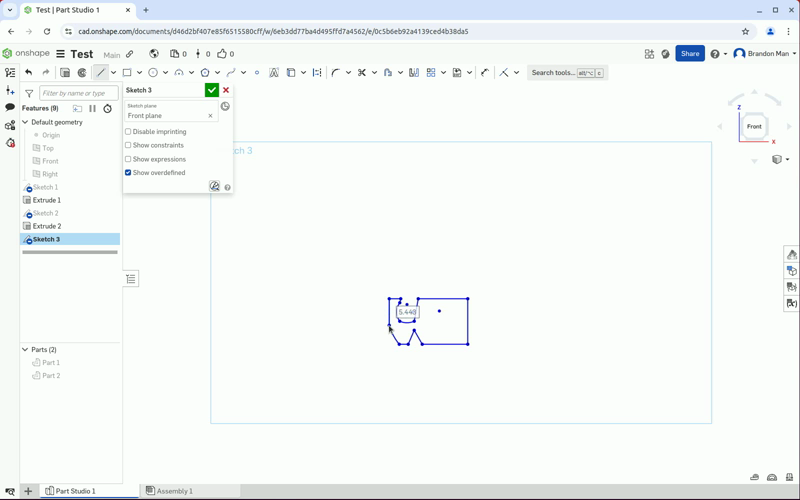
mouse_move(421, 312)
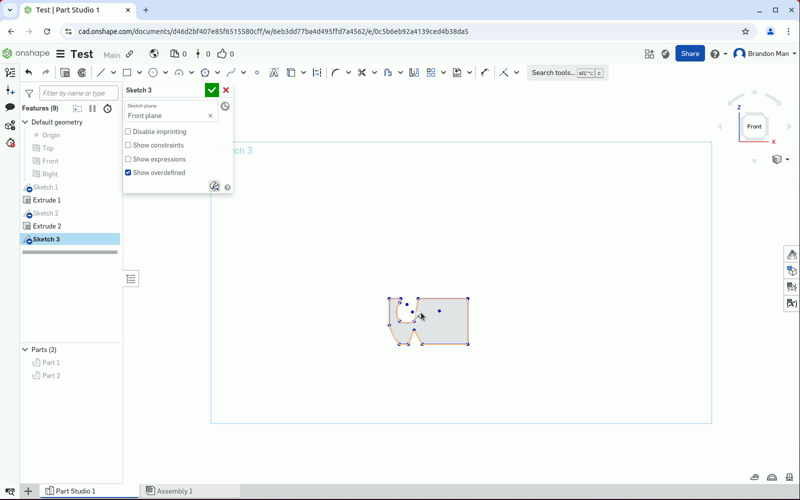
click(421, 312)
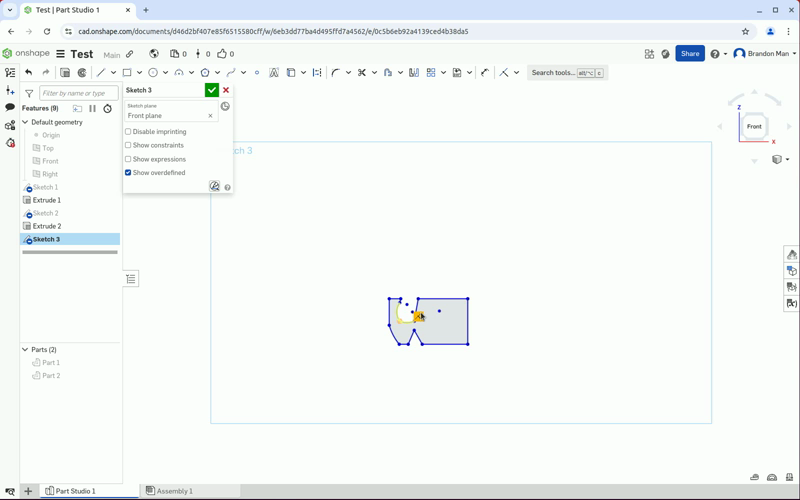
mouse_move(73, 352)
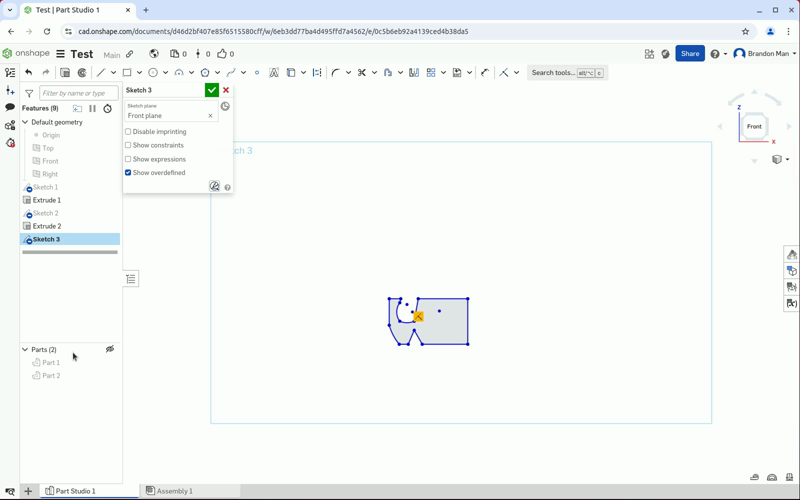
key(shift+y)
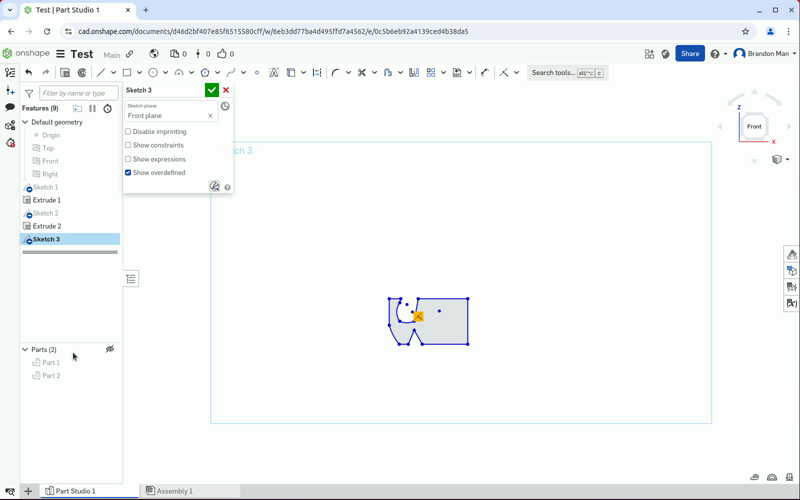
key(shift+e)
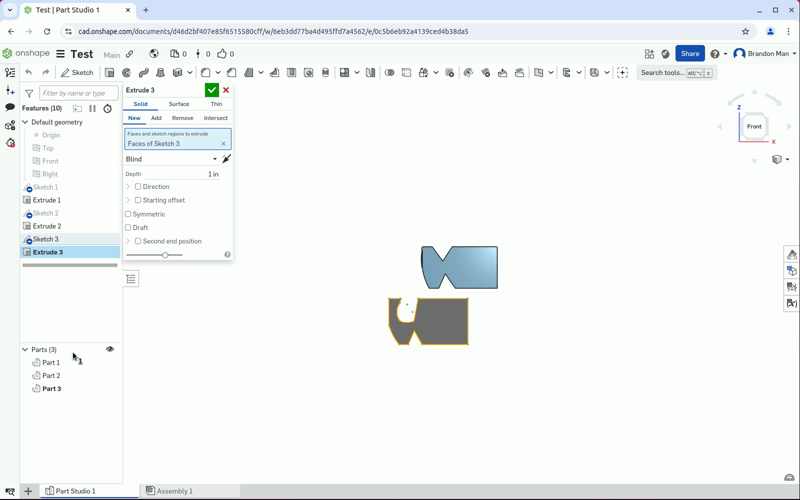
mouse_move(143, 106)
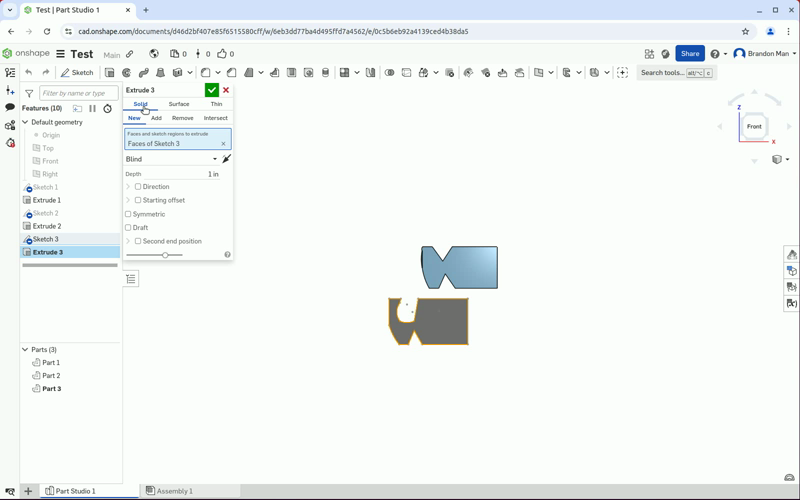
click(143, 106)
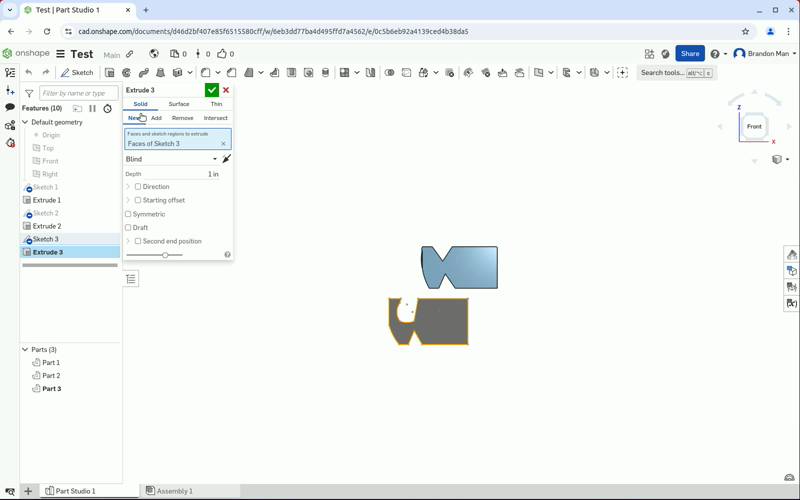
mouse_move(137, 120)
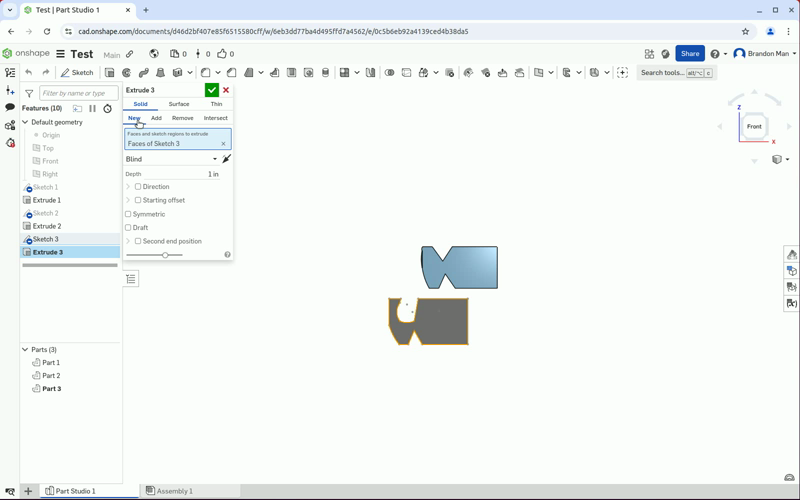
click(137, 120)
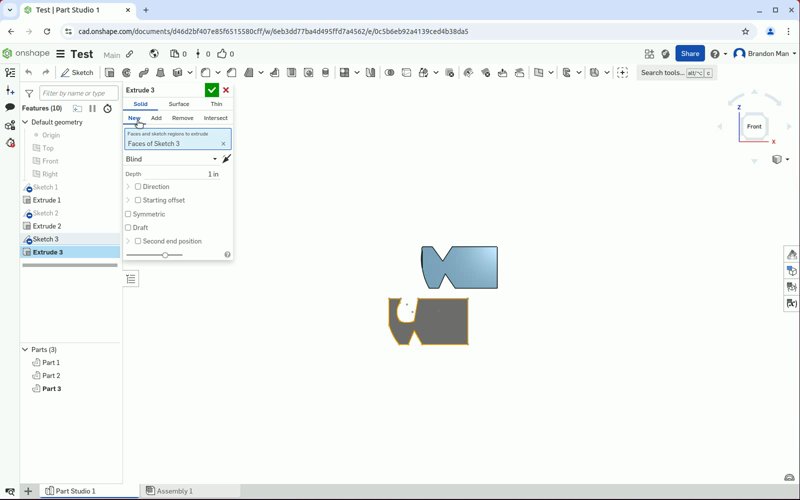
key(tab, 4)
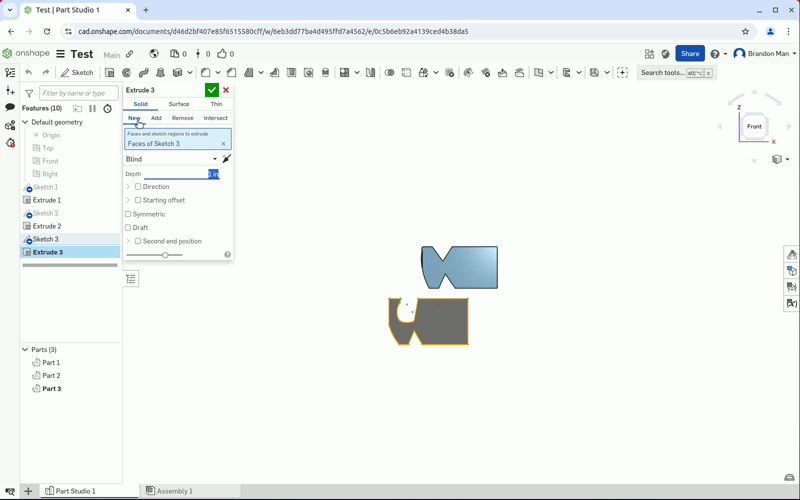
text(0.722)
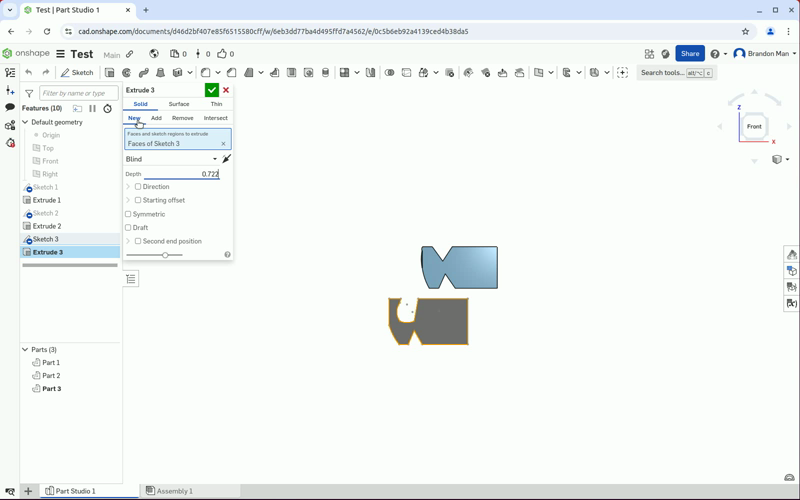
key(enter)
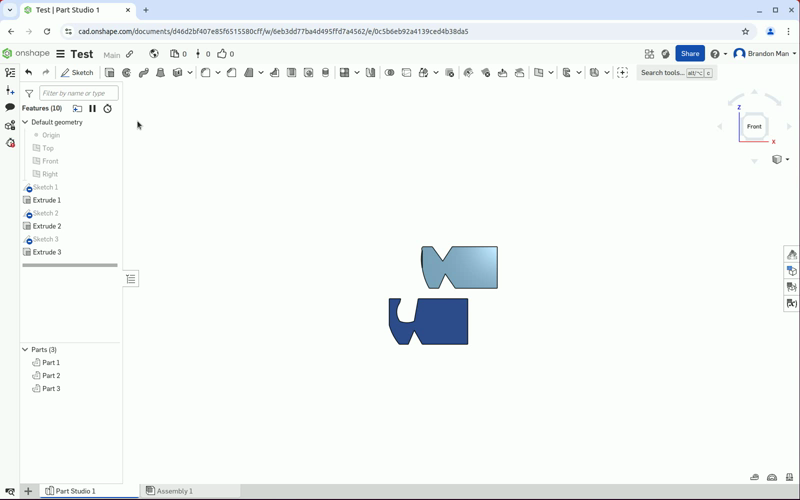
key(shift+h)
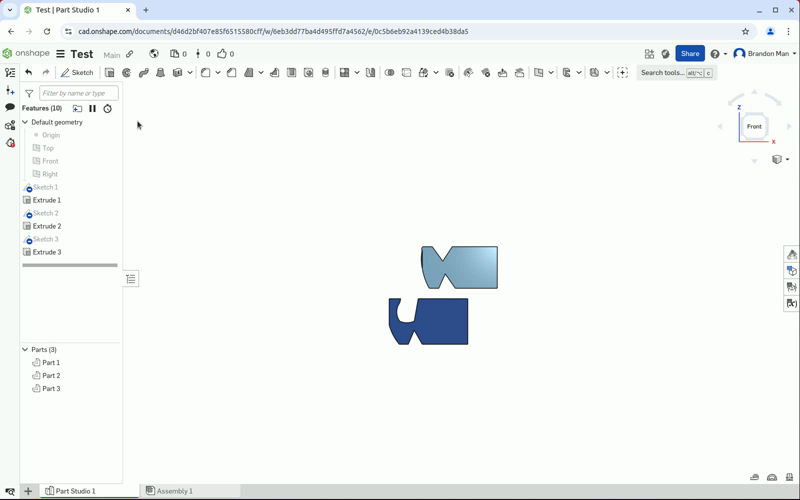
key(shift+h)
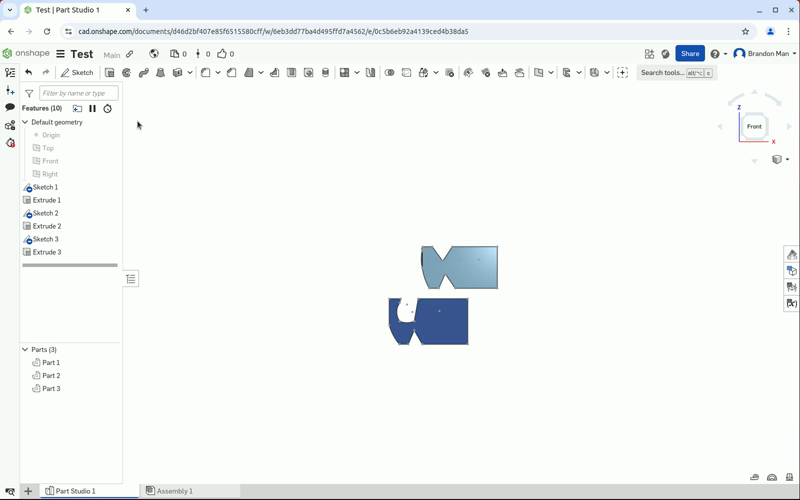
key(shift+7)
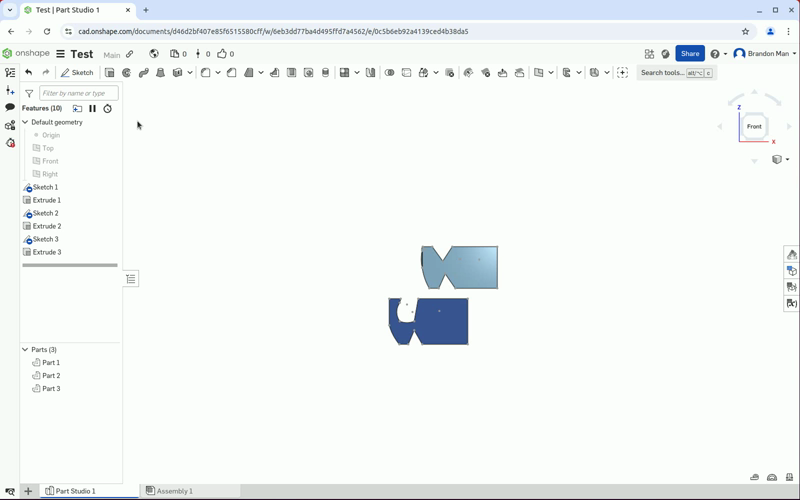
key(left, 2)
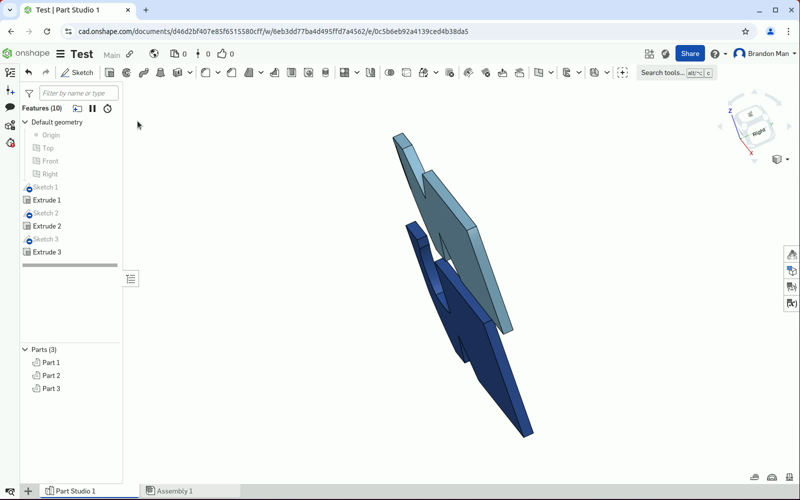
key(down, 2)
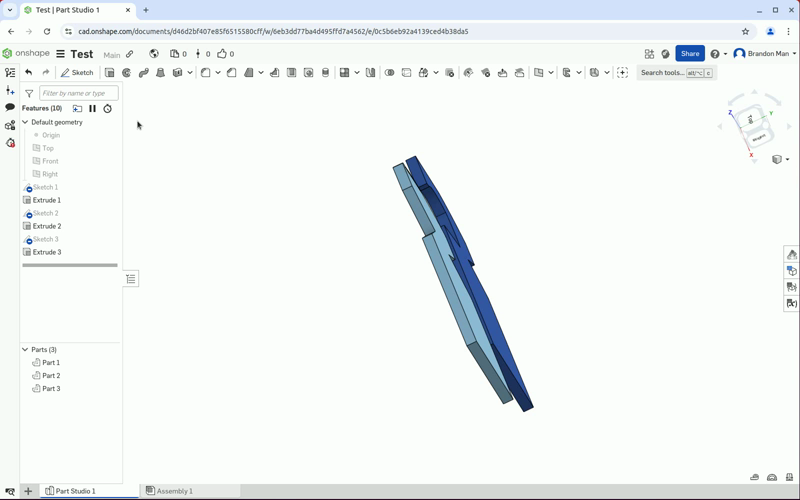
key(up, 2)
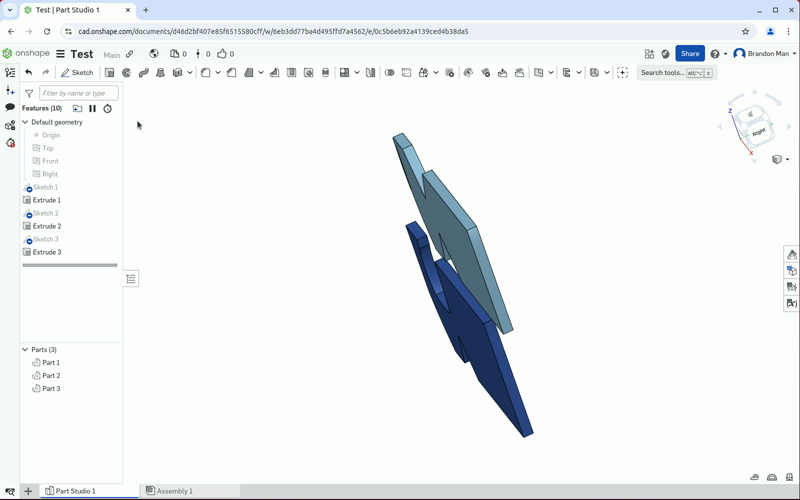
key(right, 2)
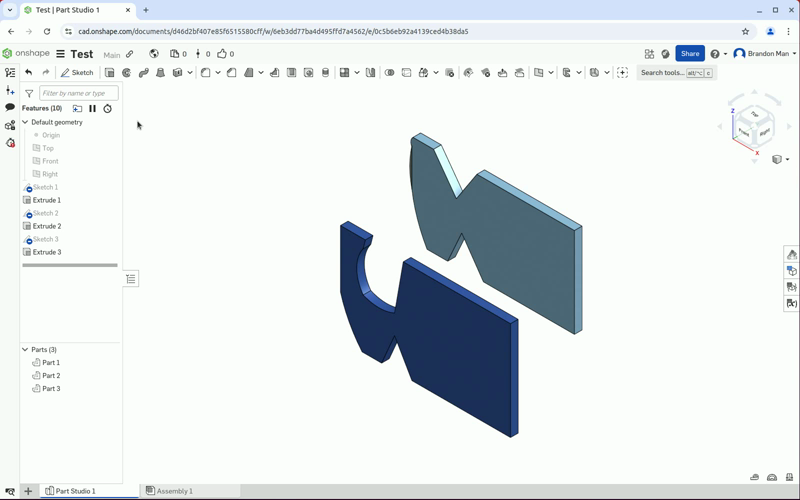
mouse_move(73, 189)
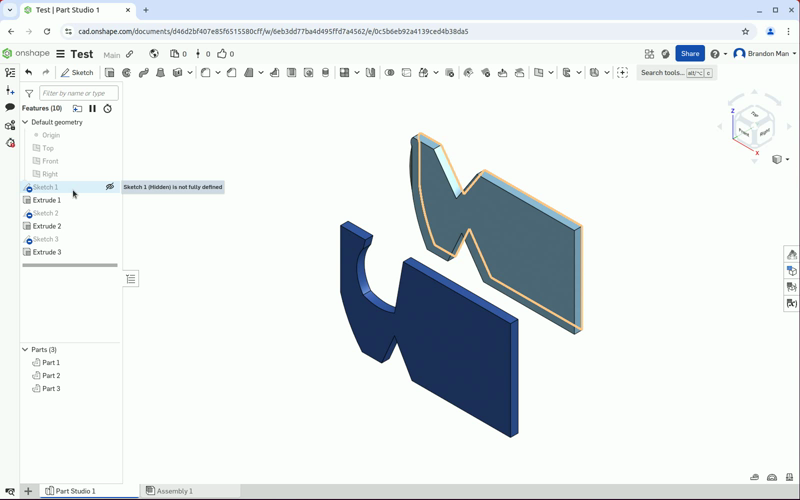
click(73, 189)